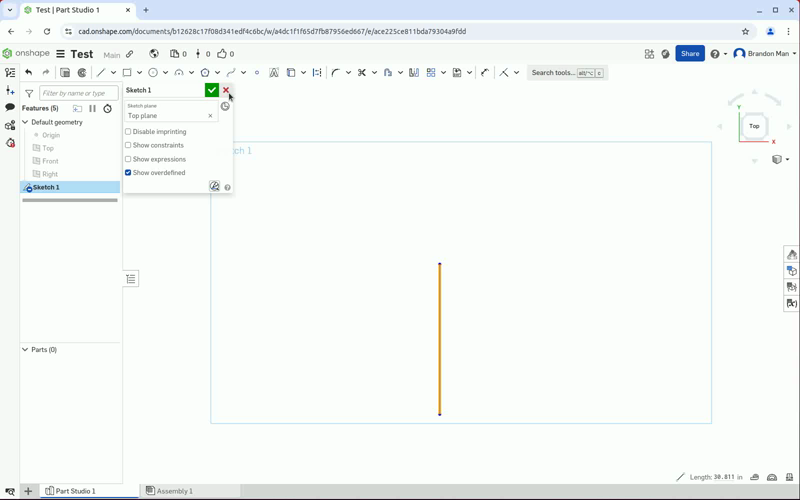
key(shift+h)
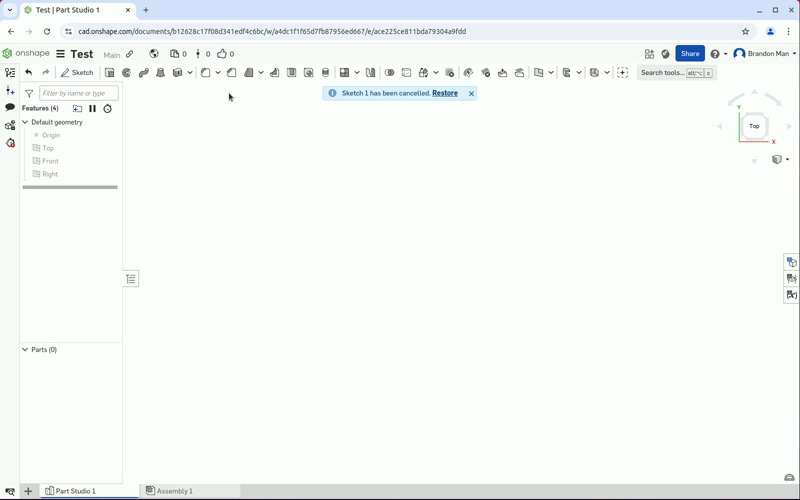
mouse_move(73, 352)
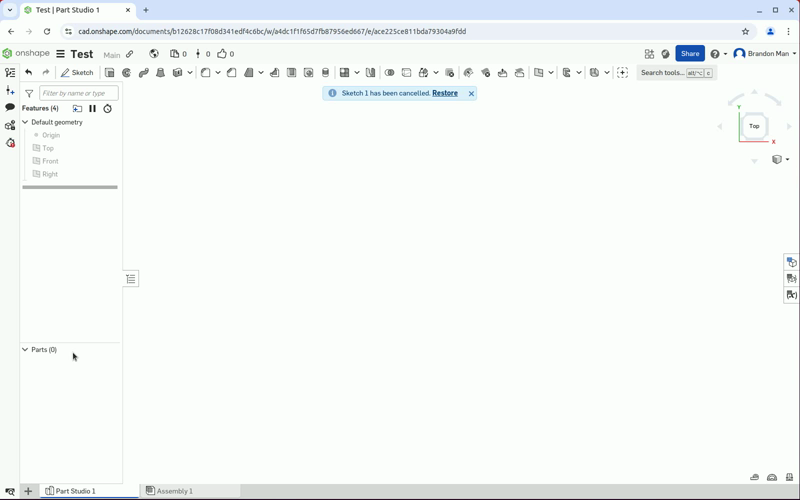
key(y)
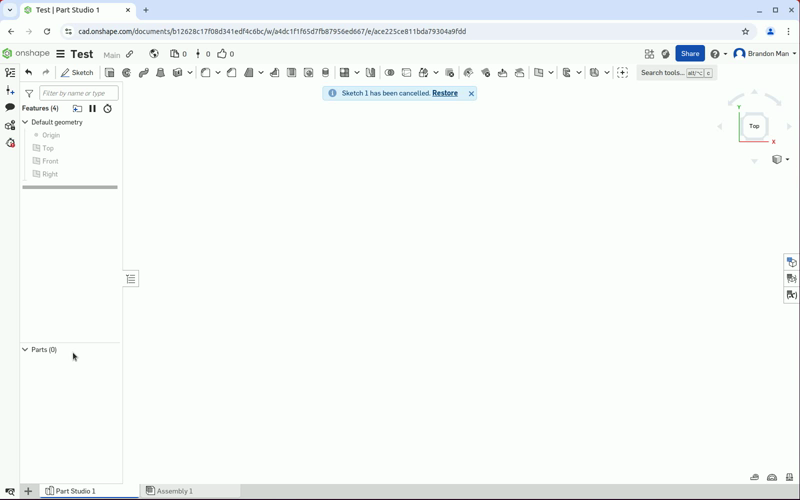
key(shift+p)
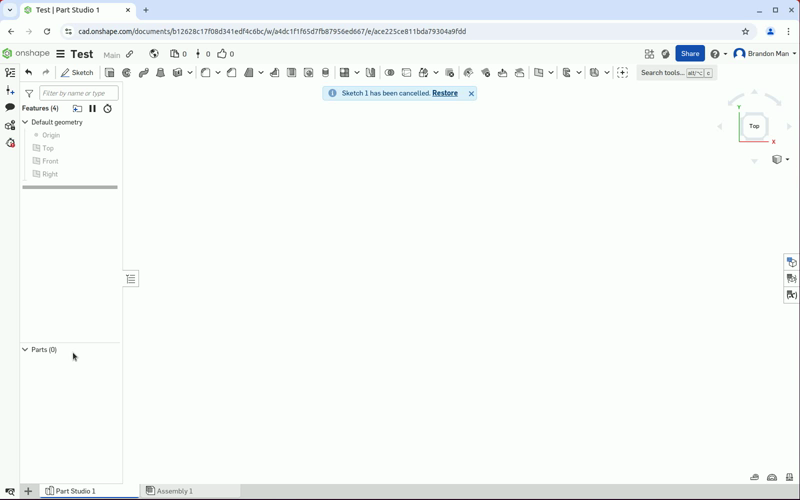
key(space)
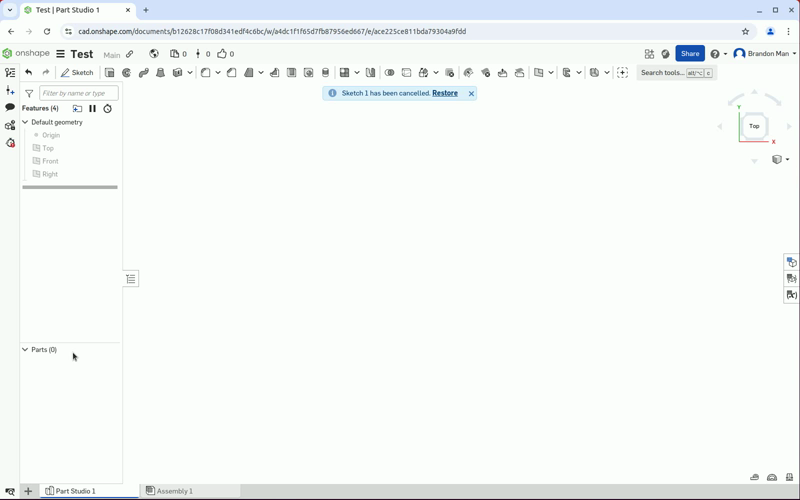
key_down(shift)
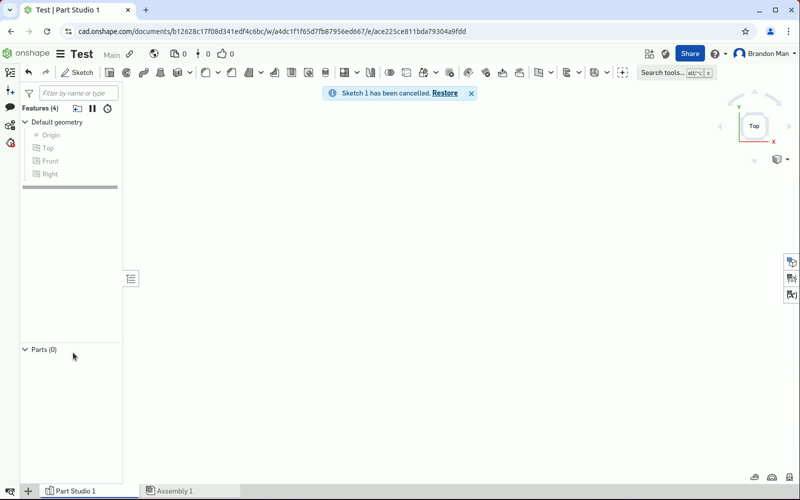
key(up)
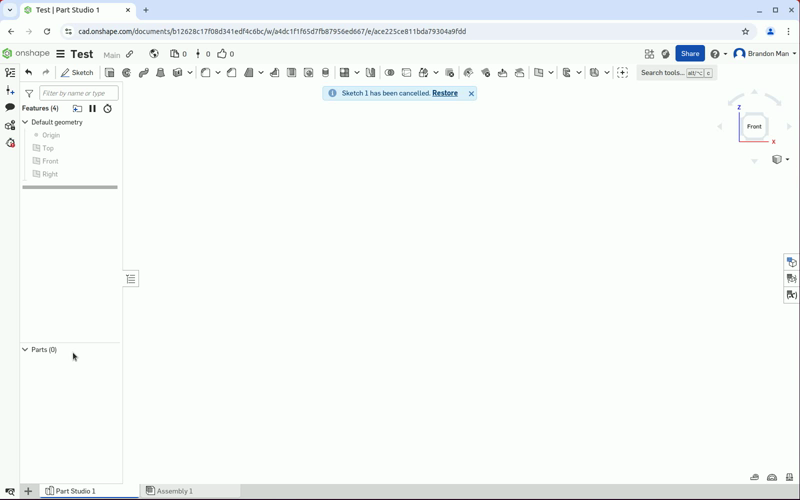
key_up(shift)
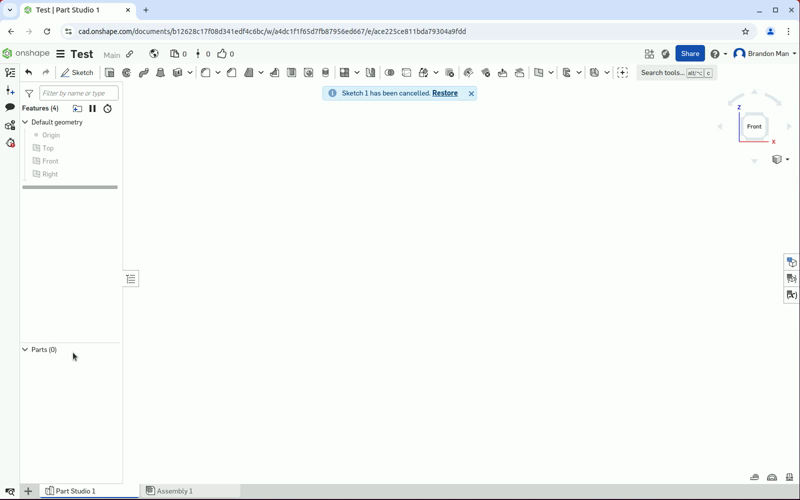
mouse_move(73, 352)
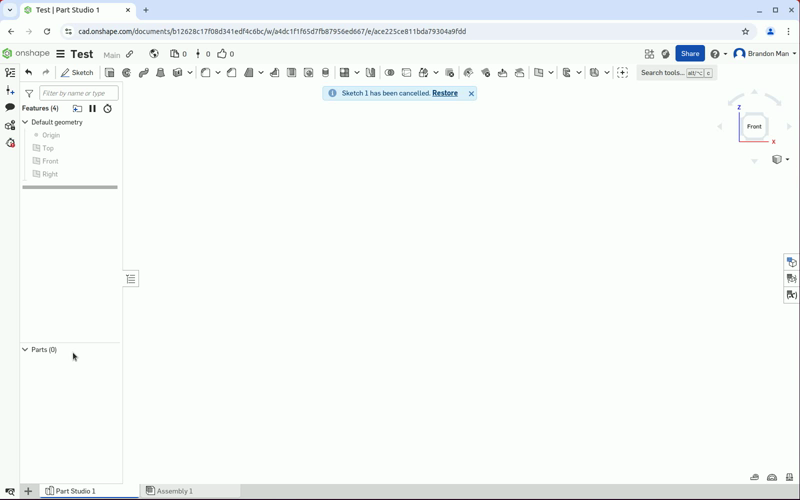
key(shift+y)
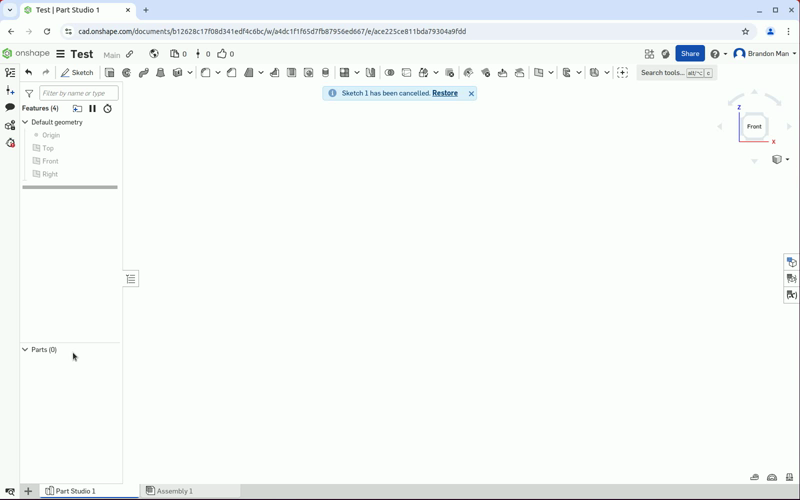
key(shift+s)
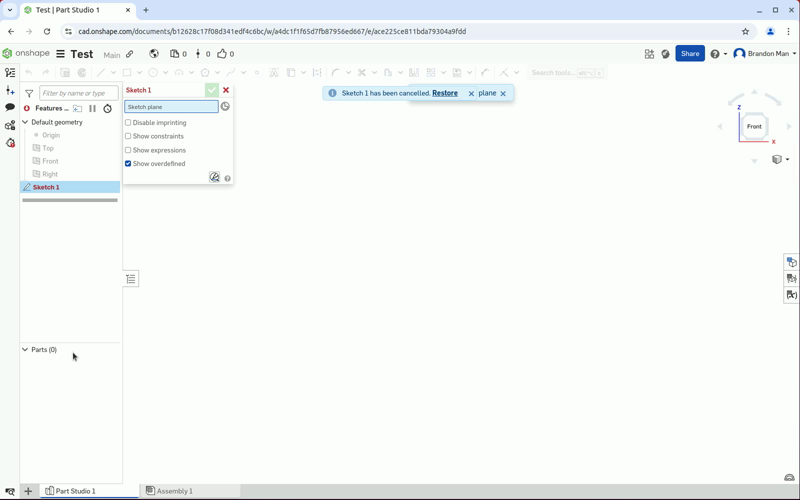
mouse_move(73, 163)
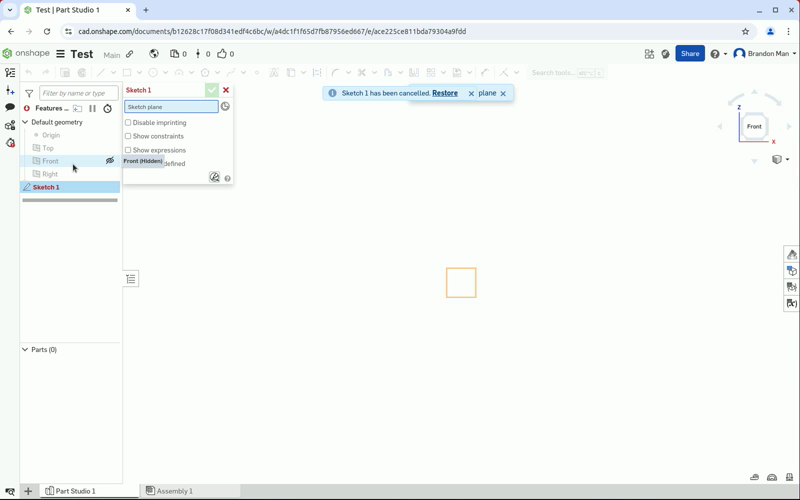
click(73, 163)
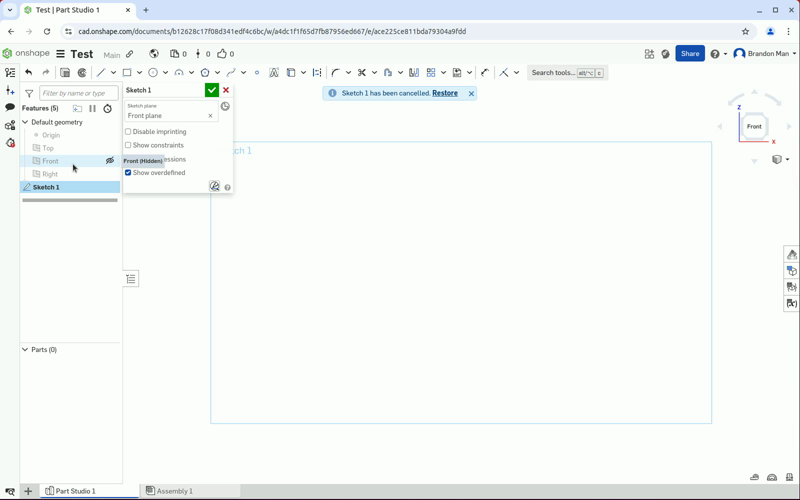
mouse_move(73, 352)
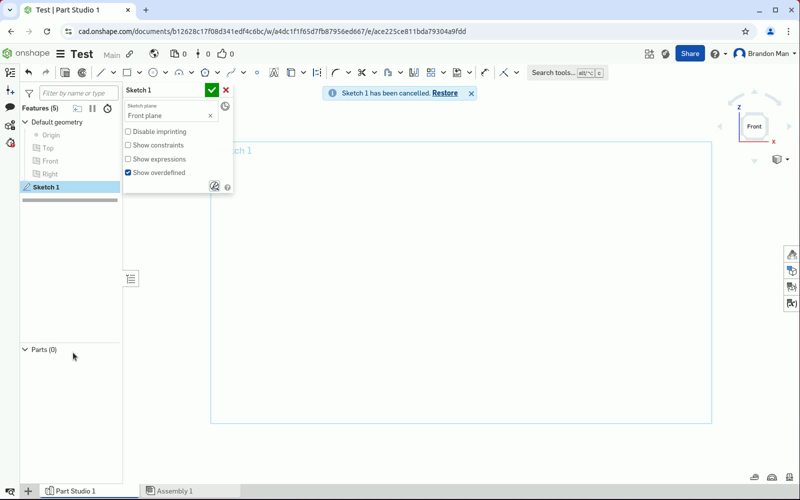
key(y)
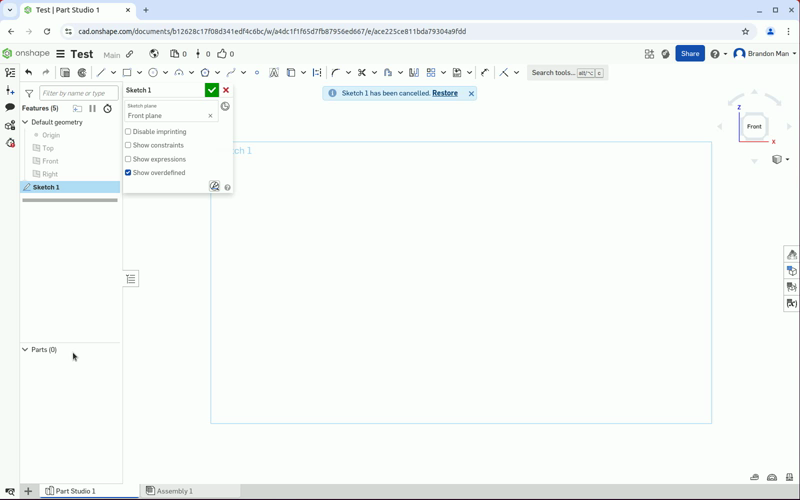
key(l)
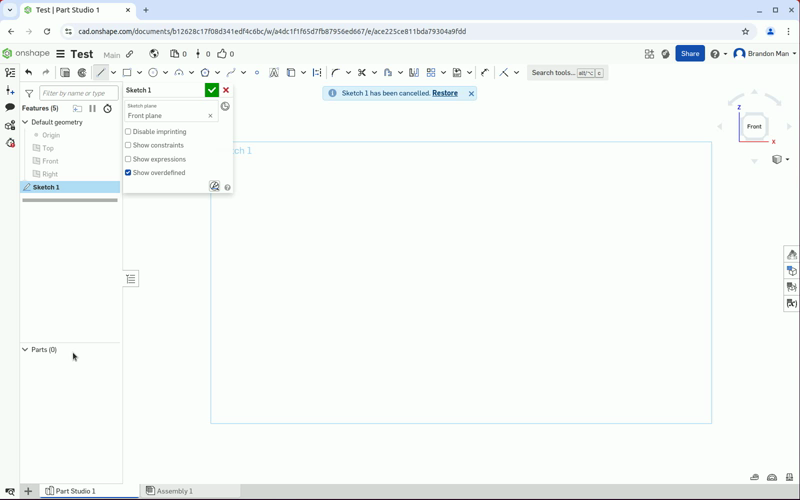
key_down(shift)
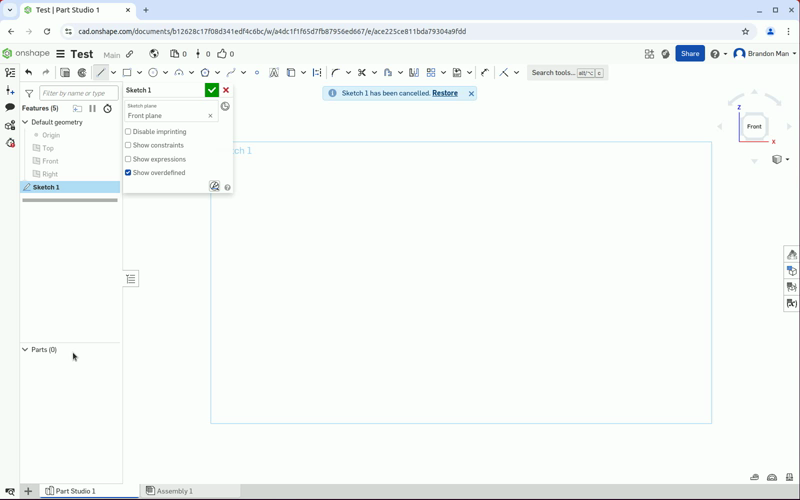
mouse_move(358, 324)
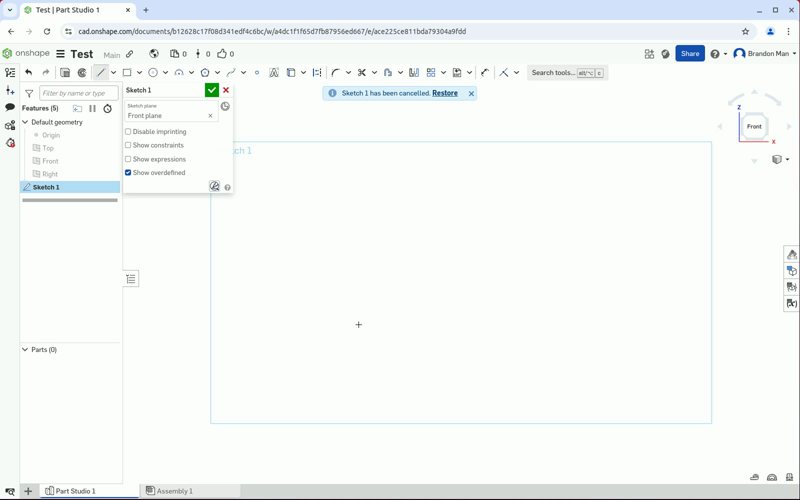
click(358, 324)
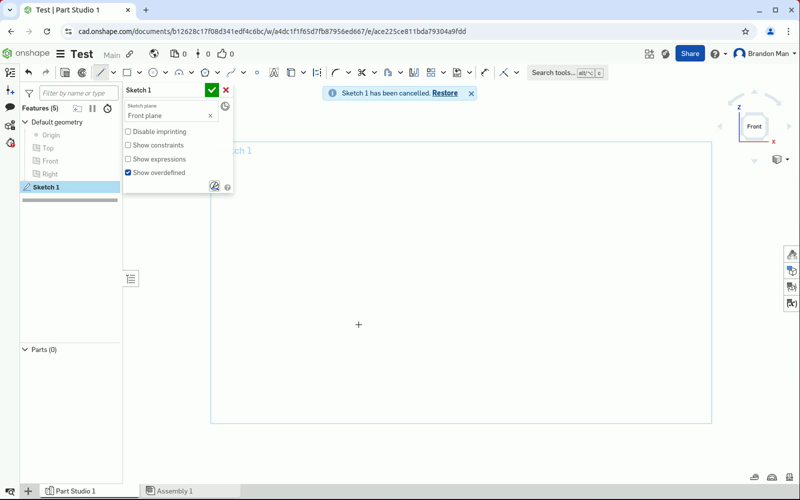
key_up(shift)
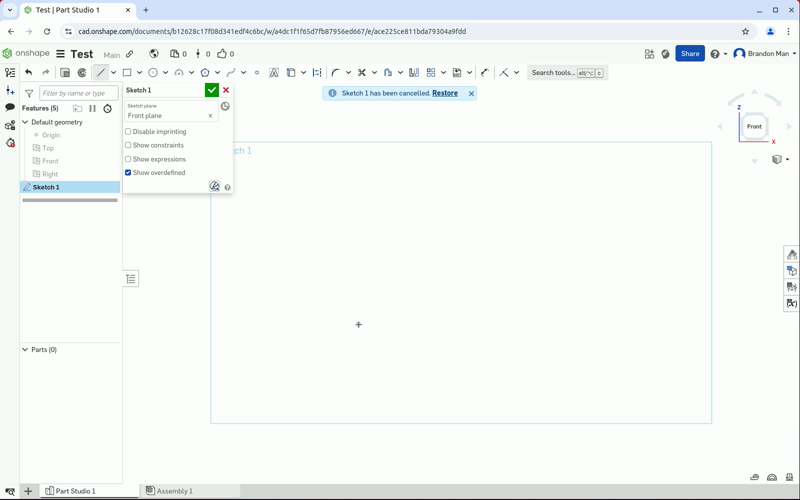
key_down(shift)
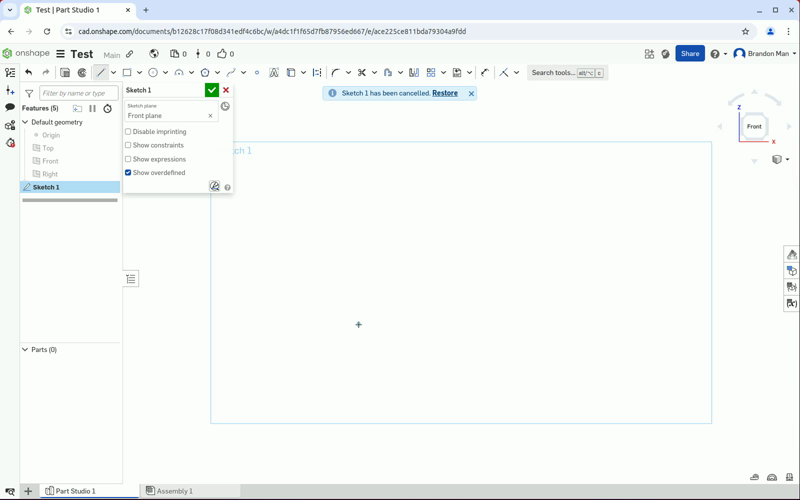
mouse_move(471, 324)
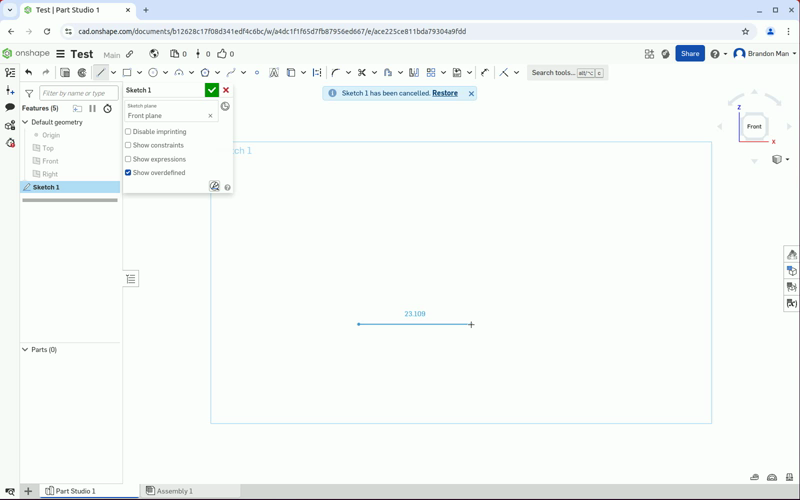
click(471, 324)
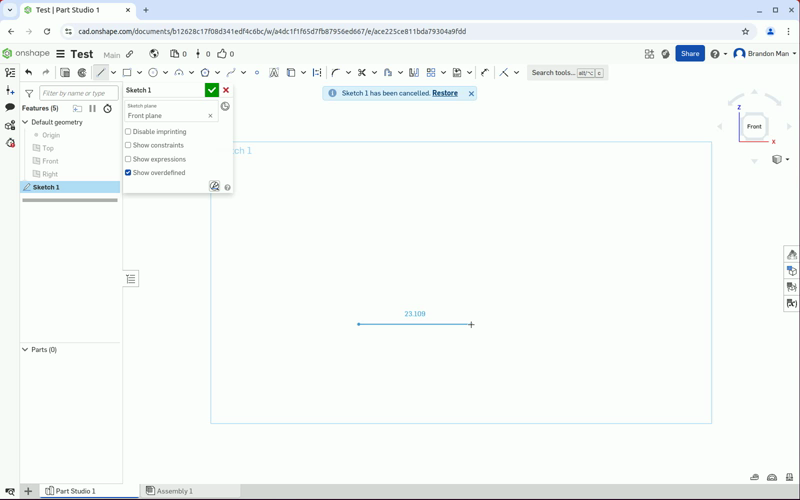
key_up(shift)
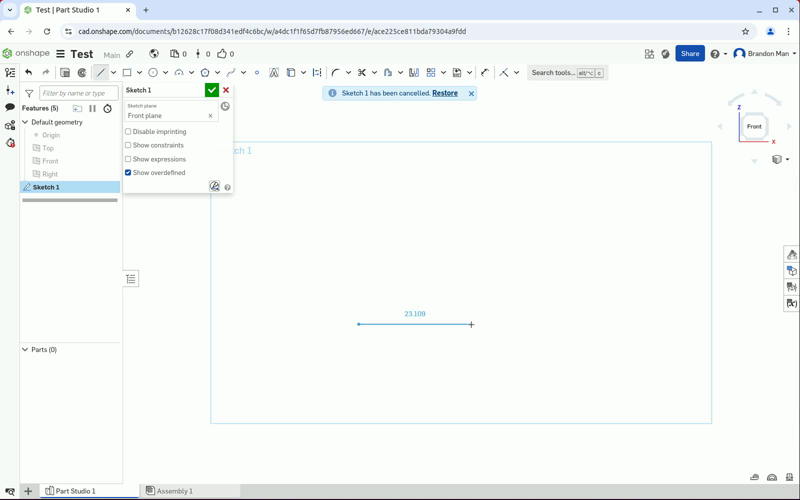
key_down(shift)
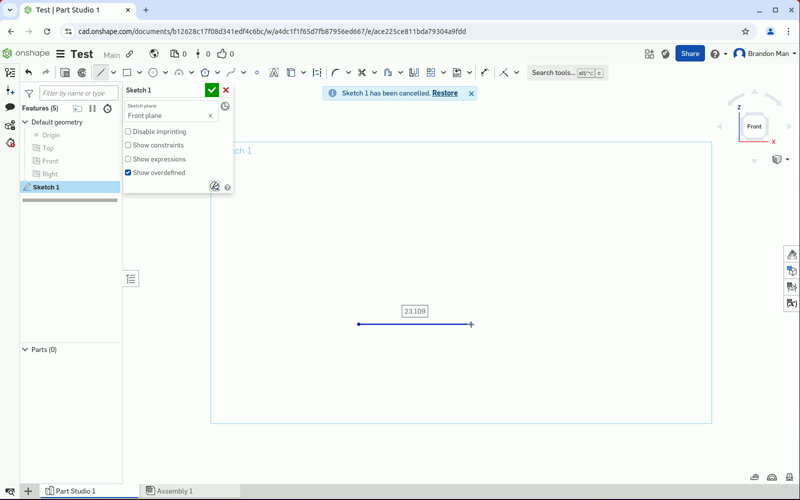
mouse_move(471, 211)
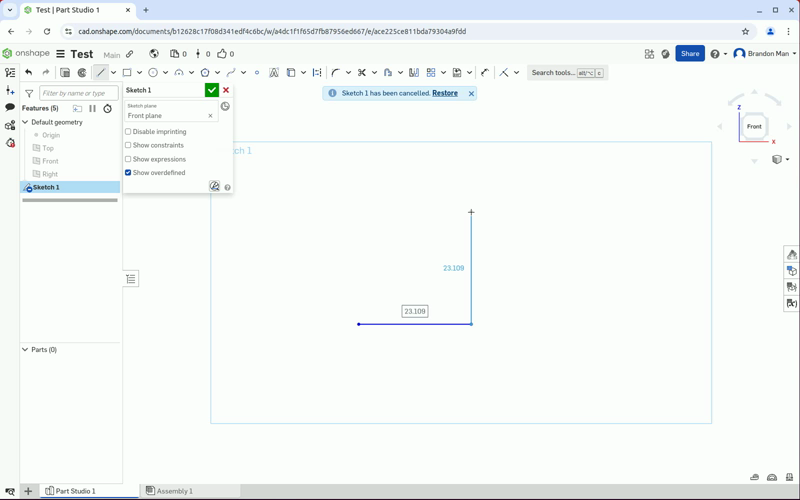
click(471, 211)
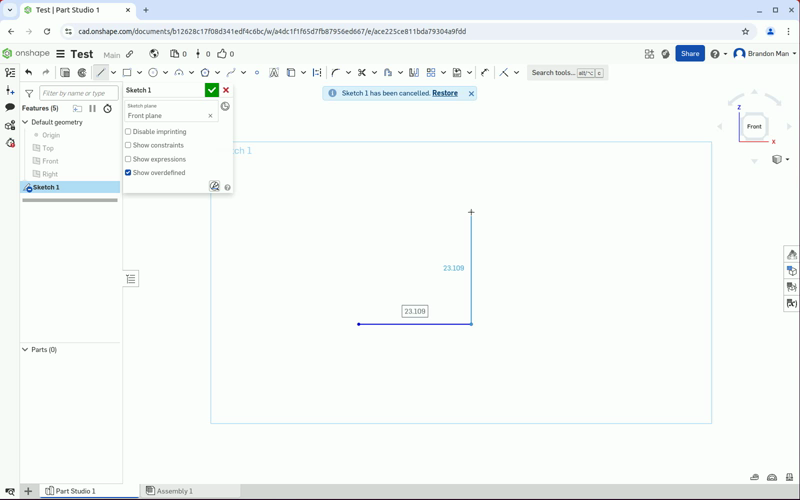
key_up(shift)
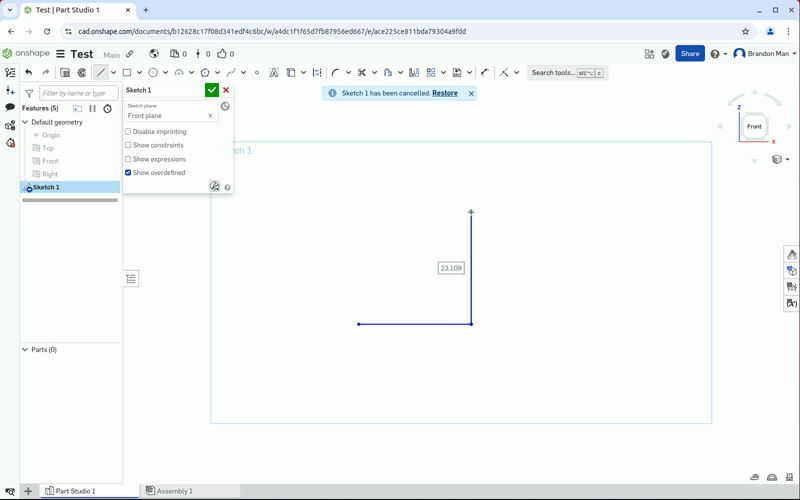
key_down(shift)
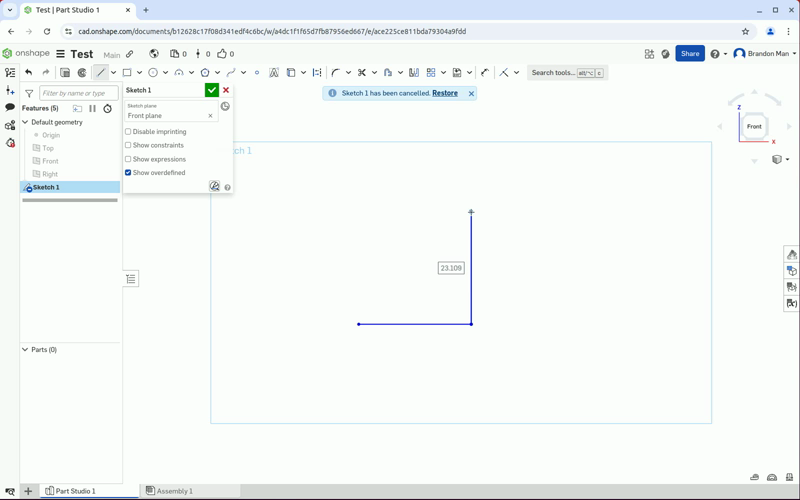
mouse_move(358, 211)
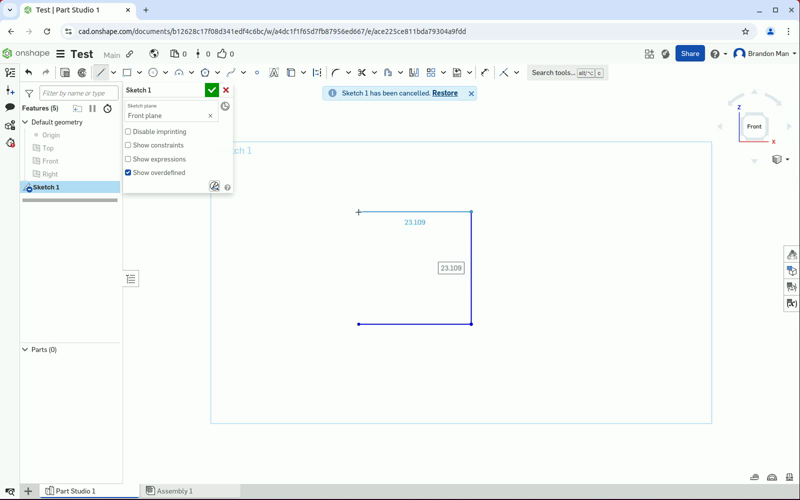
click(358, 211)
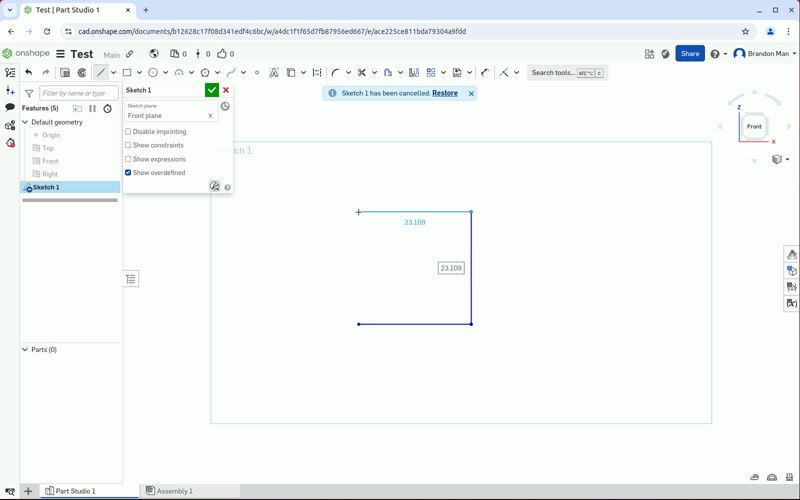
key_up(shift)
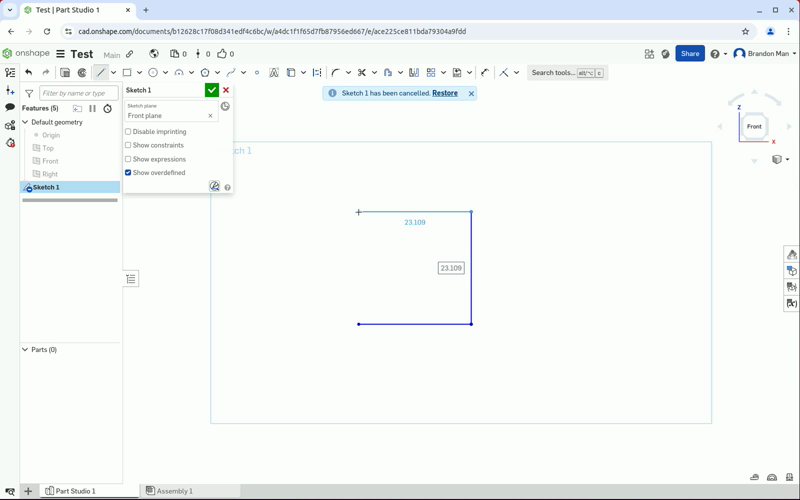
key_down(shift)
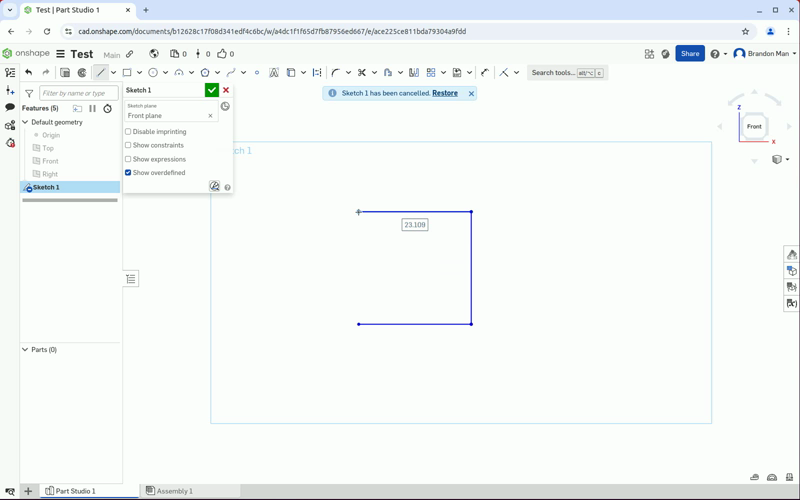
mouse_move(358, 324)
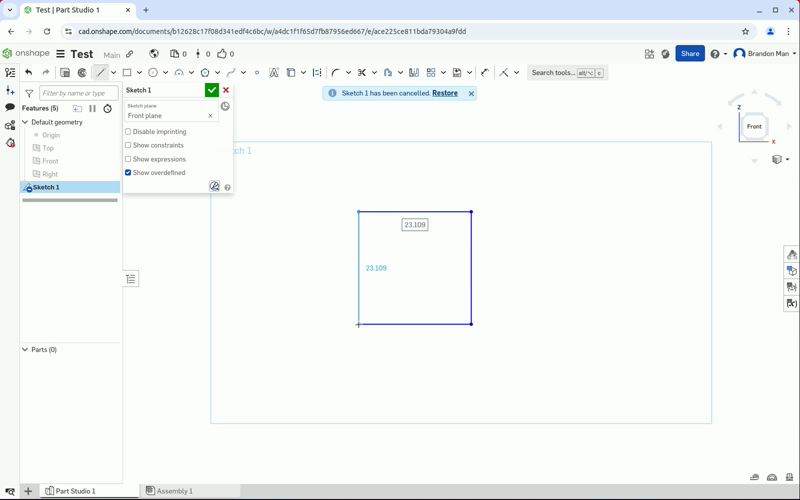
key_up(shift)
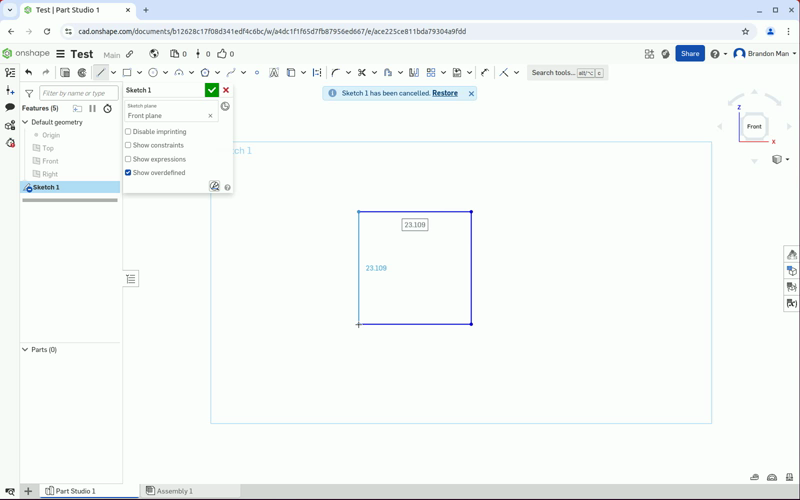
click(358, 324)
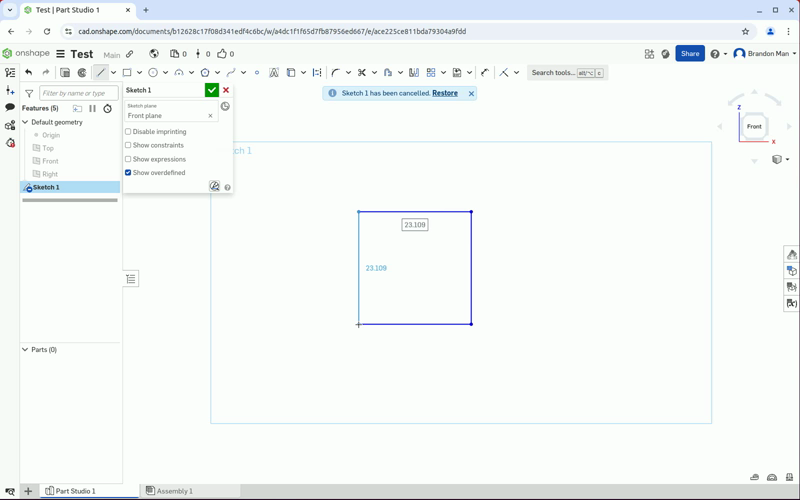
key(esc)
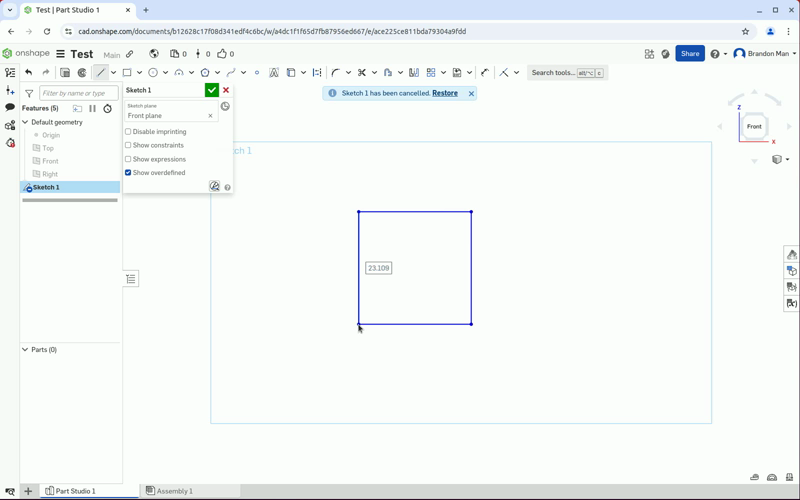
mouse_move(394, 242)
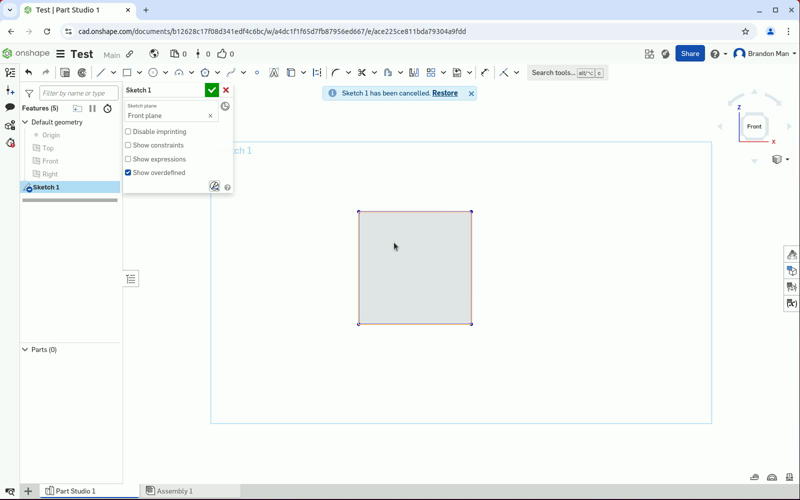
click(394, 242)
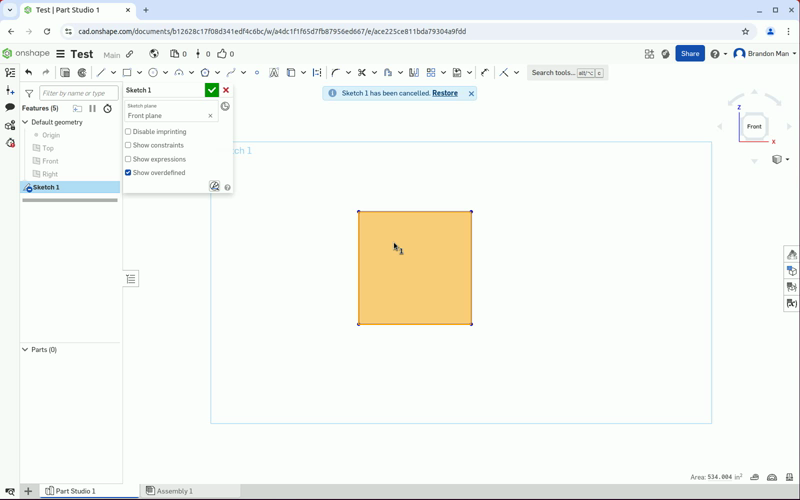
mouse_move(73, 352)
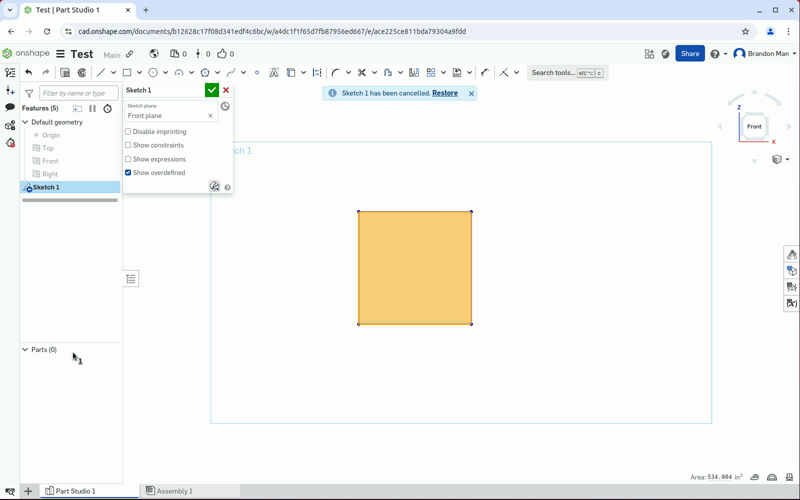
key(shift+y)
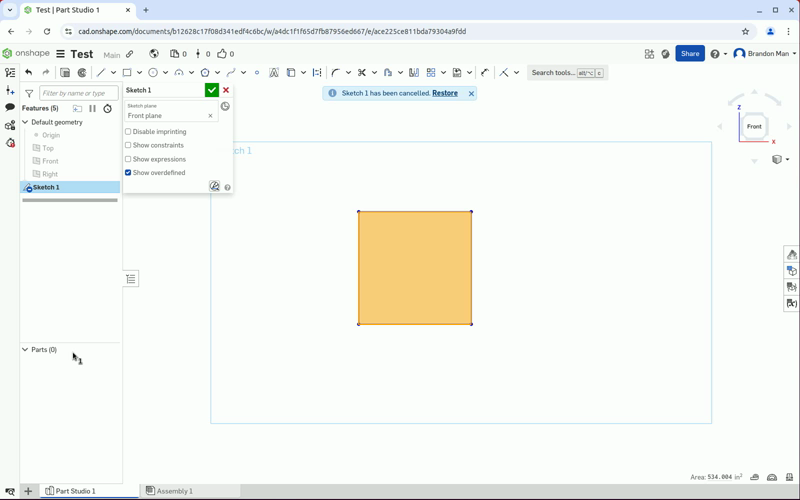
key(shift+e)
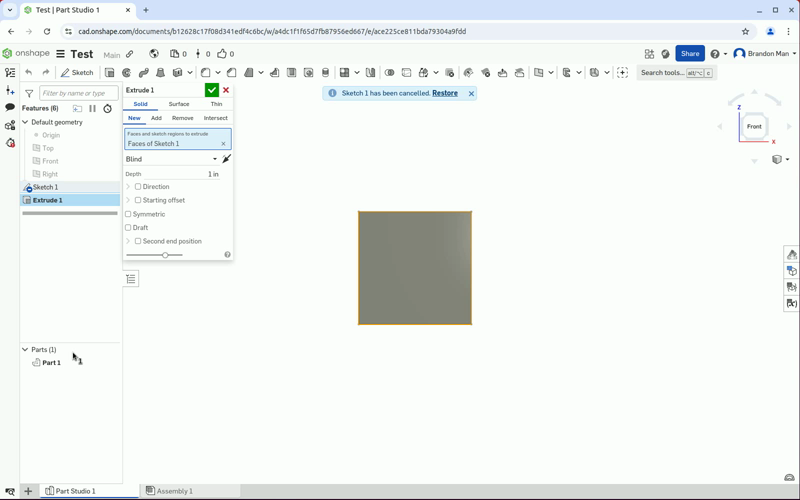
mouse_move(143, 106)
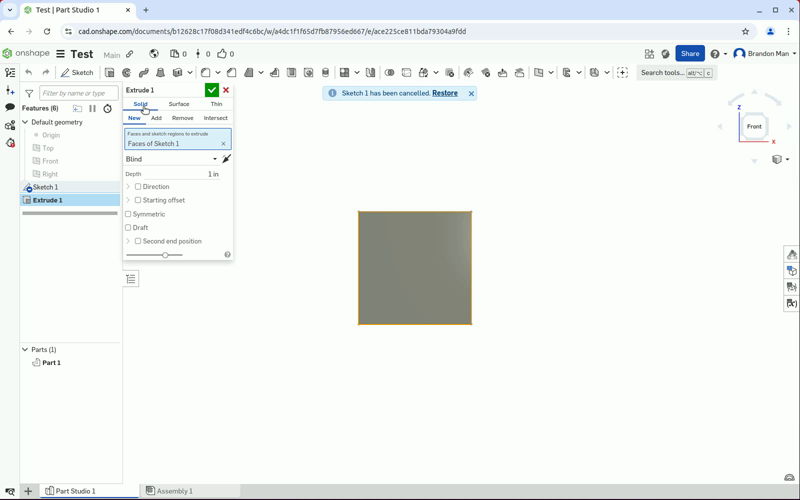
click(143, 106)
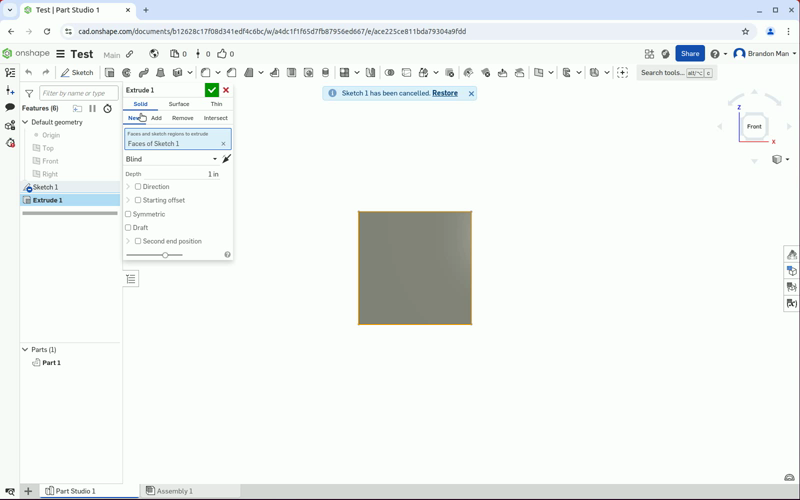
mouse_move(137, 120)
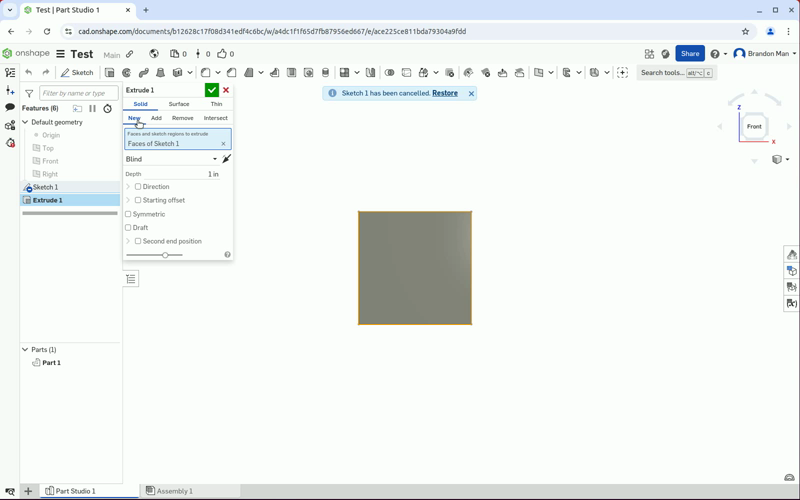
click(137, 120)
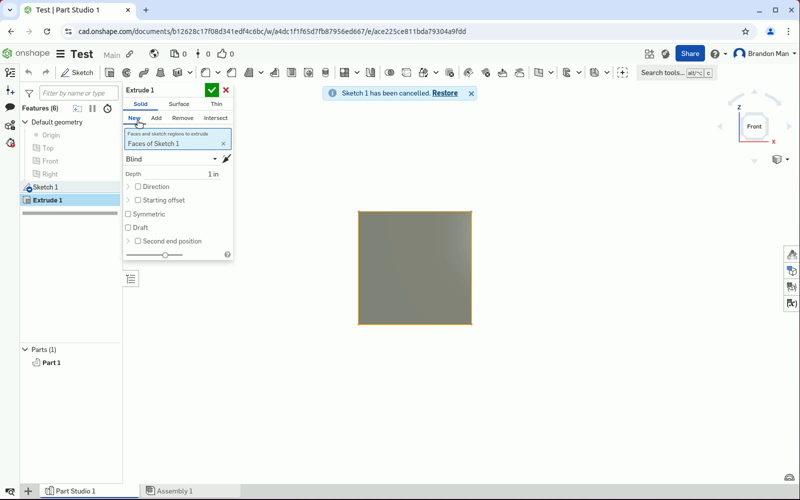
key(tab, 4)
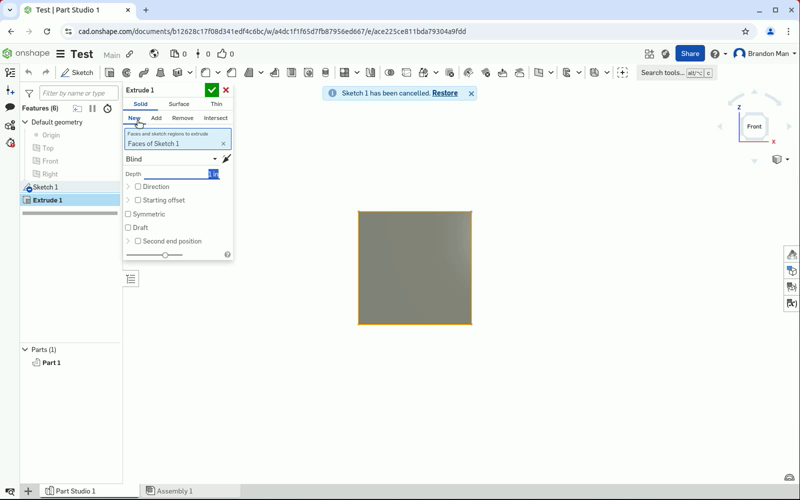
text(23.108)
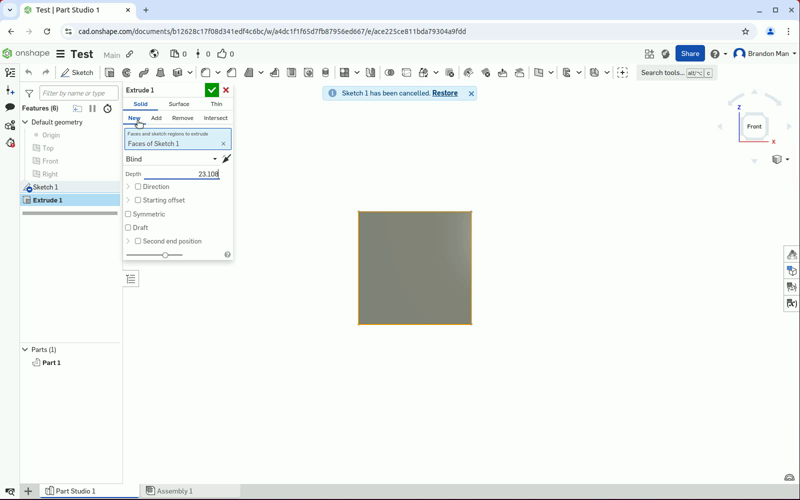
key(enter)
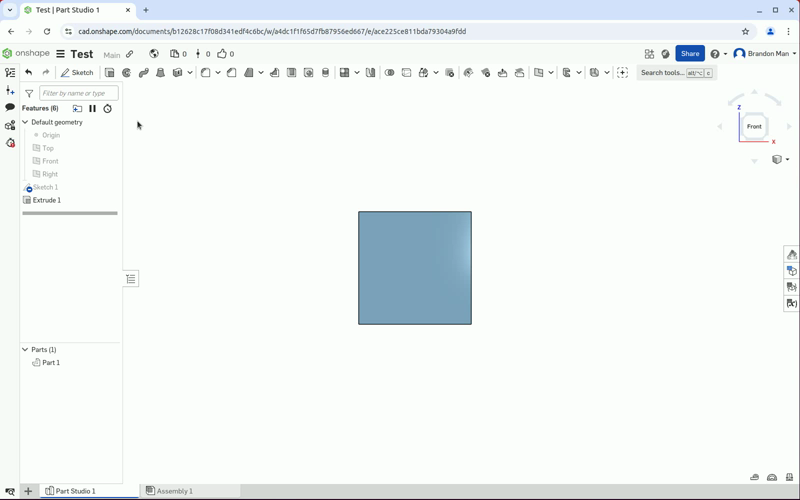
key(shift+h)
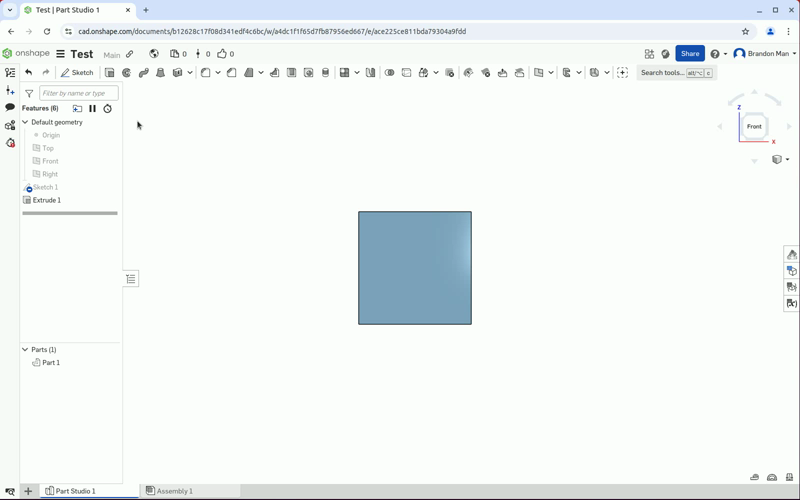
key(shift+h)
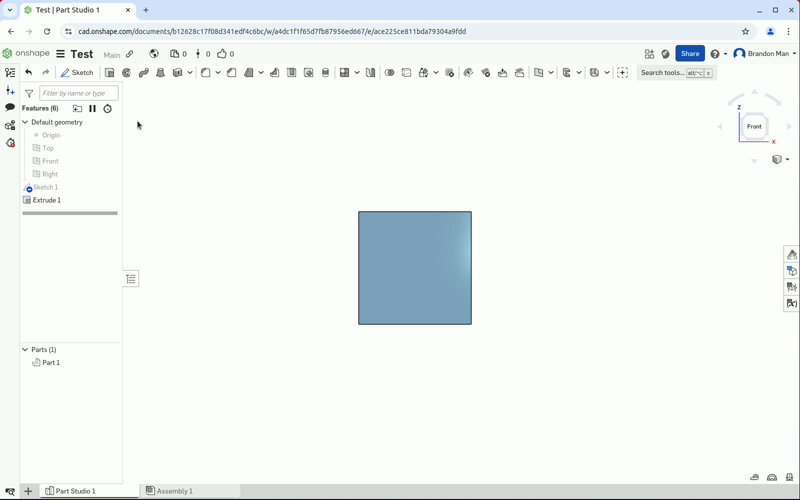
mouse_move(73, 189)
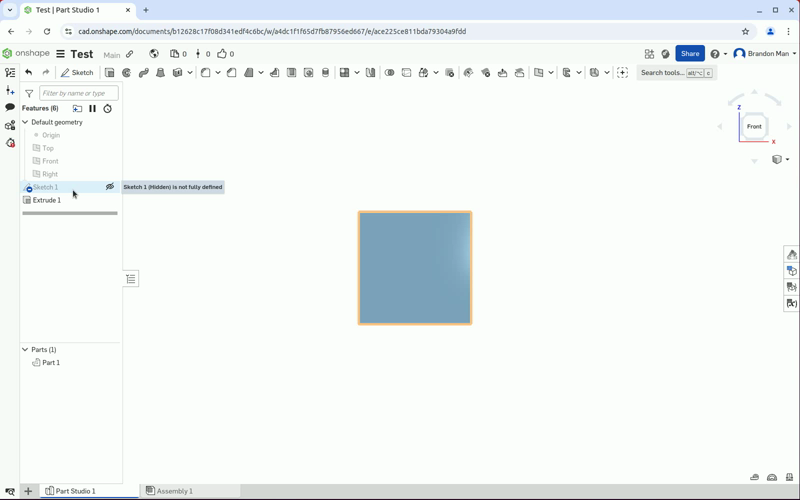
click(73, 189)
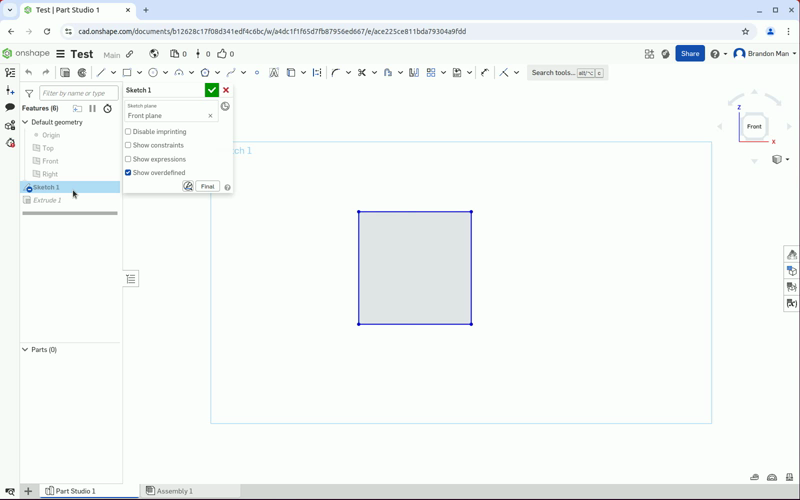
mouse_move(229, 92)
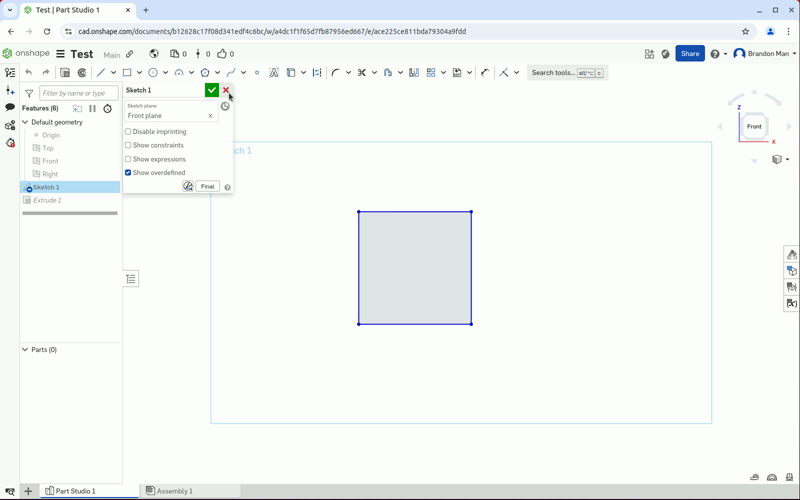
click(229, 92)
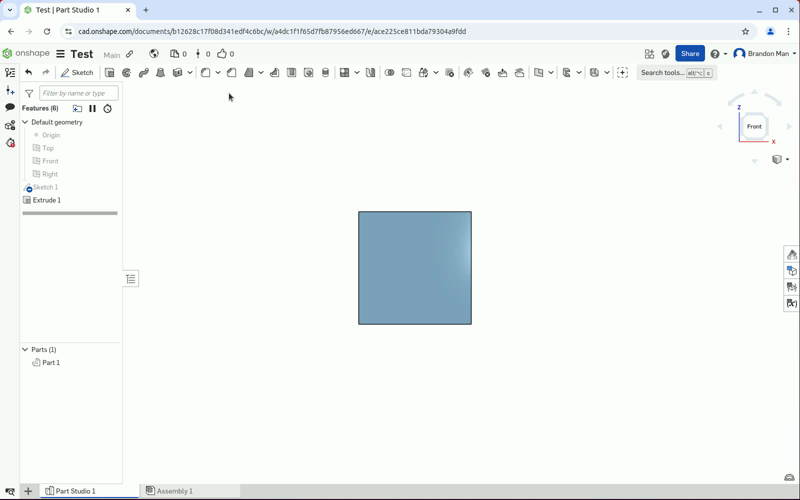
mouse_move(541, 75)
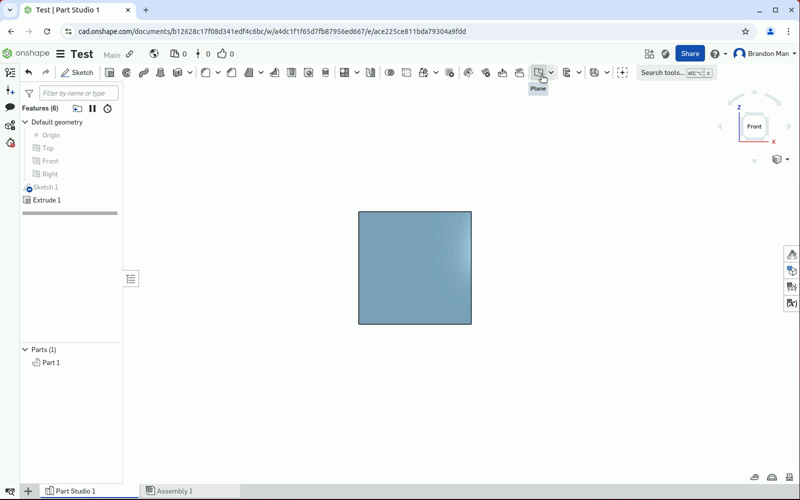
click(541, 75)
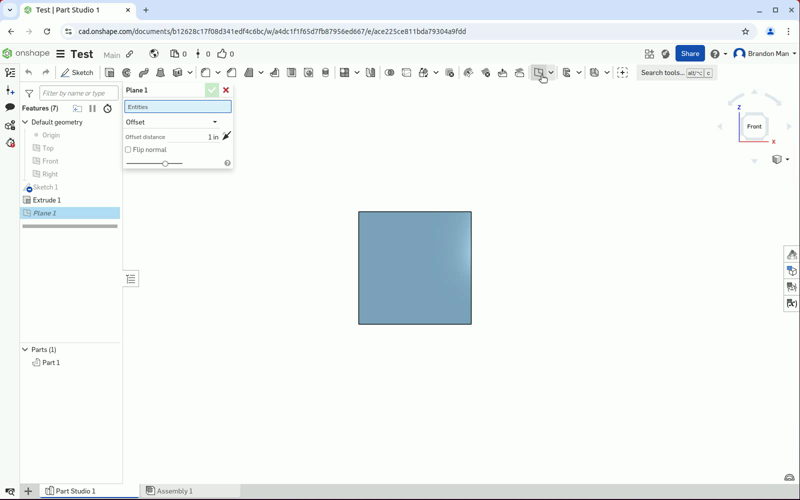
mouse_move(73, 163)
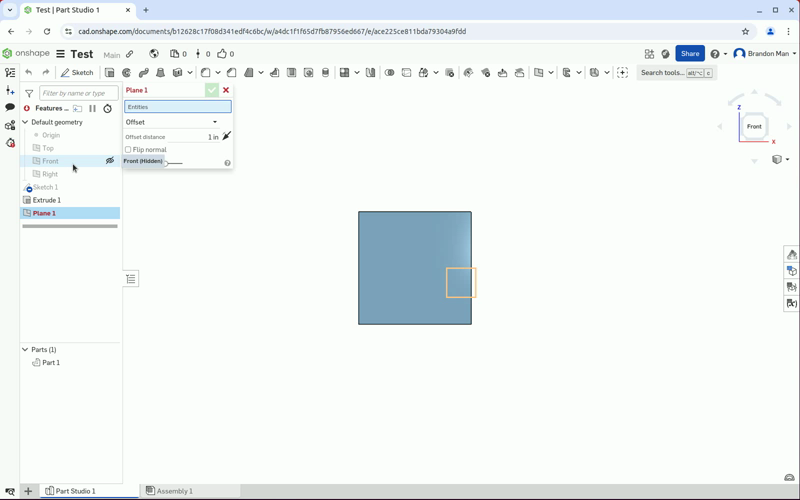
click(73, 163)
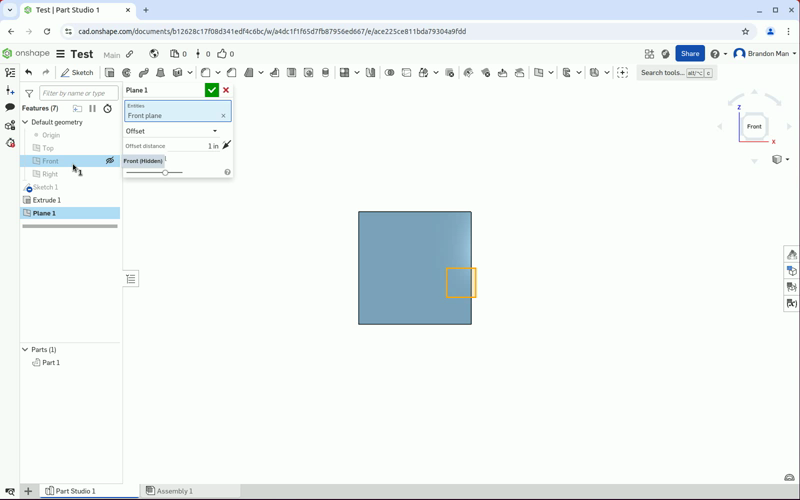
key(tab, 2)
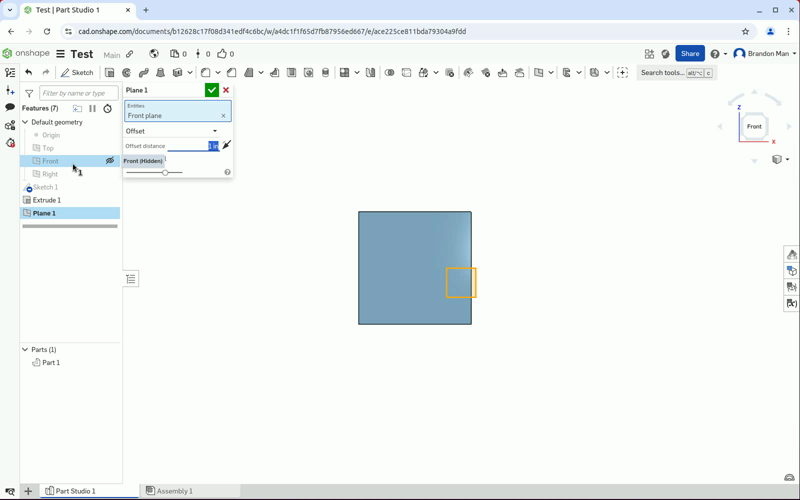
text(23.108)
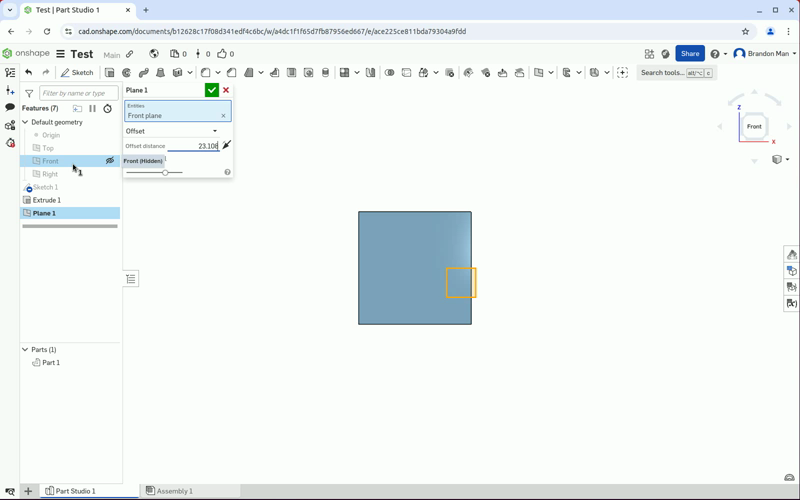
key(enter, 2)
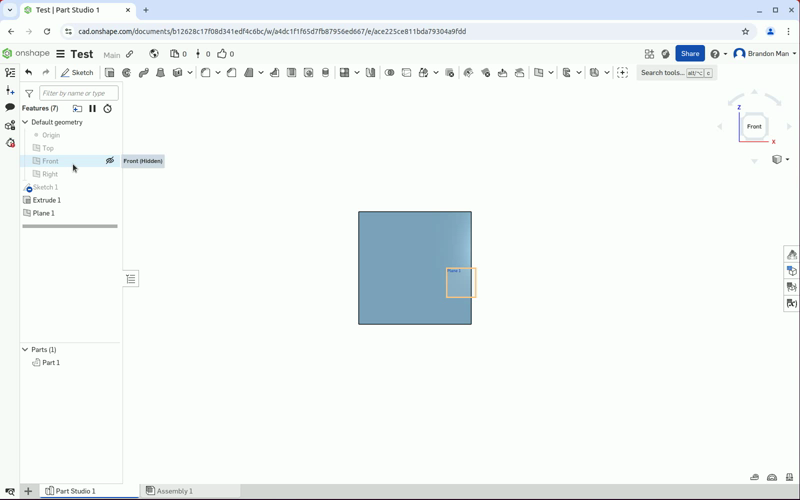
key(shift+s)
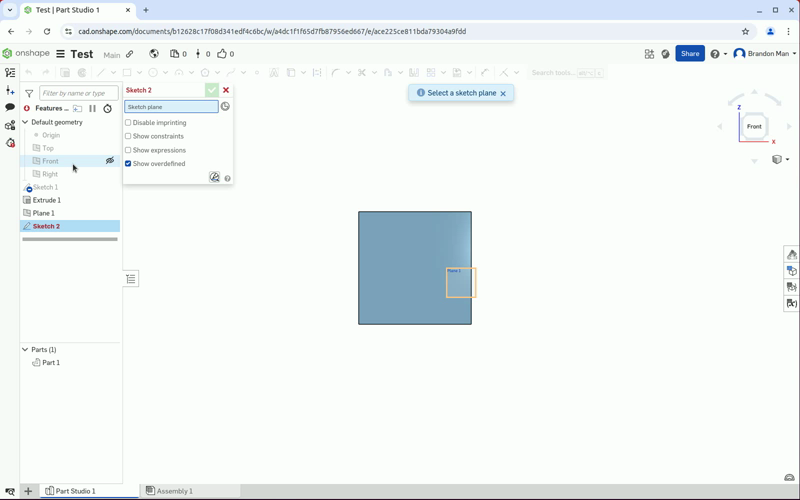
mouse_move(73, 215)
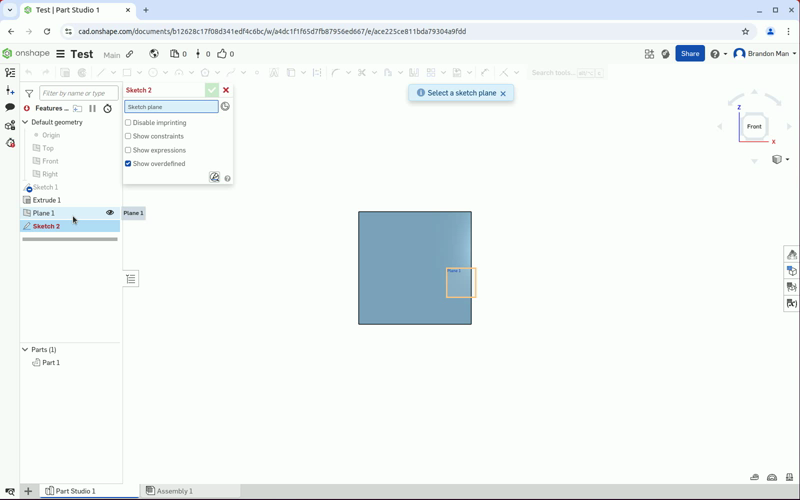
click(73, 215)
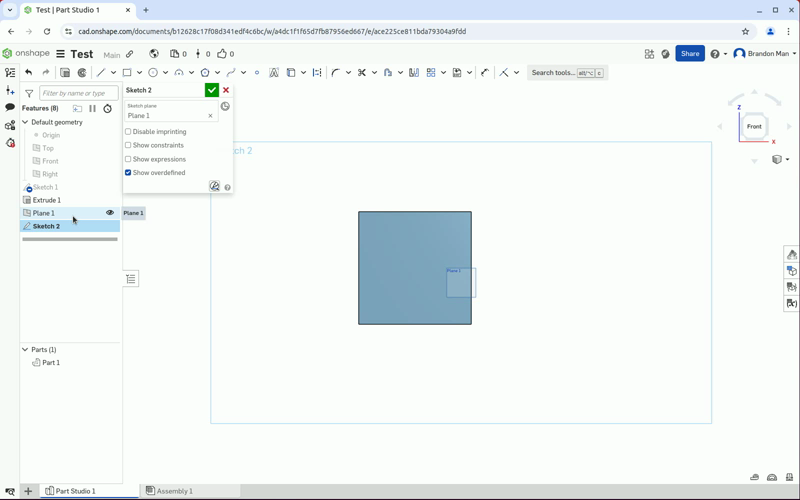
mouse_move(73, 352)
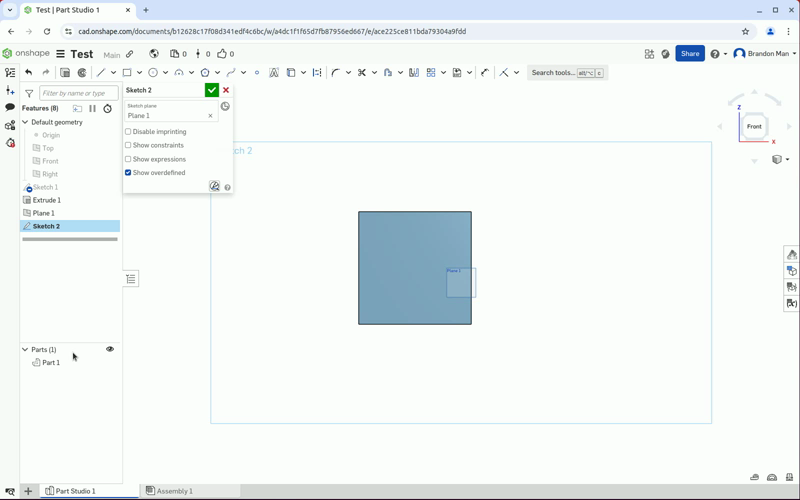
key(y)
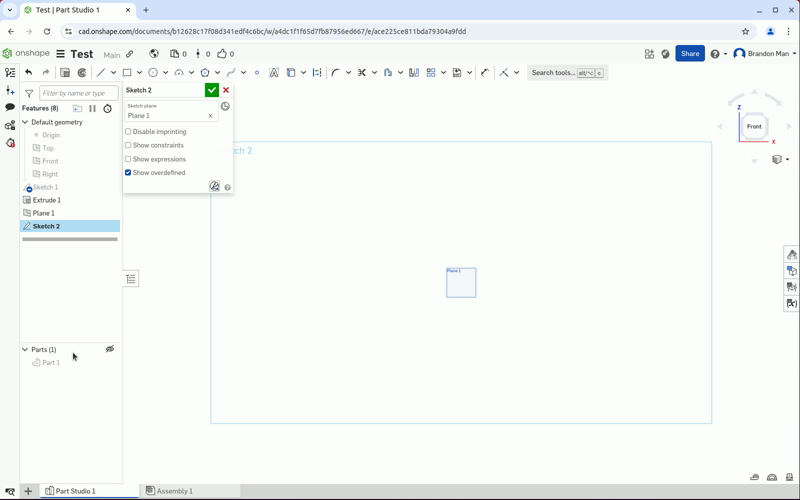
key(c)
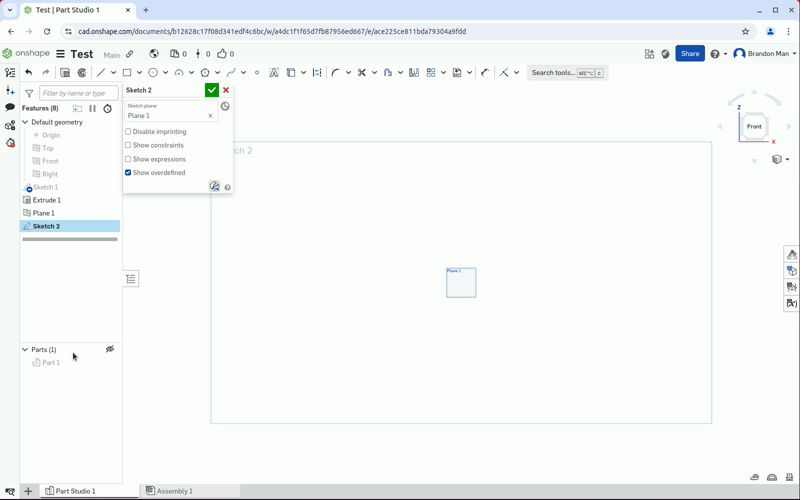
key_down(shift)
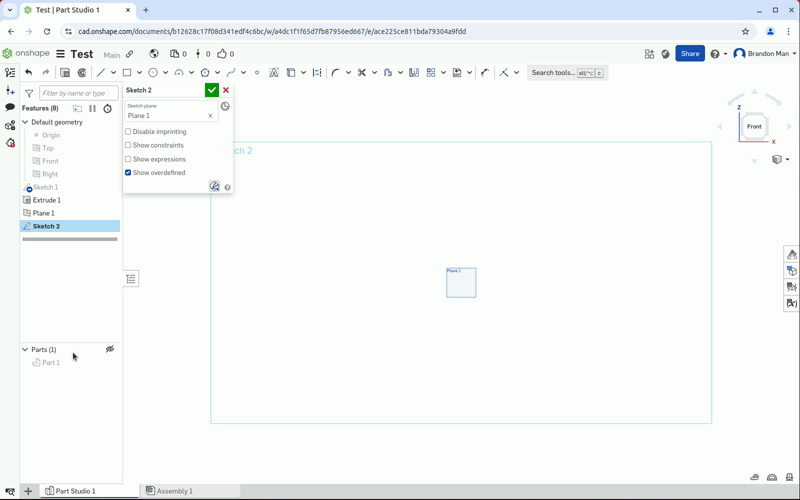
mouse_move(415, 267)
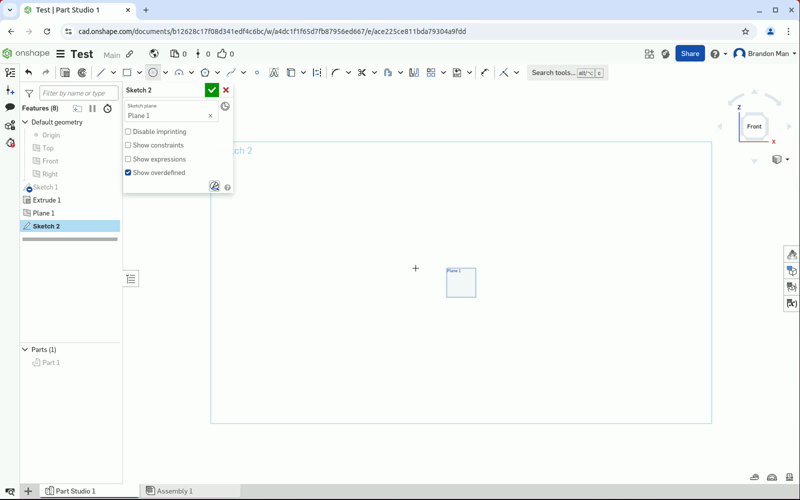
click(415, 267)
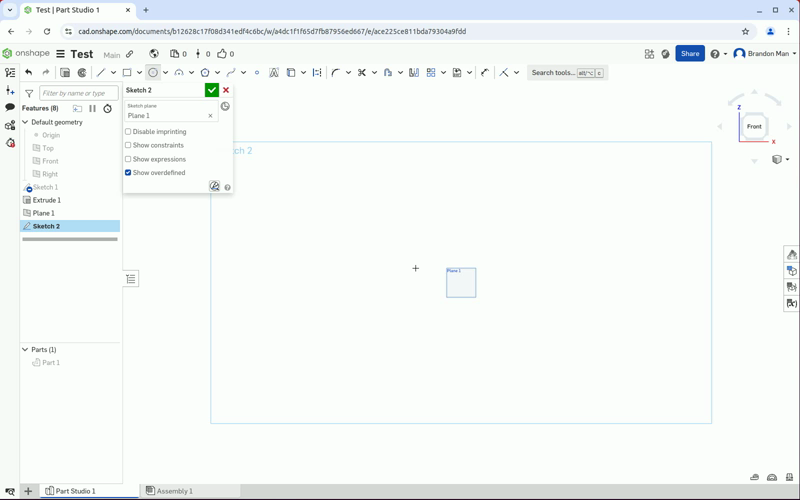
key_up(shift)
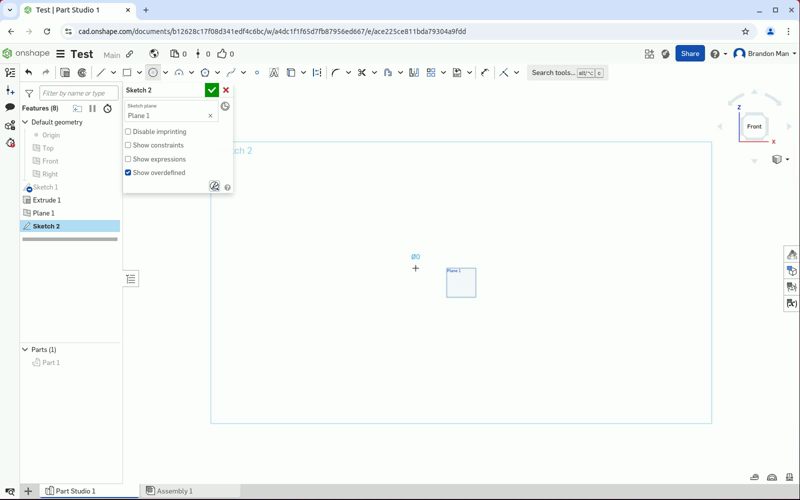
mouse_move(444, 267)
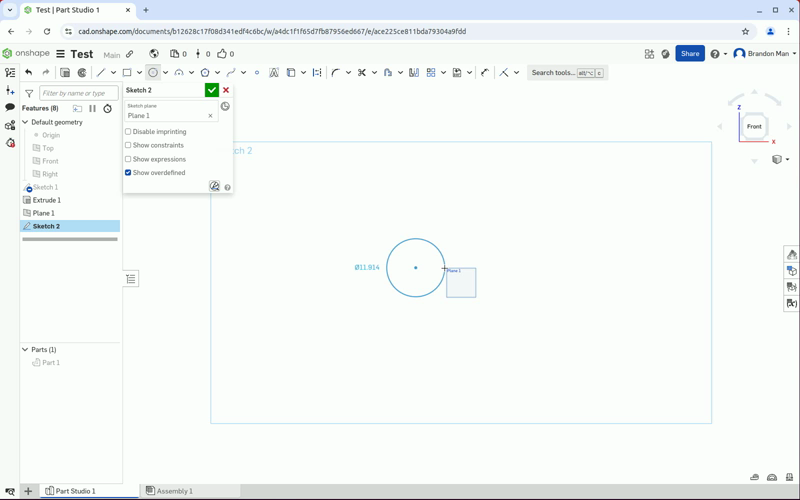
click(444, 267)
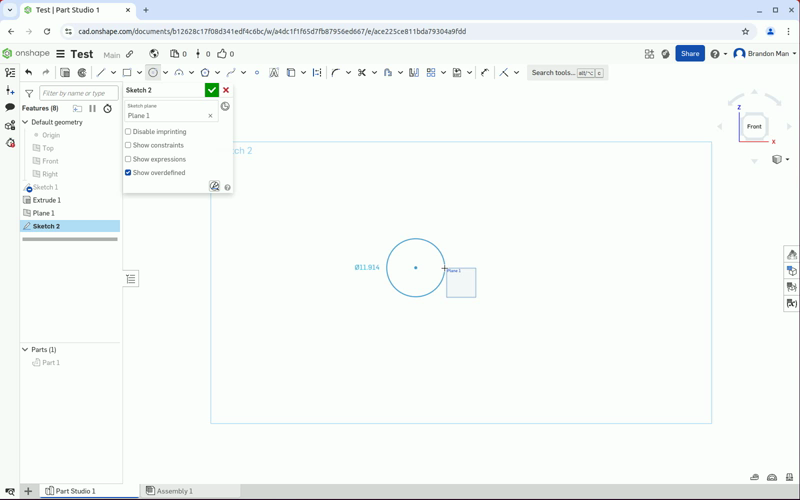
key(esc)
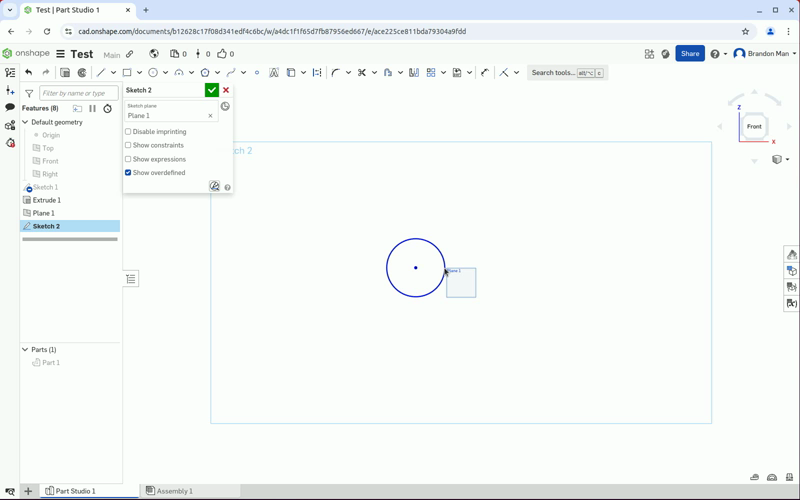
mouse_move(393, 257)
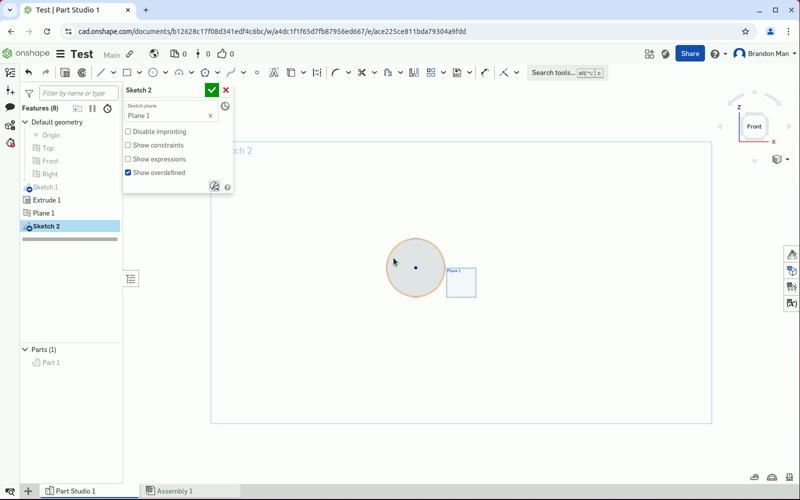
click(393, 257)
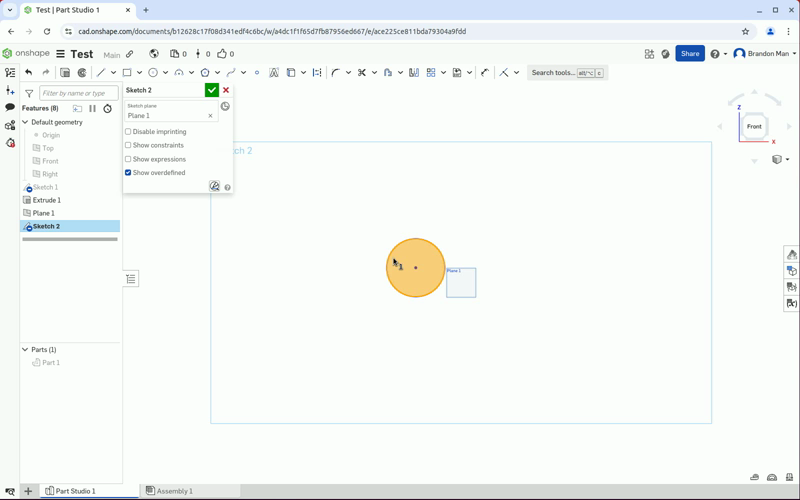
mouse_move(73, 352)
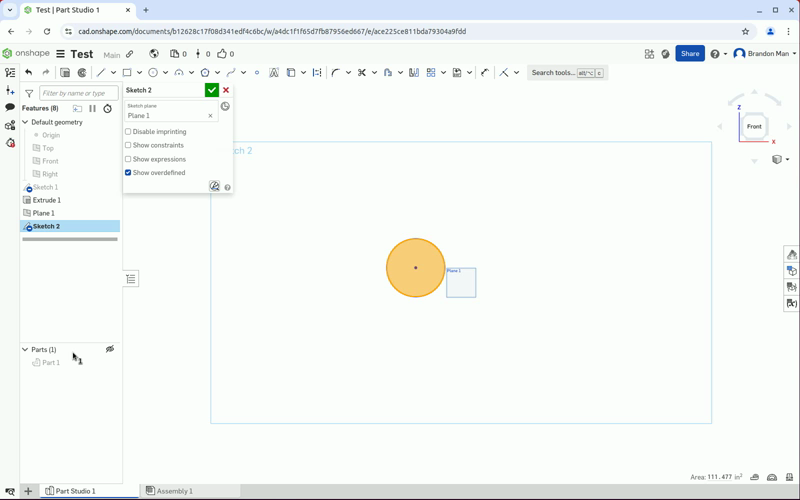
key(shift+y)
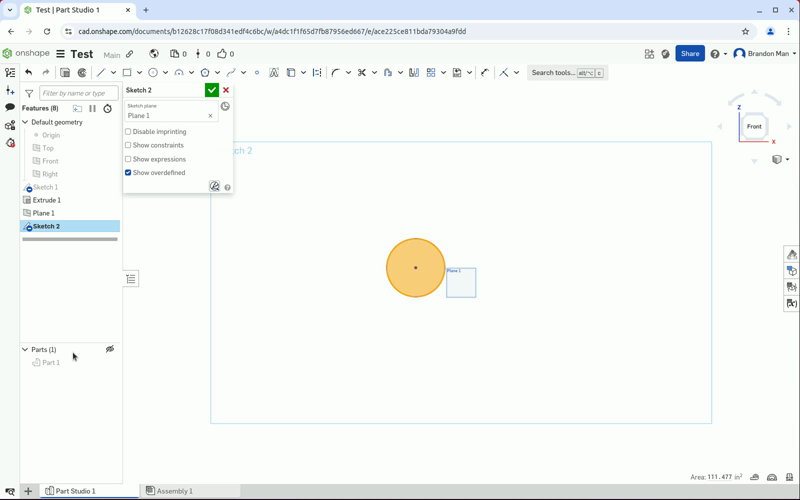
key(shift+e)
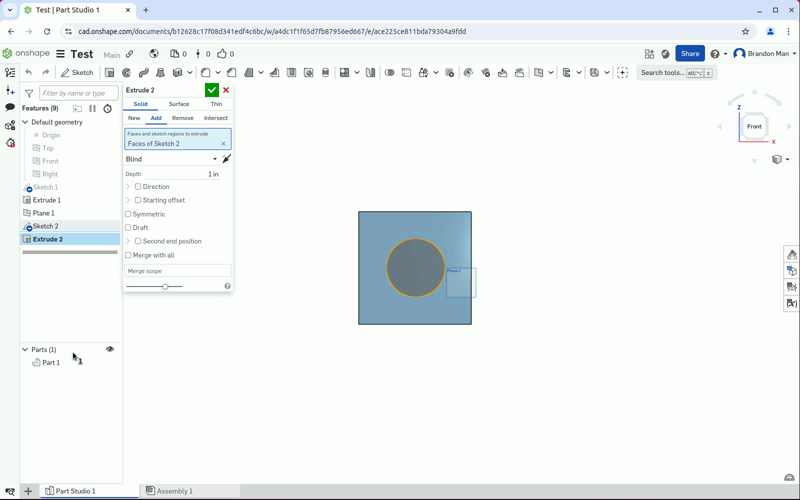
mouse_move(143, 106)
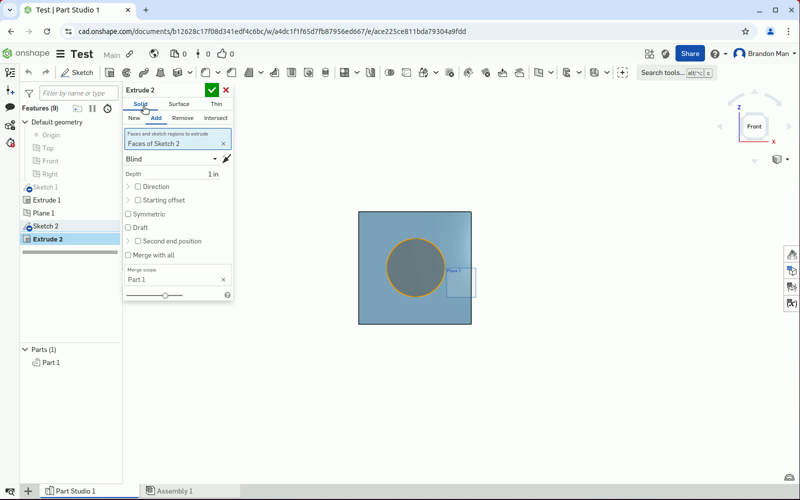
click(143, 106)
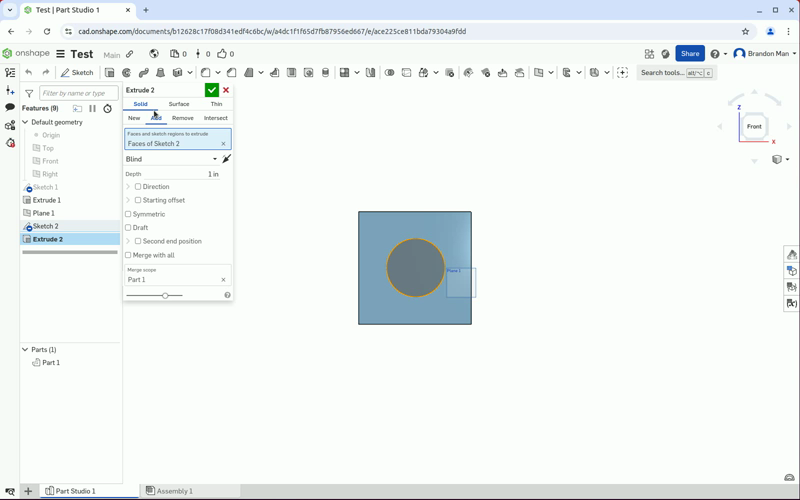
mouse_move(186, 120)
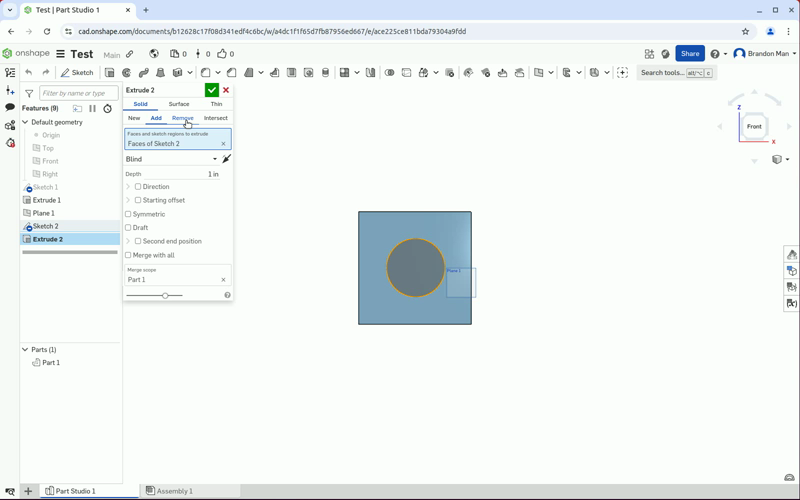
click(186, 120)
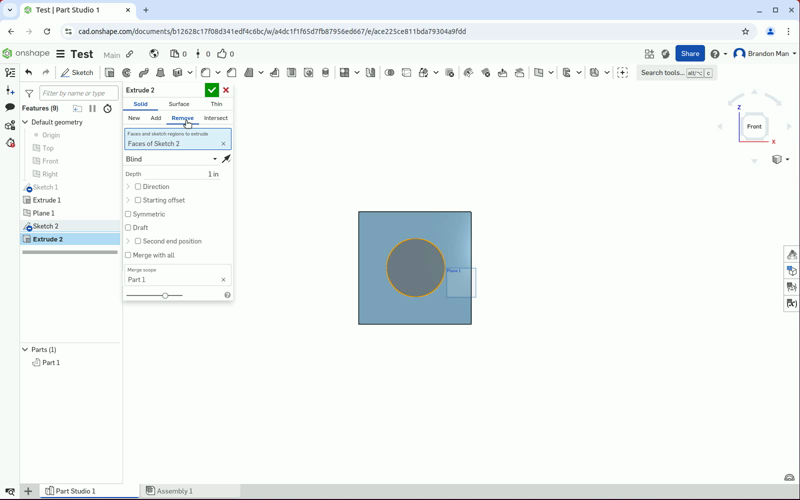
key(tab, 4)
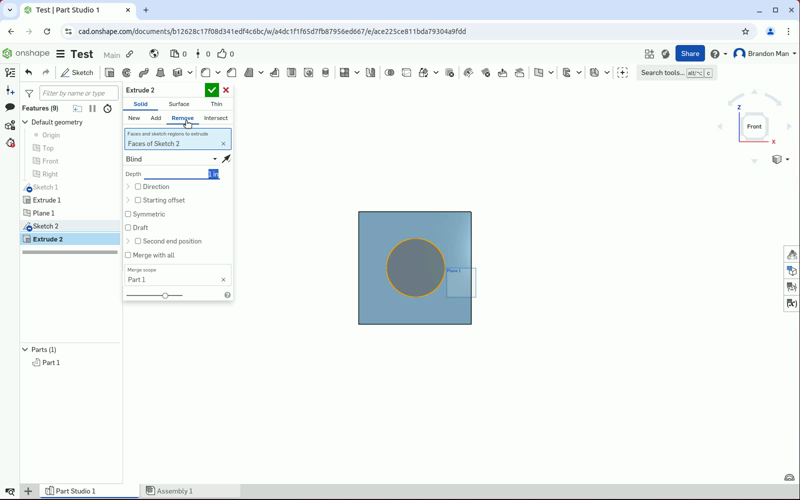
text(23.108)
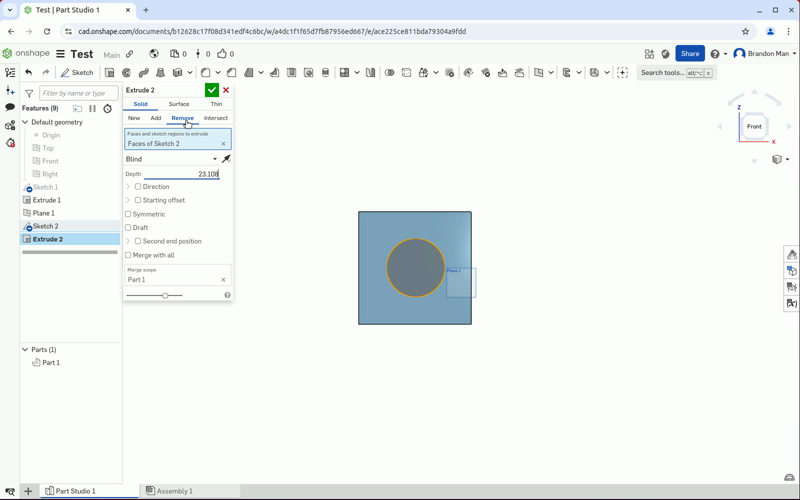
key(tab, 6)
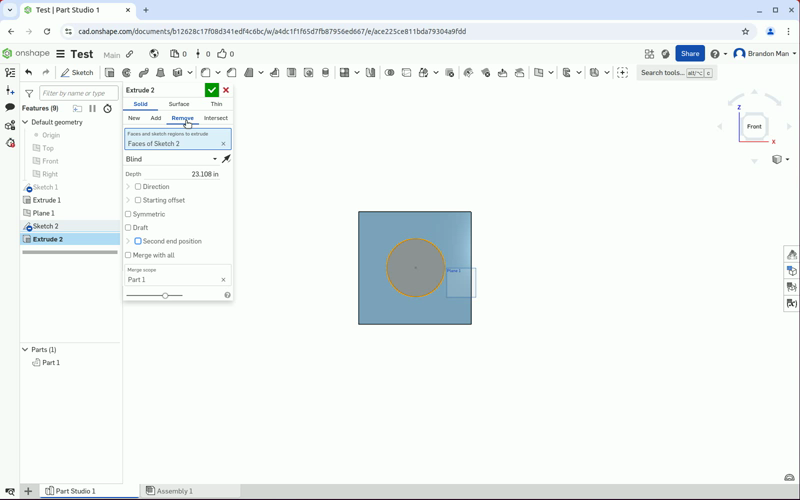
key(space)
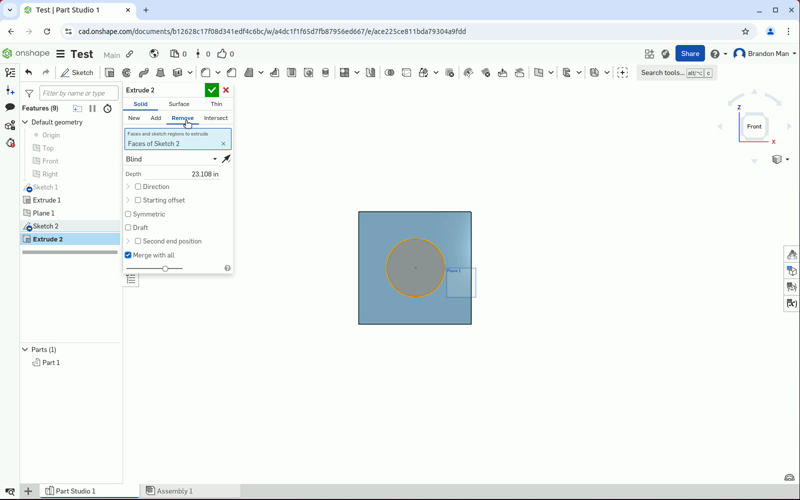
key(enter)
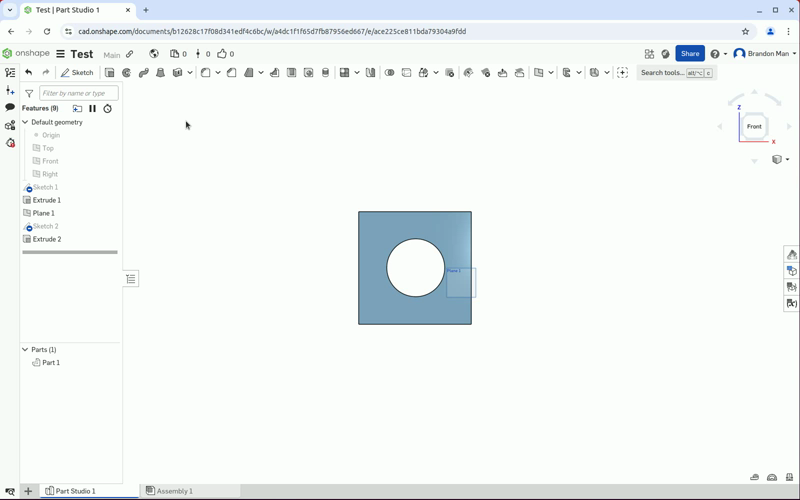
key(shift+h)
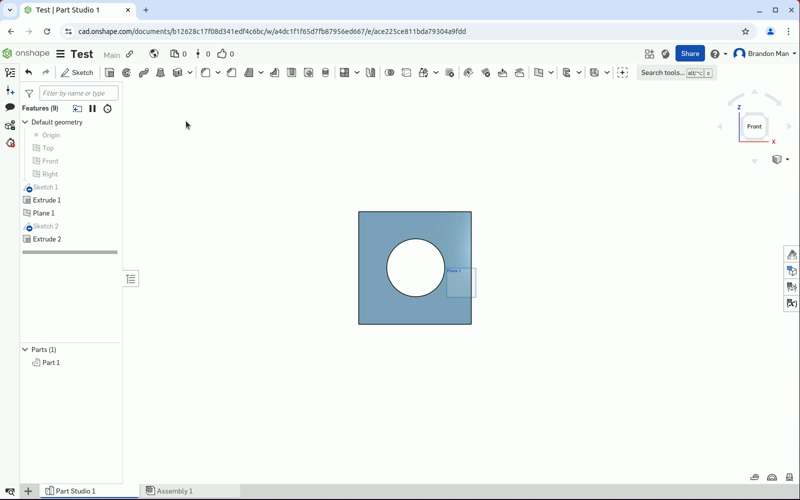
key(shift+h)
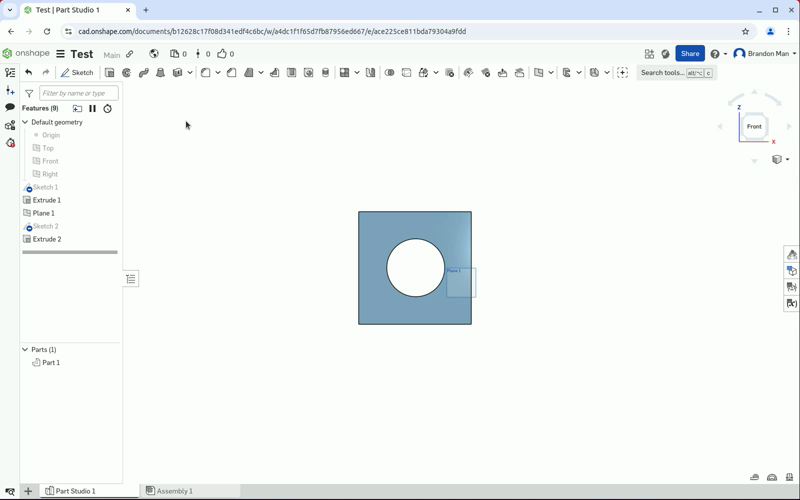
mouse_move(73, 189)
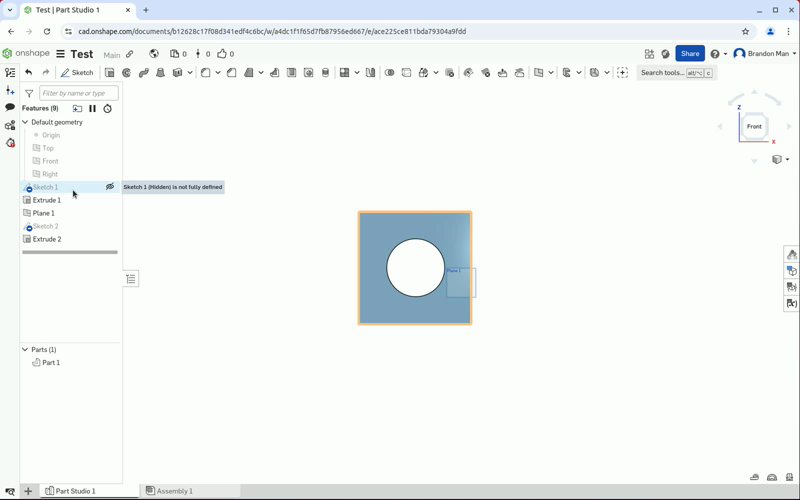
click(73, 189)
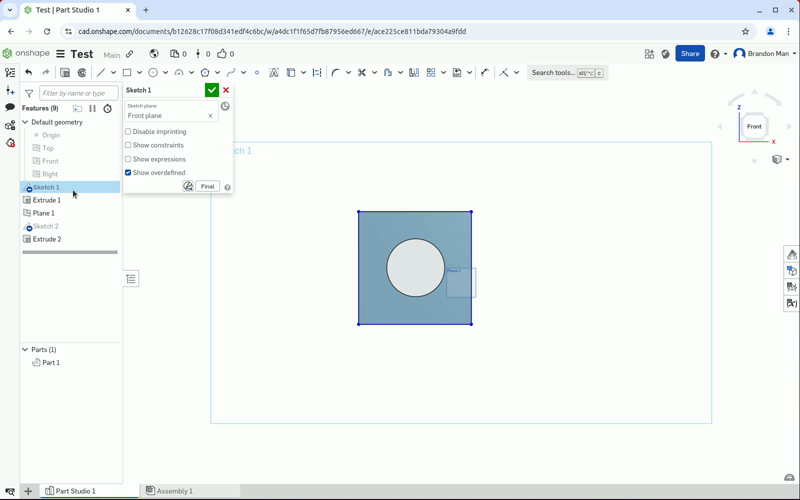
mouse_move(229, 92)
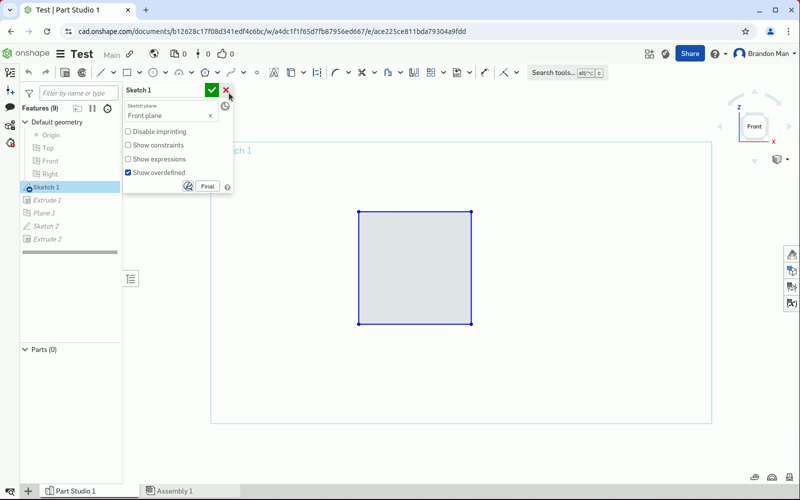
click(229, 92)
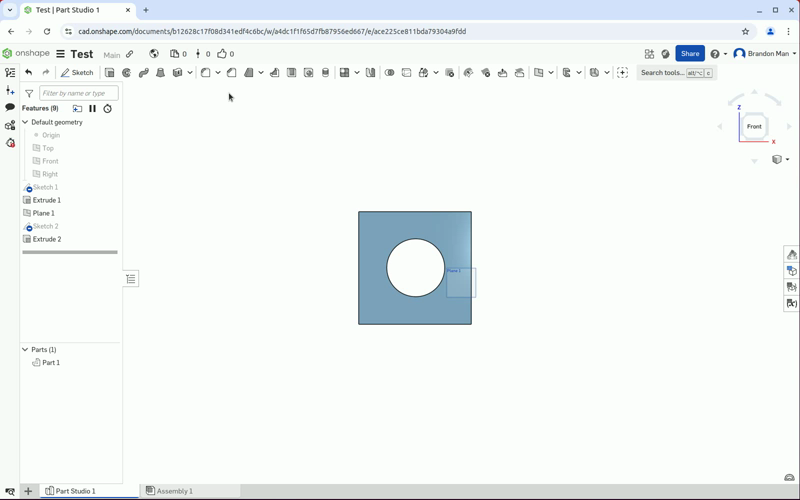
mouse_move(73, 352)
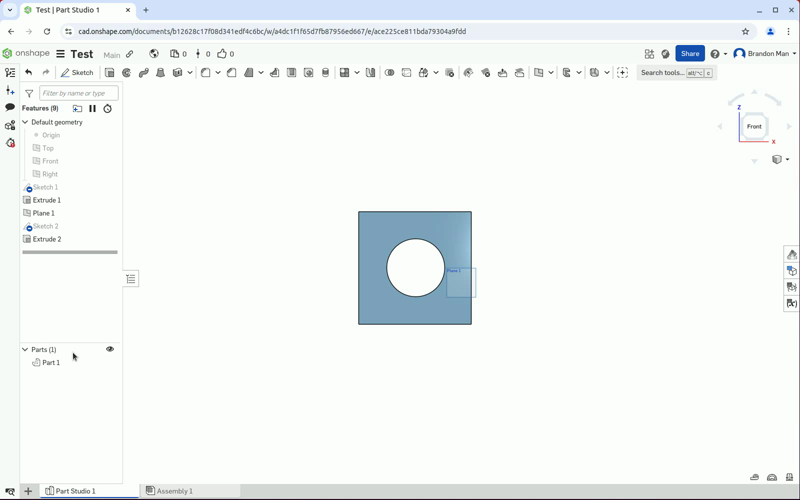
key(y)
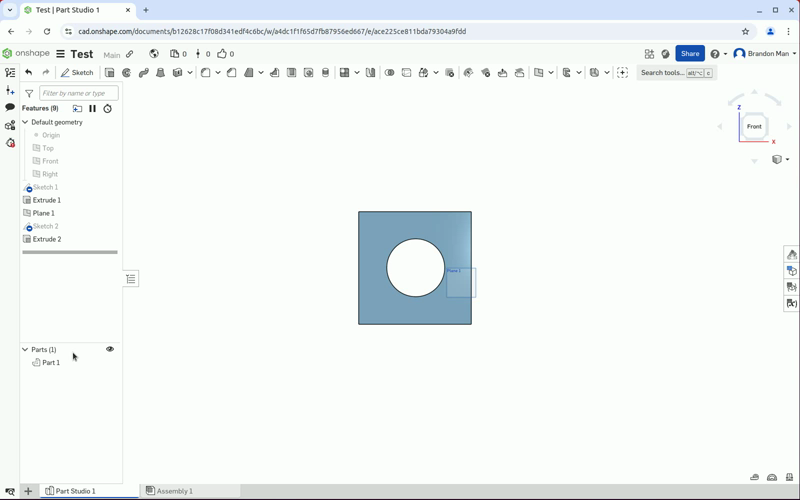
key(shift+p)
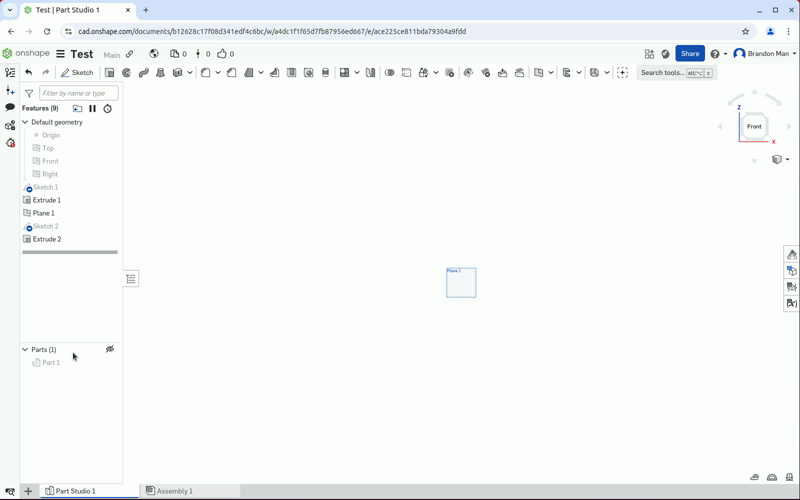
key(space)
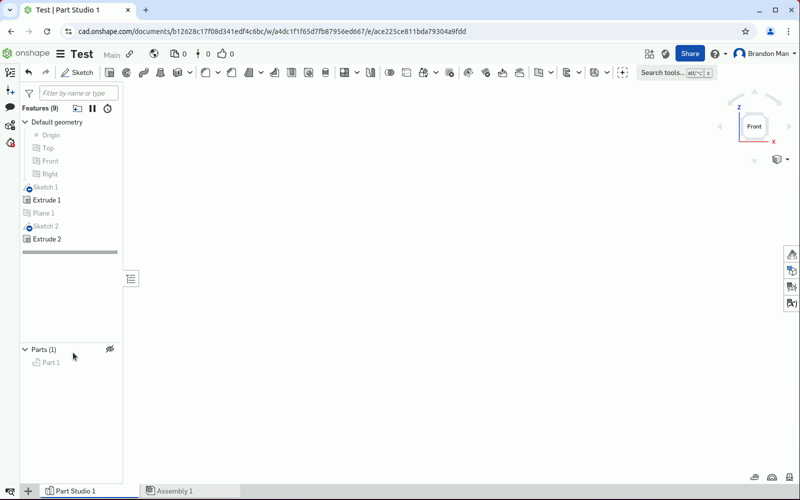
key_down(shift)
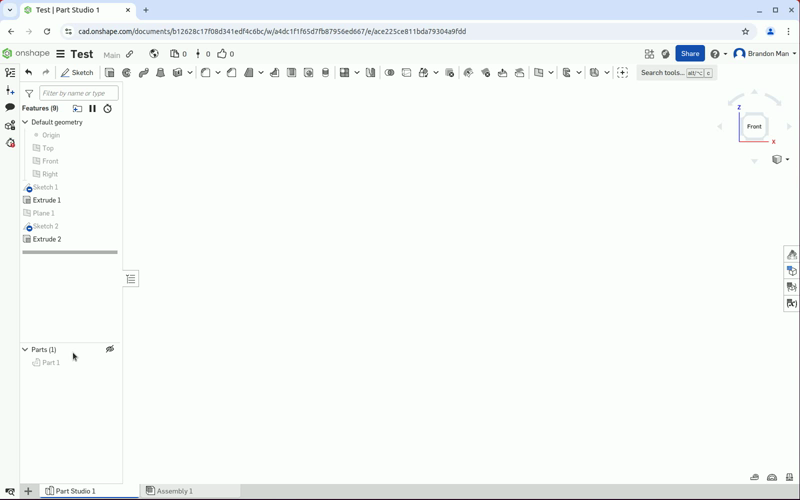
key(down)
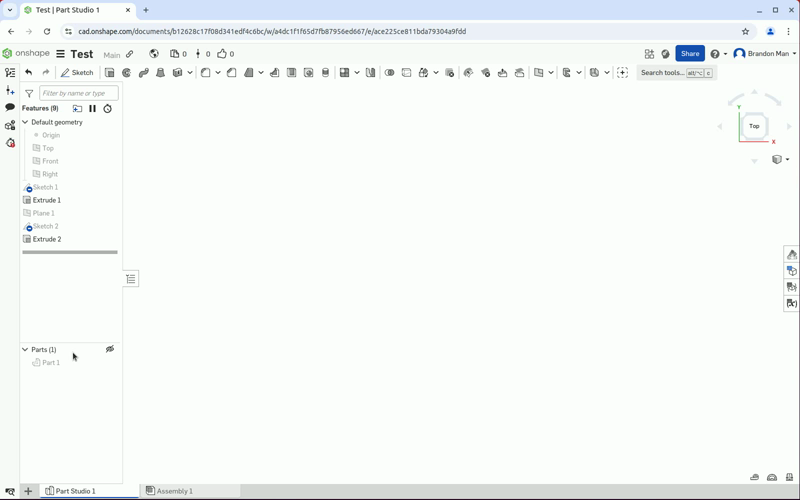
key_up(shift)
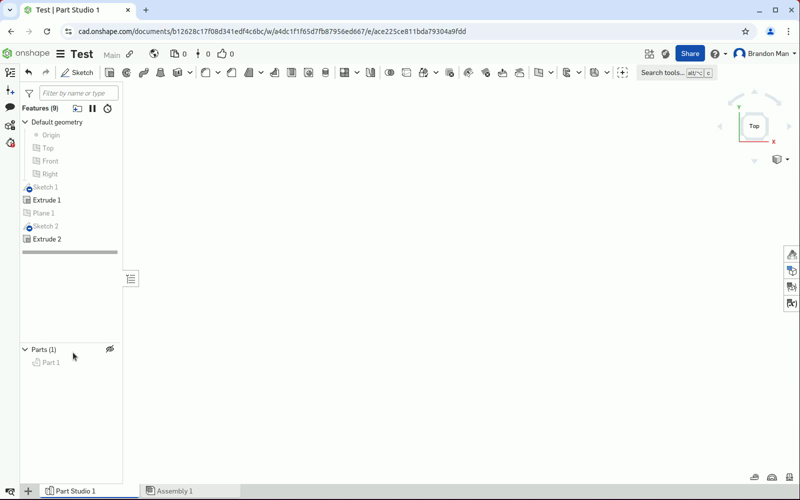
mouse_move(73, 352)
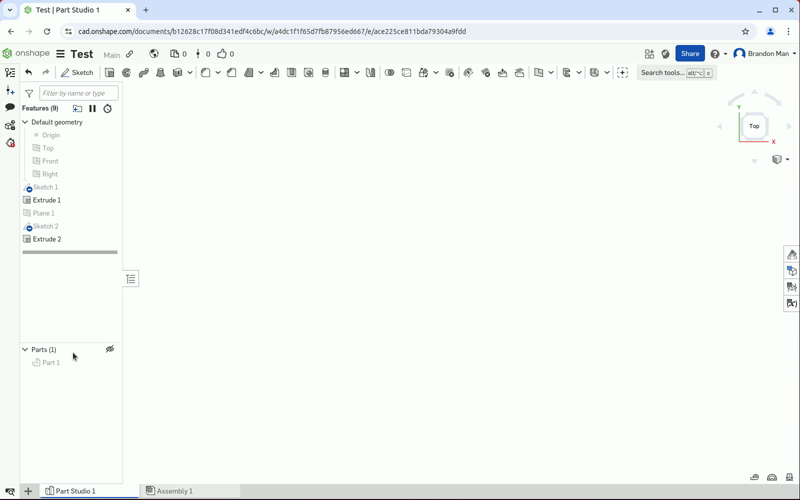
key(shift+y)
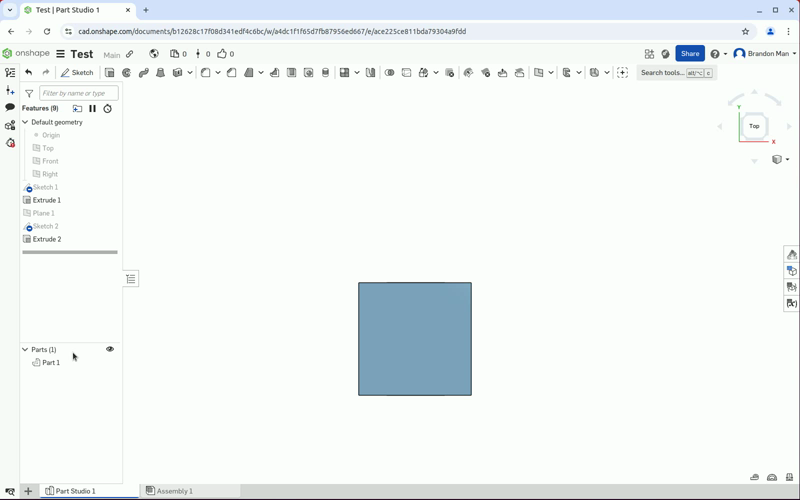
mouse_move(541, 75)
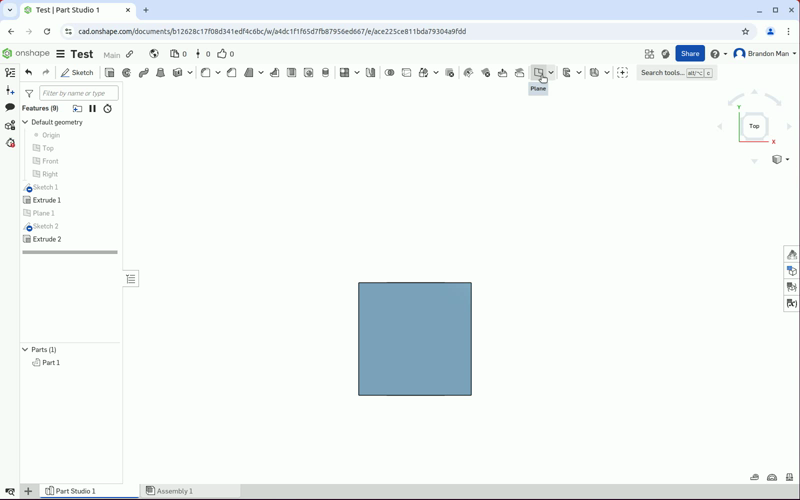
click(541, 75)
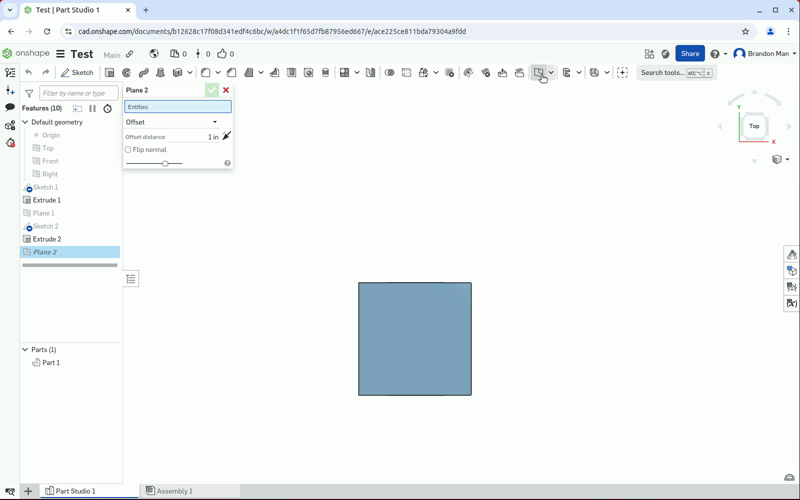
mouse_move(73, 150)
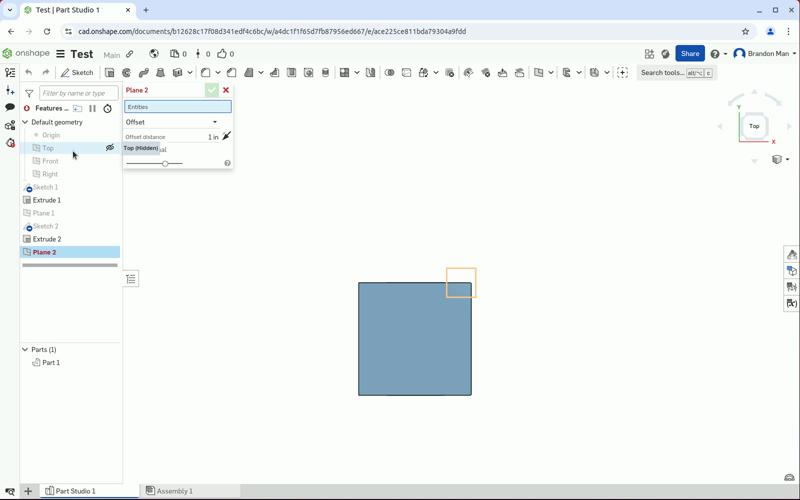
click(73, 150)
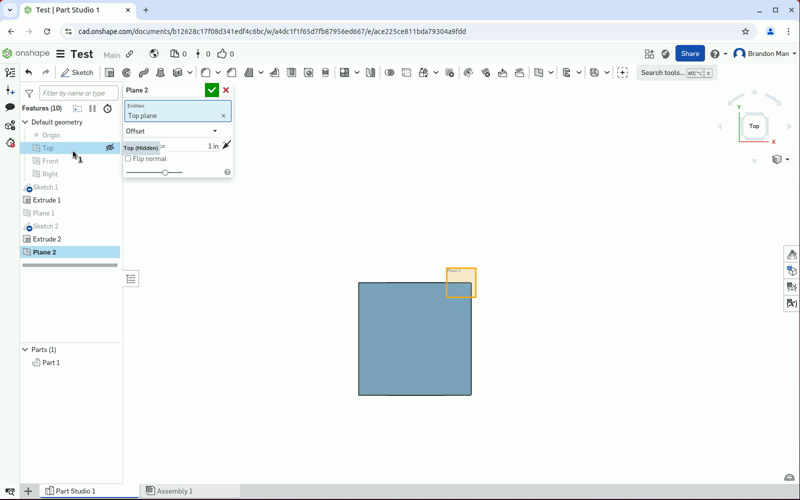
key(tab, 2)
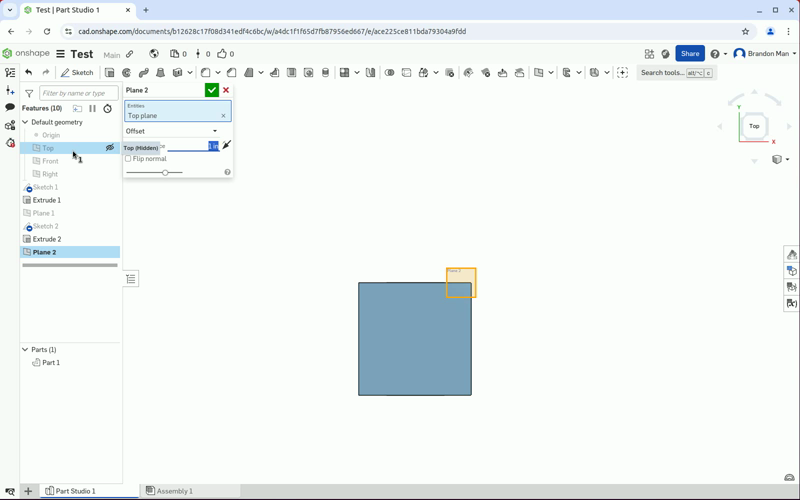
text(14.697)
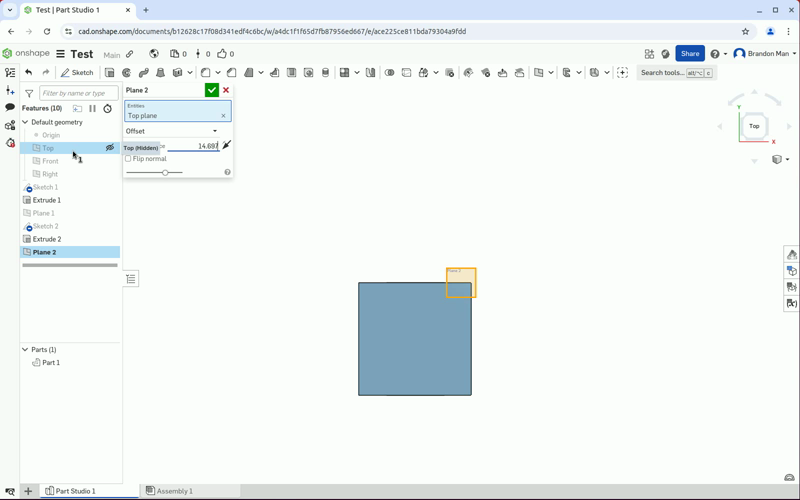
key(enter, 2)
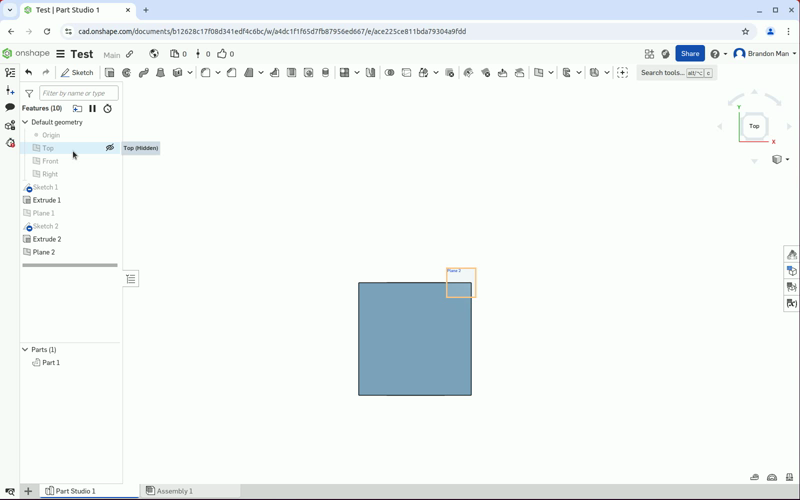
key(shift+s)
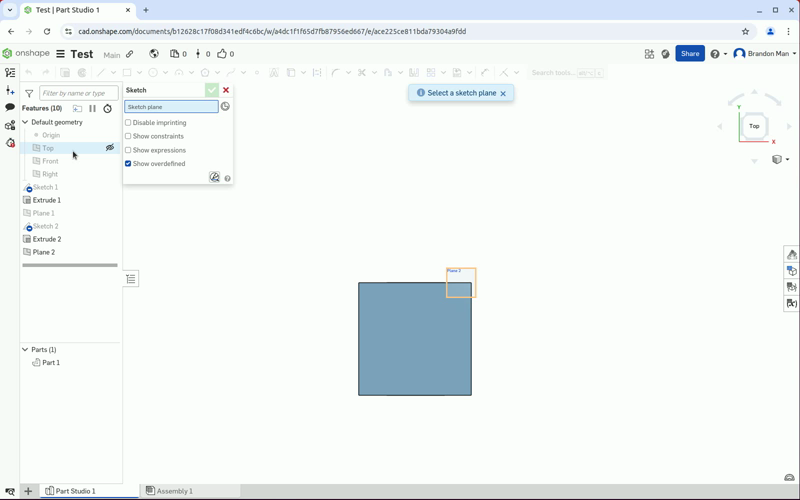
mouse_move(73, 254)
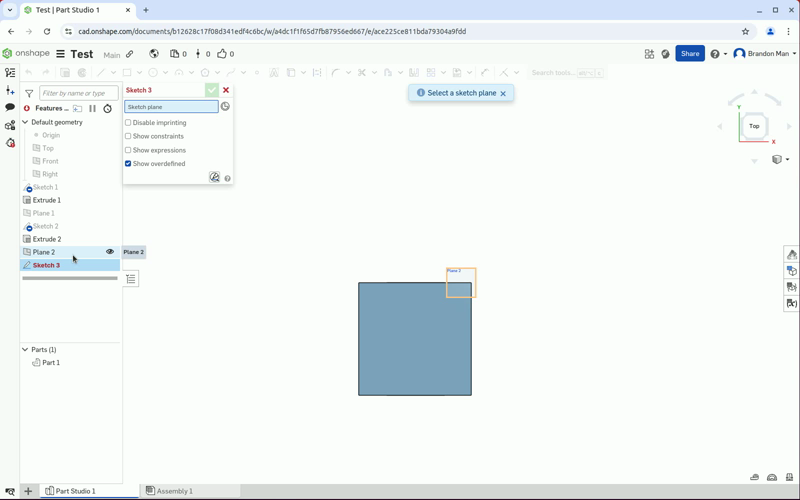
click(73, 254)
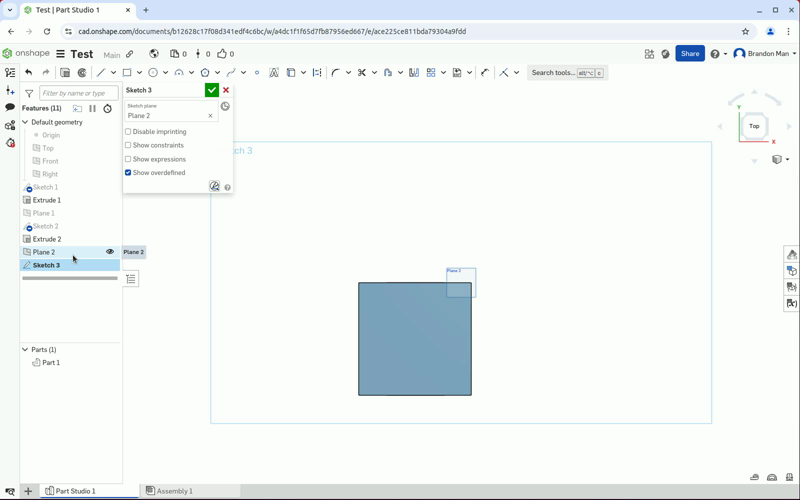
mouse_move(73, 352)
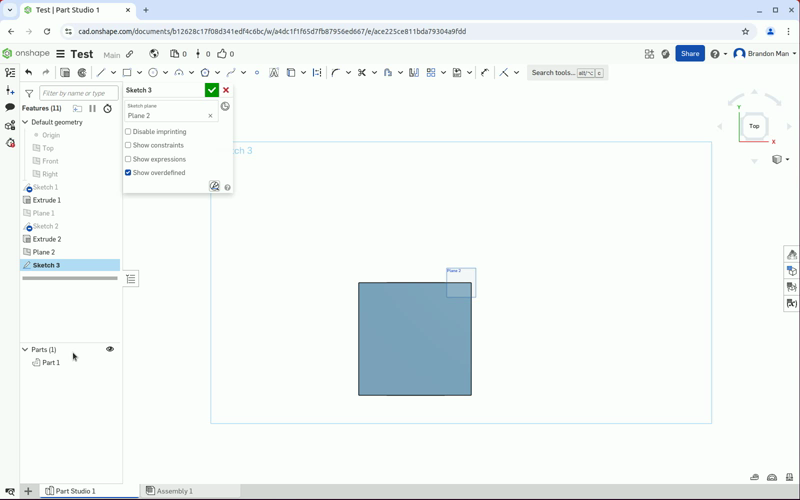
key(y)
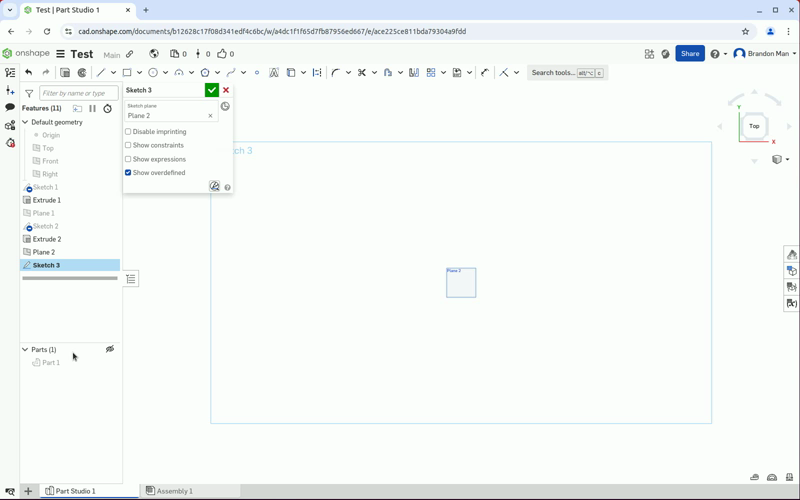
key(l)
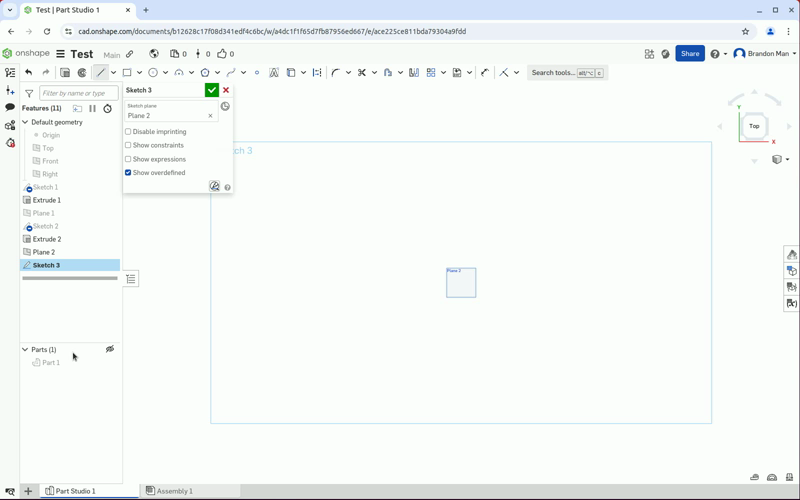
key_down(shift)
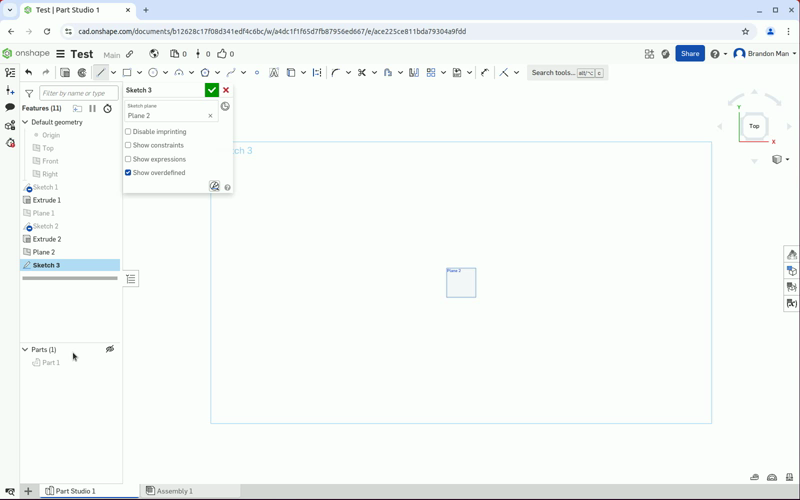
mouse_move(386, 367)
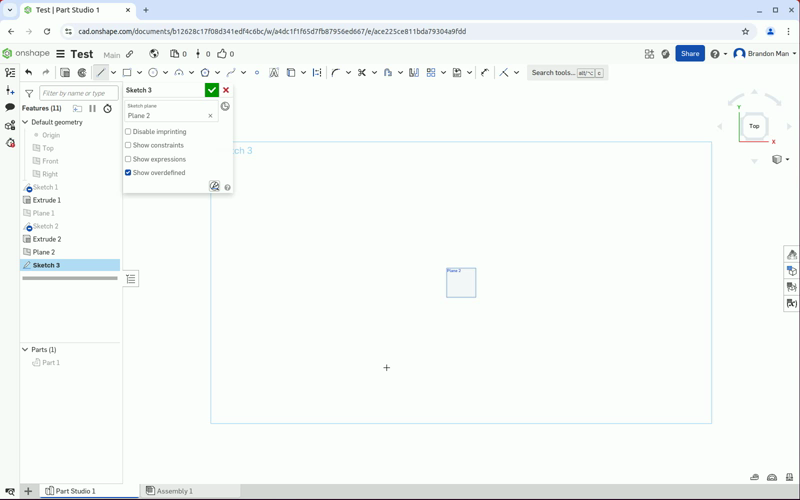
click(386, 367)
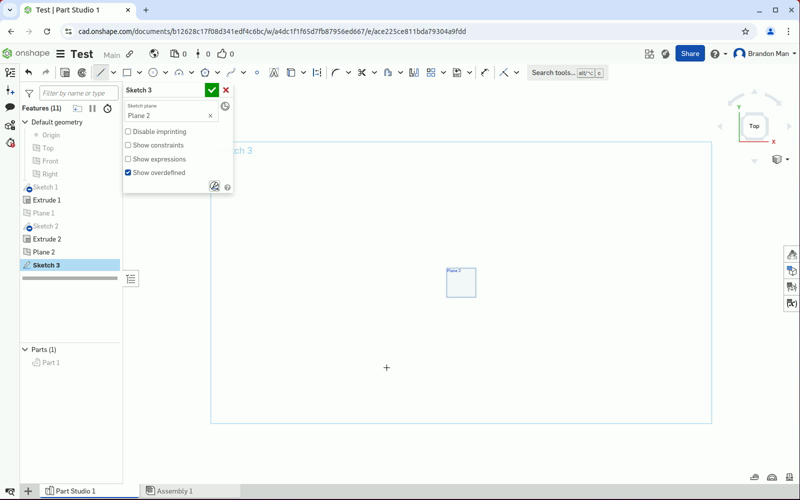
key_up(shift)
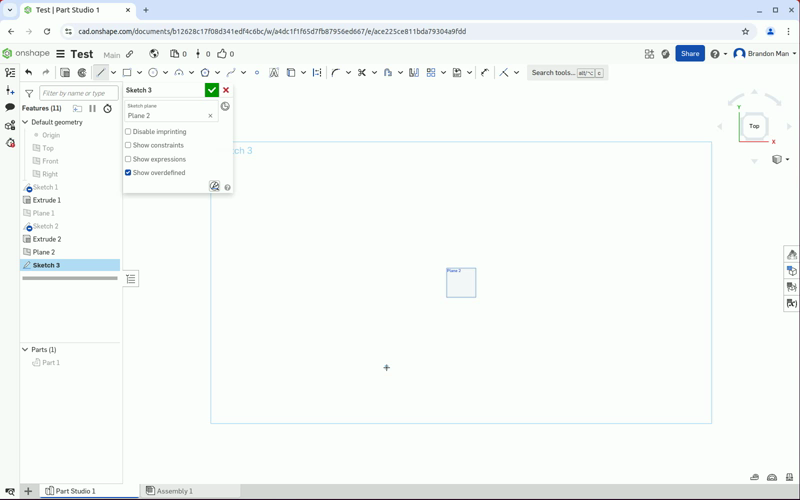
key_down(shift)
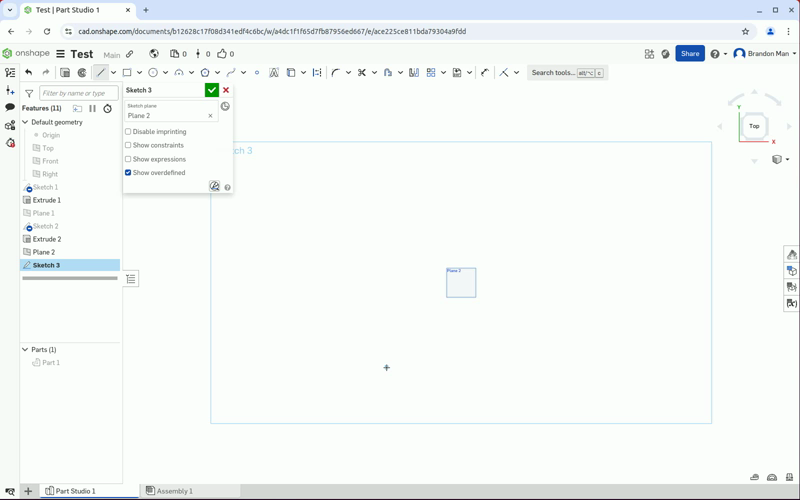
mouse_move(417, 367)
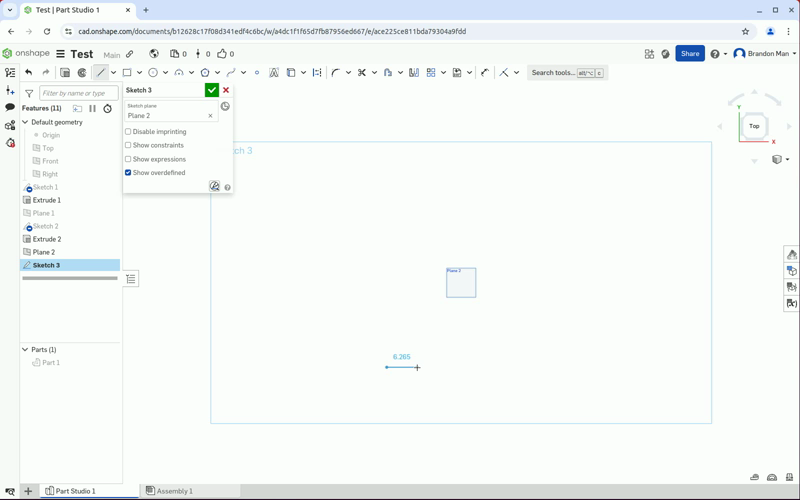
mouse_move(443, 367)
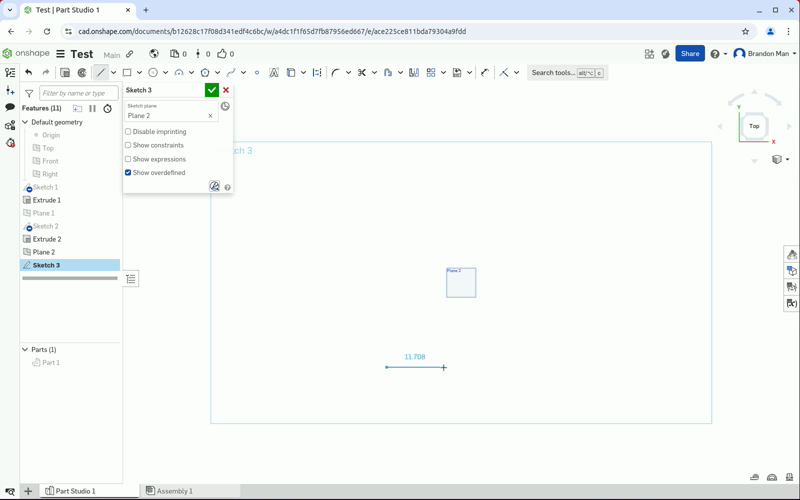
click(443, 367)
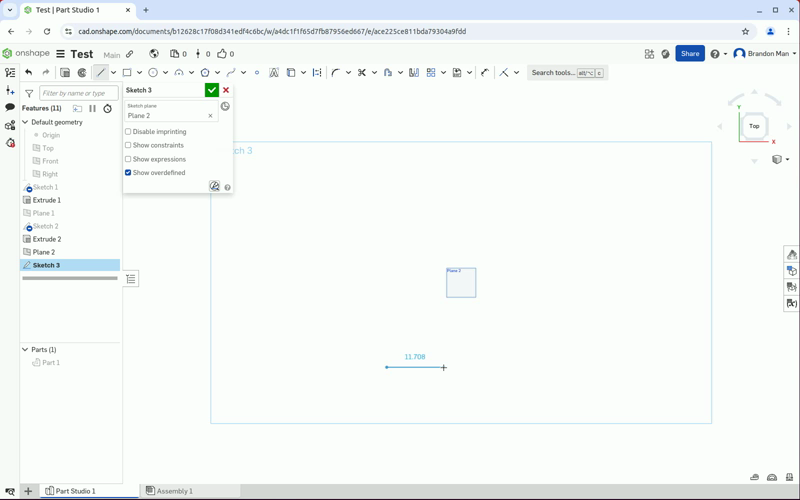
key_up(shift)
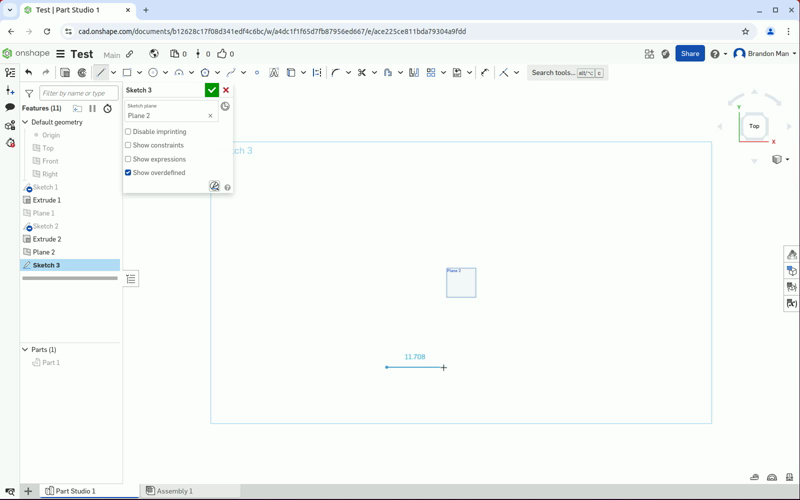
key_down(shift)
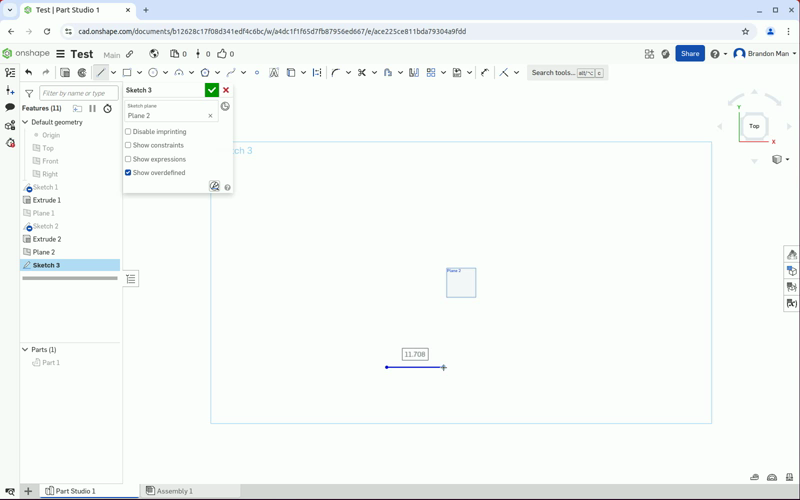
mouse_move(473, 367)
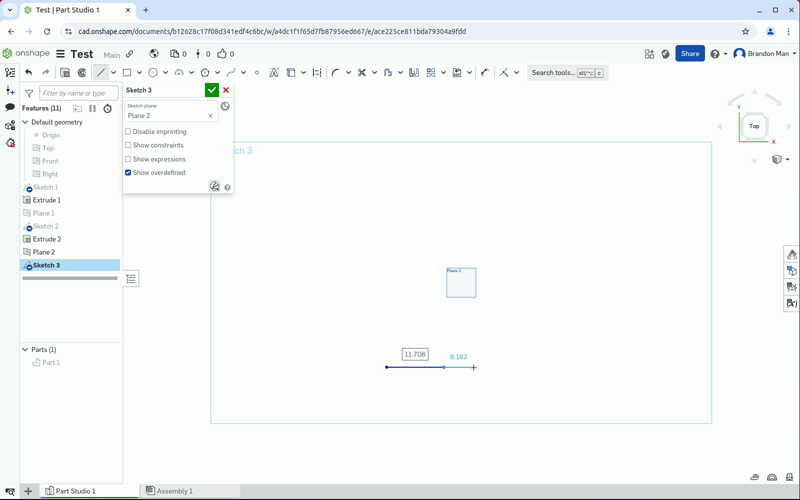
mouse_move(443, 310)
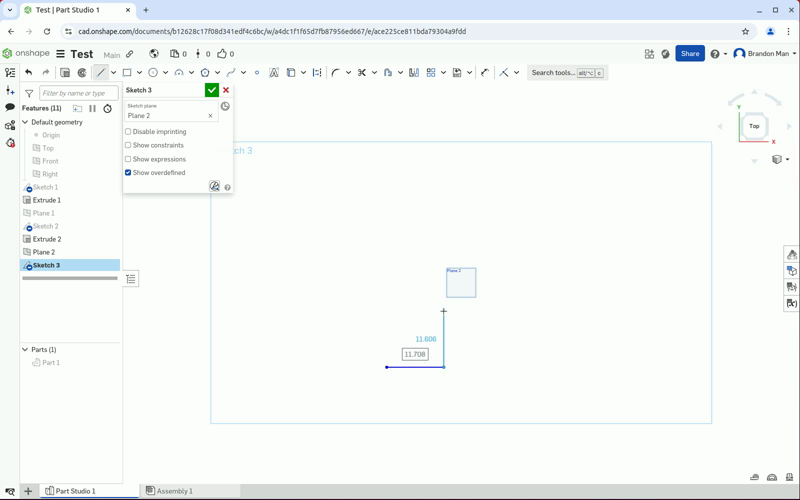
click(443, 310)
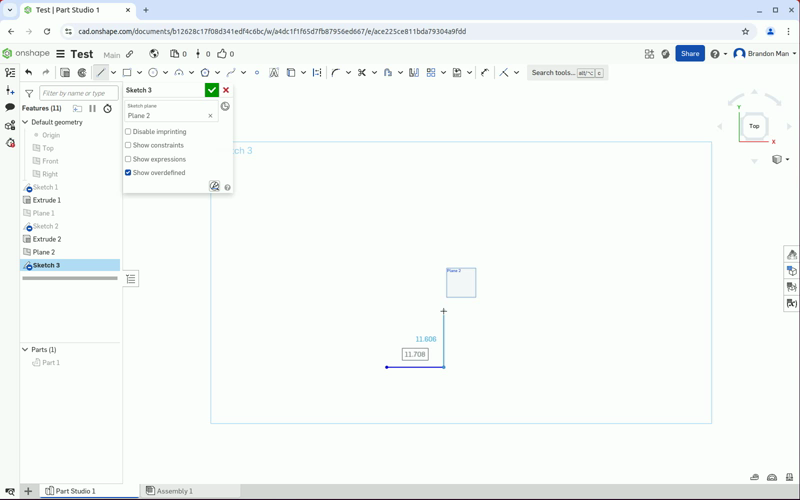
key_up(shift)
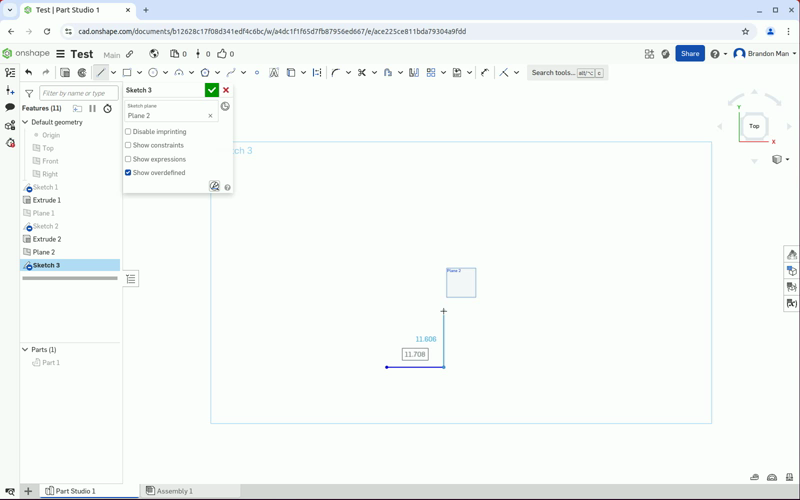
key_down(shift)
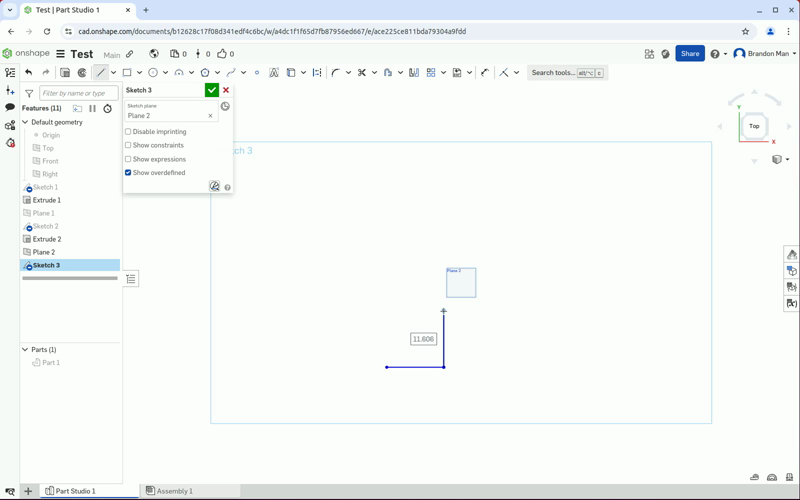
mouse_move(473, 310)
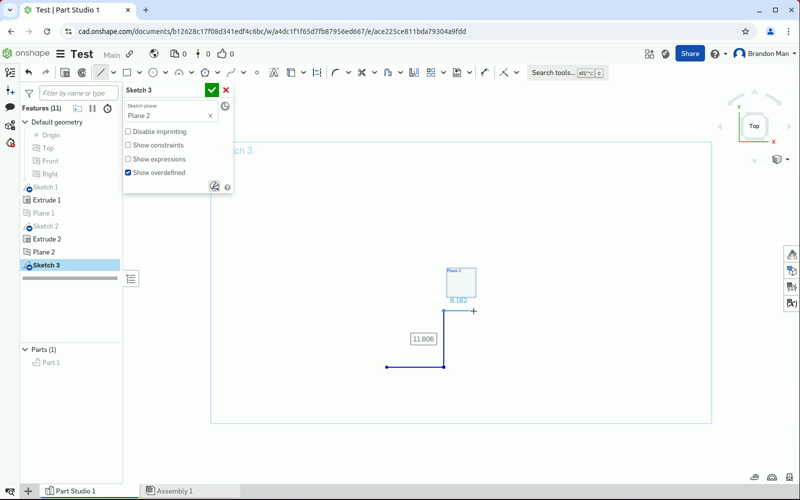
mouse_move(386, 310)
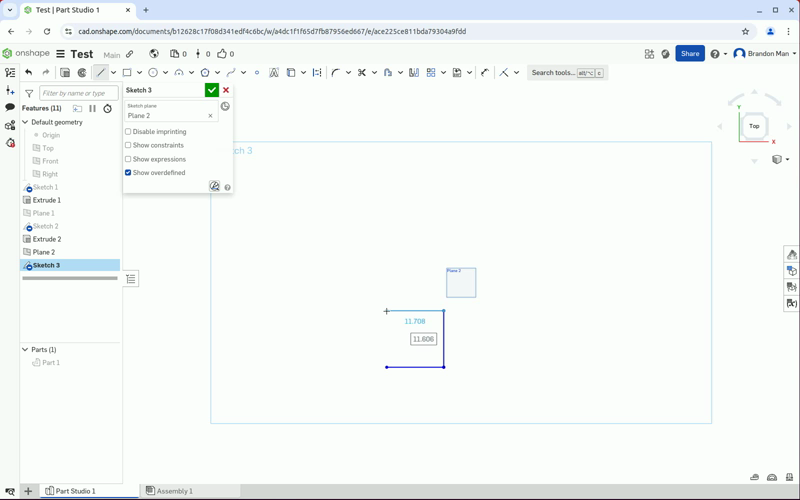
click(386, 310)
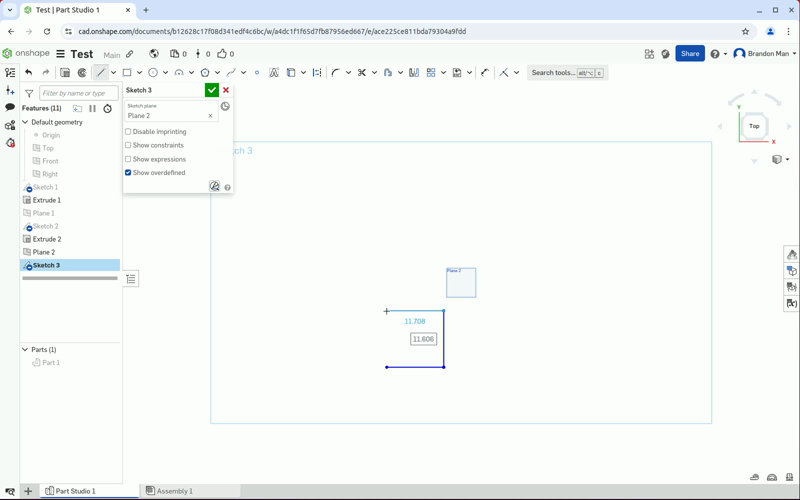
key_up(shift)
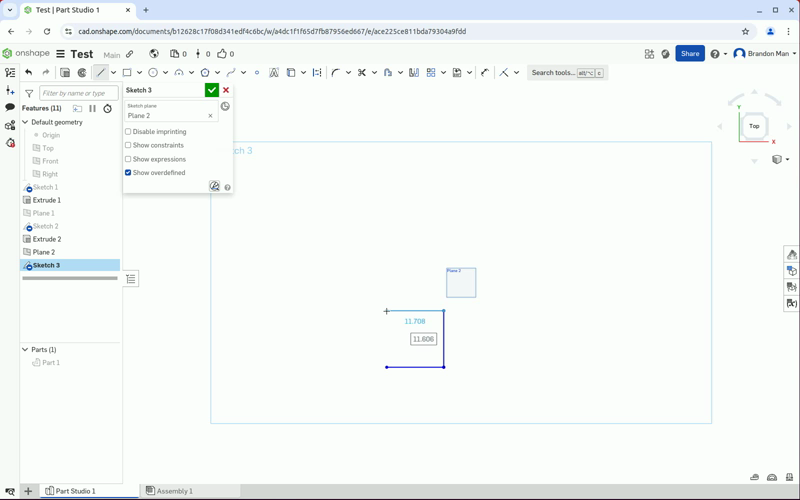
mouse_move(417, 310)
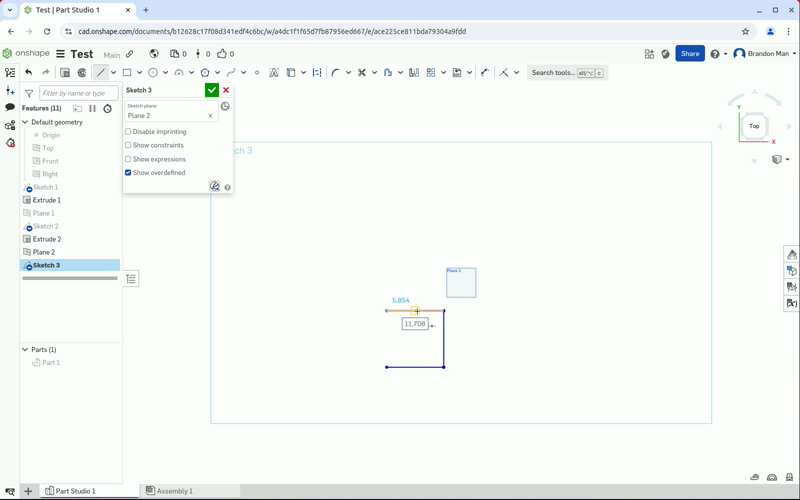
key_down(shift)
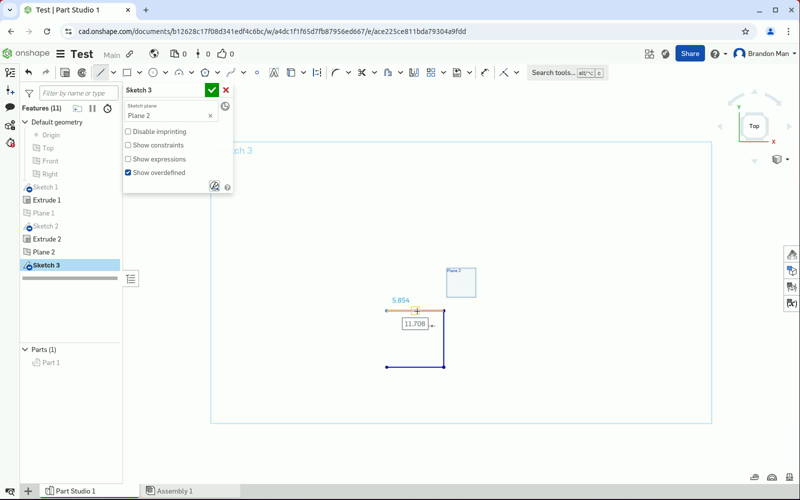
mouse_move(386, 367)
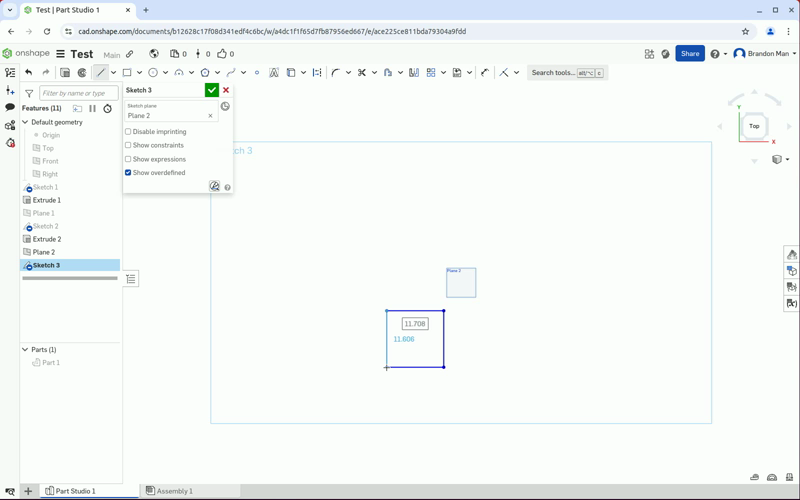
key_up(shift)
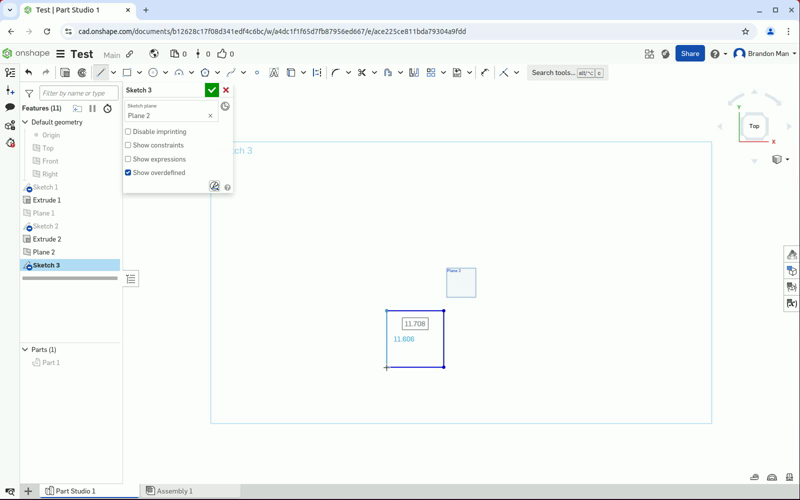
click(386, 367)
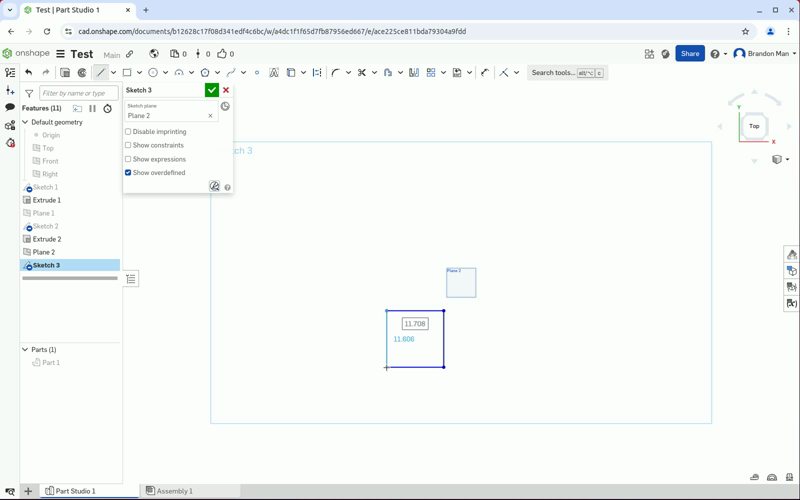
key(esc)
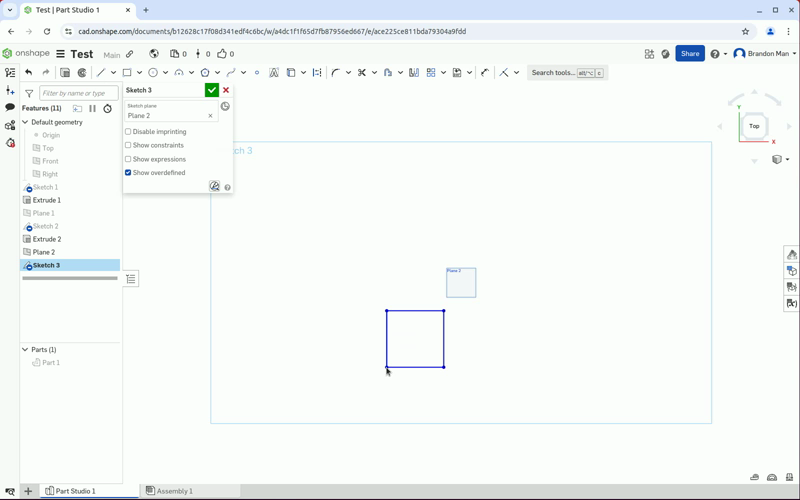
mouse_move(426, 322)
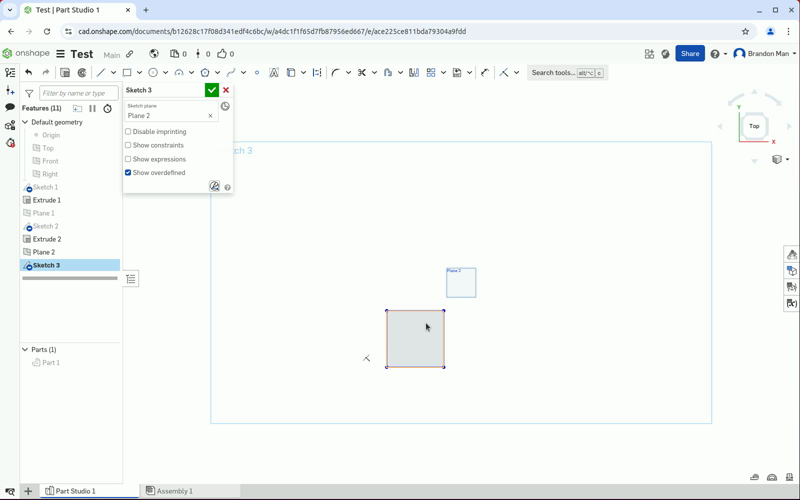
click(426, 322)
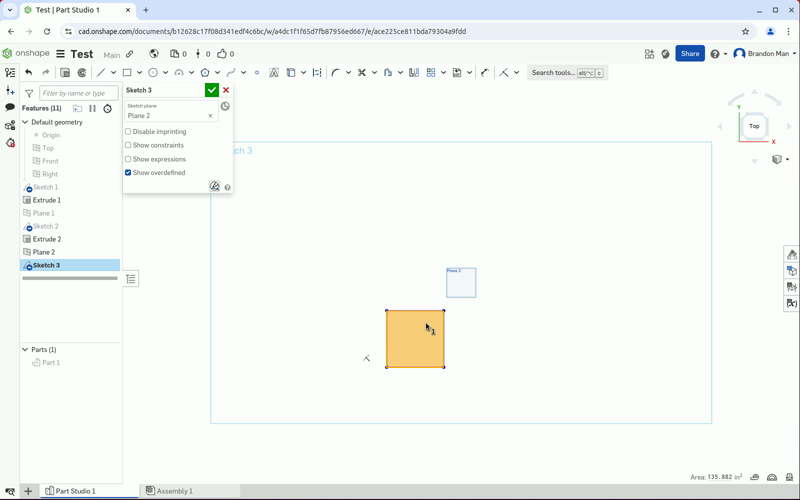
mouse_move(73, 352)
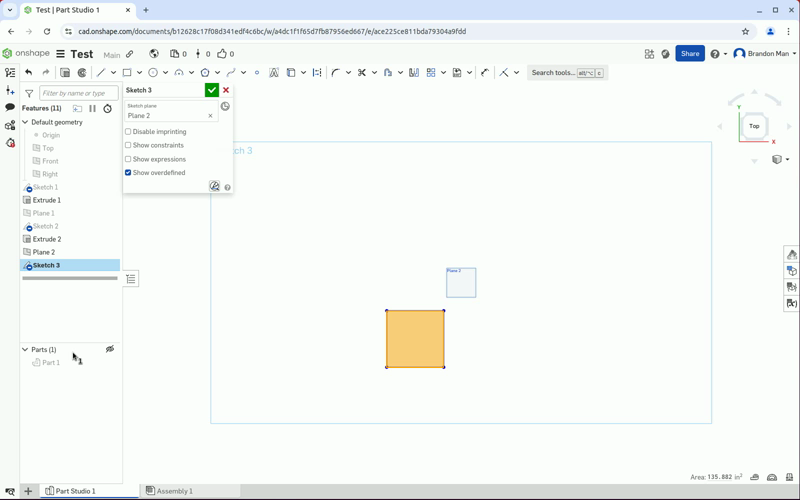
key(shift+y)
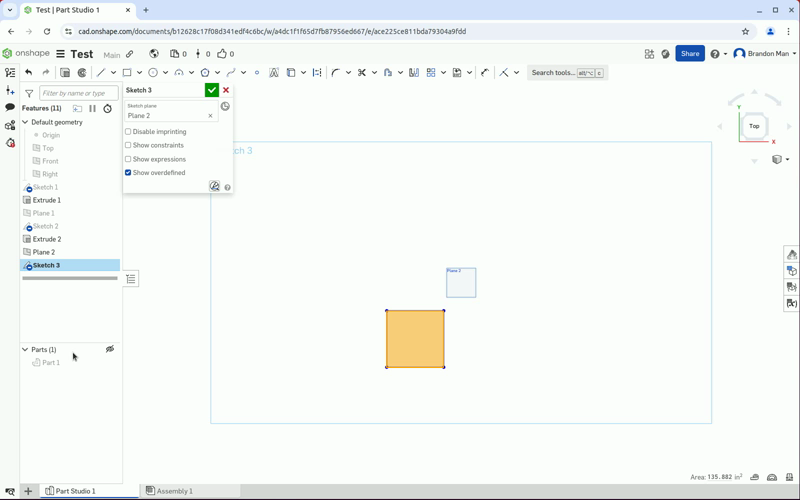
key(shift+e)
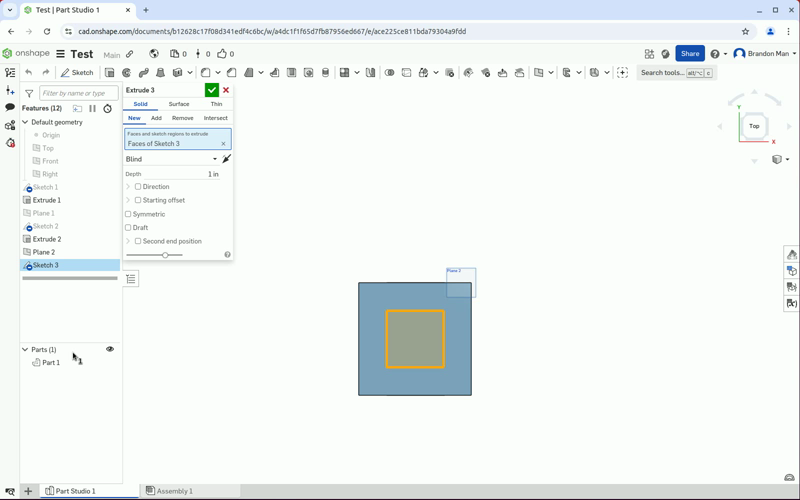
mouse_move(143, 106)
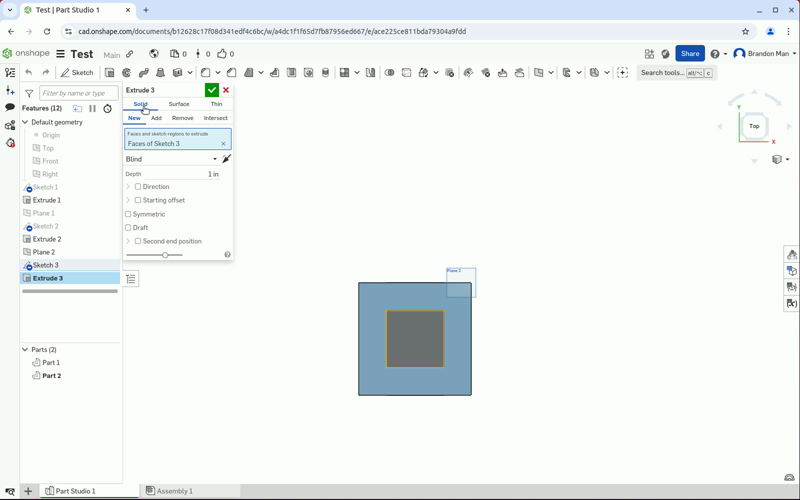
click(143, 106)
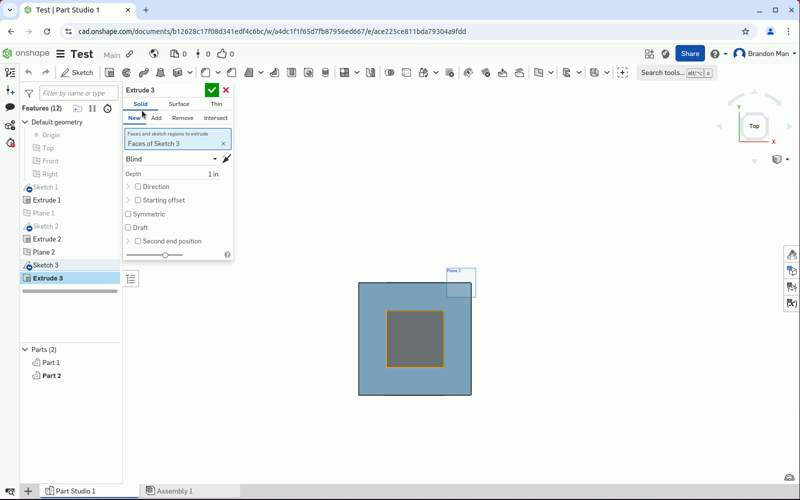
mouse_move(137, 120)
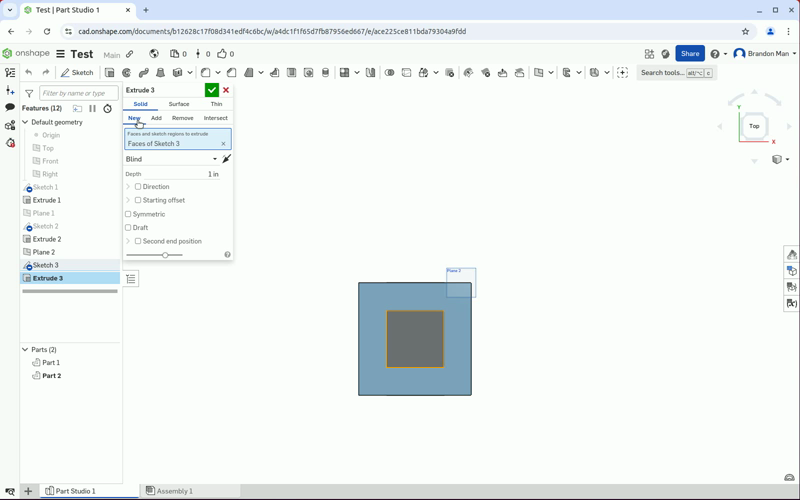
click(137, 120)
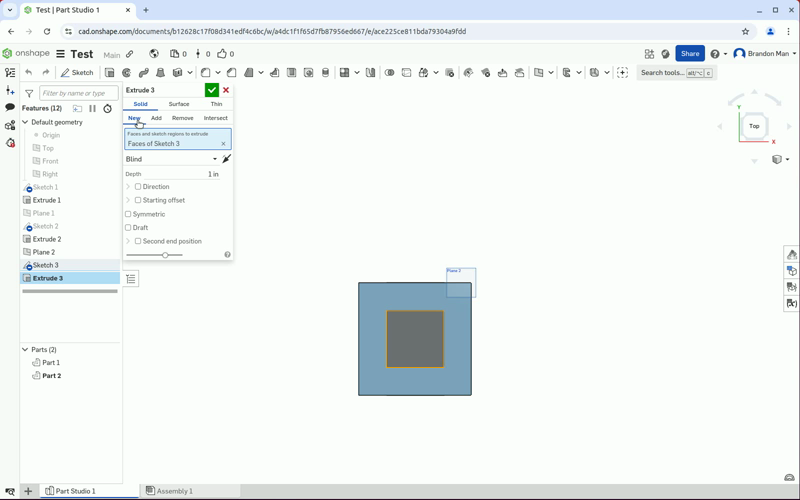
key(tab, 4)
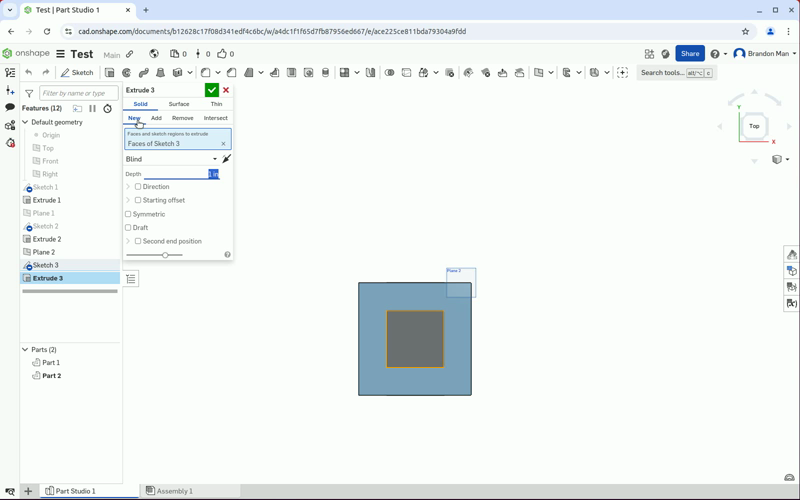
text(5.777)
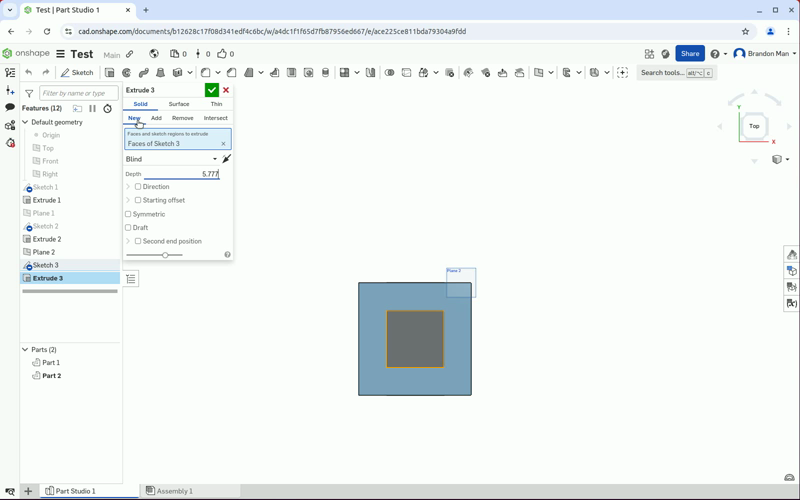
key(enter)
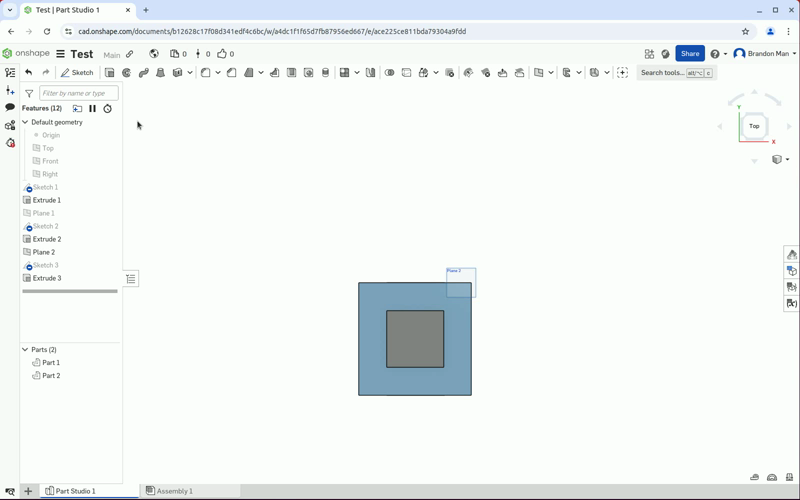
key(shift+h)
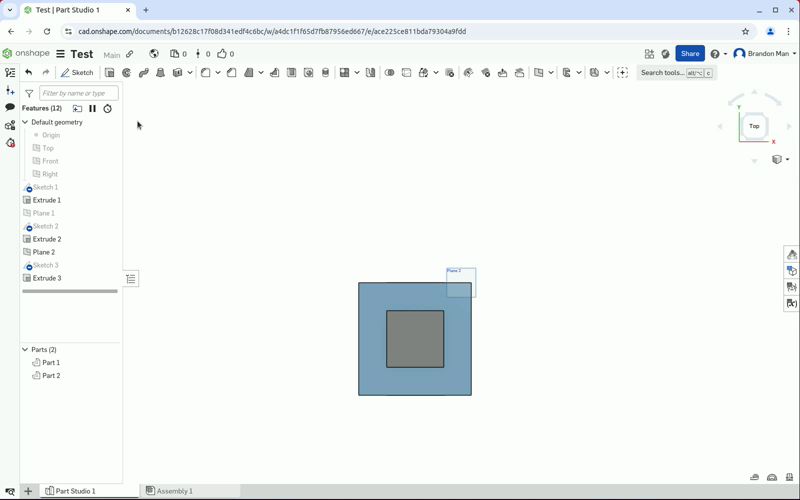
key(shift+h)
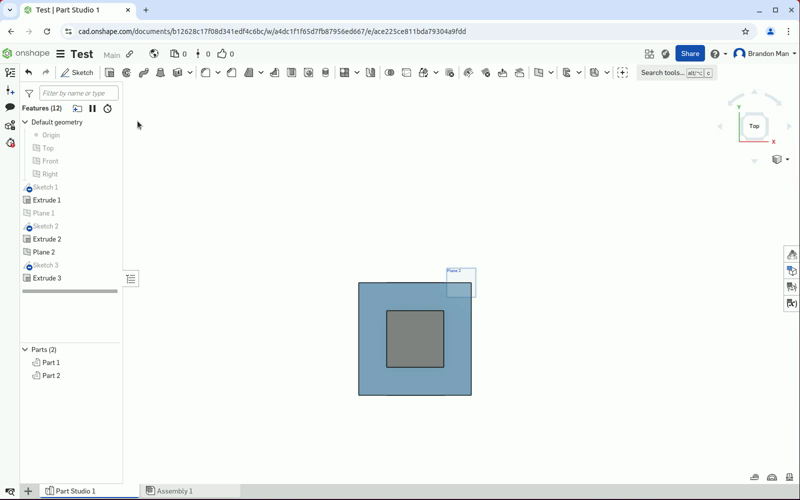
mouse_move(73, 189)
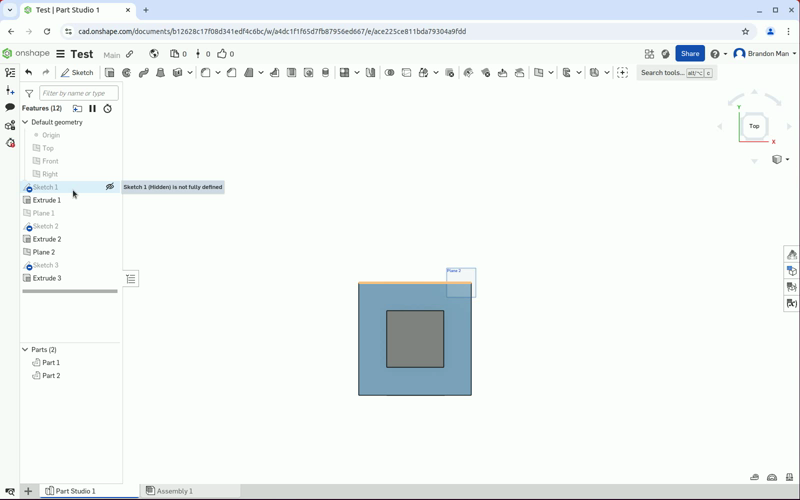
click(73, 189)
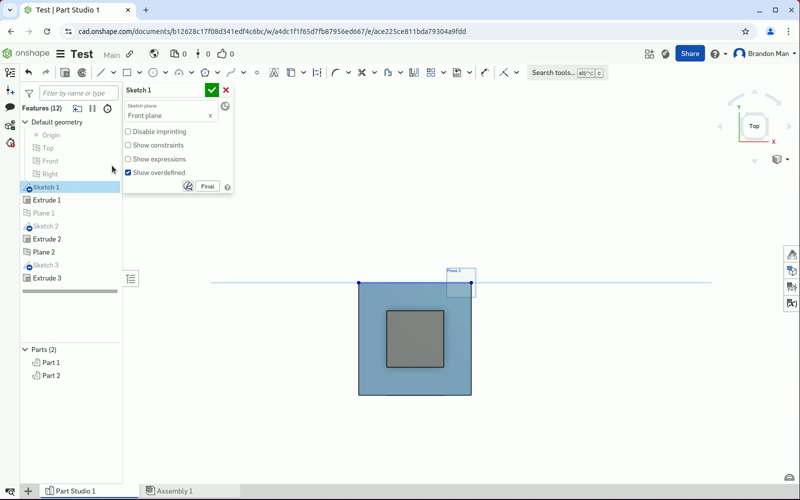
mouse_move(229, 92)
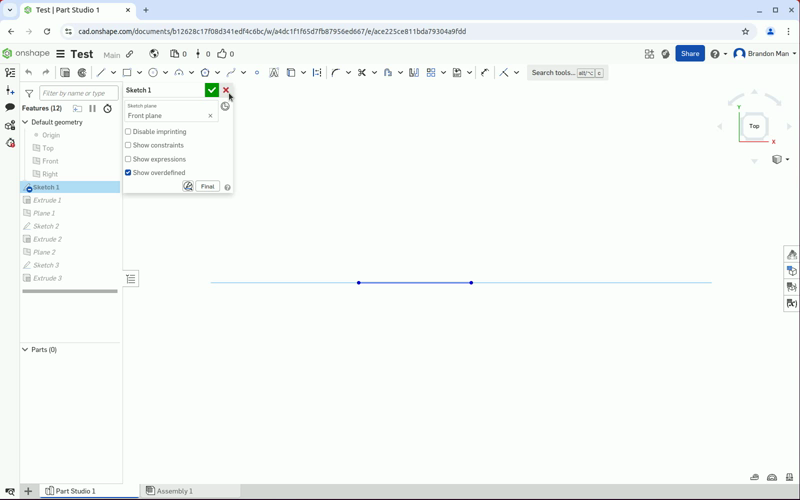
click(229, 92)
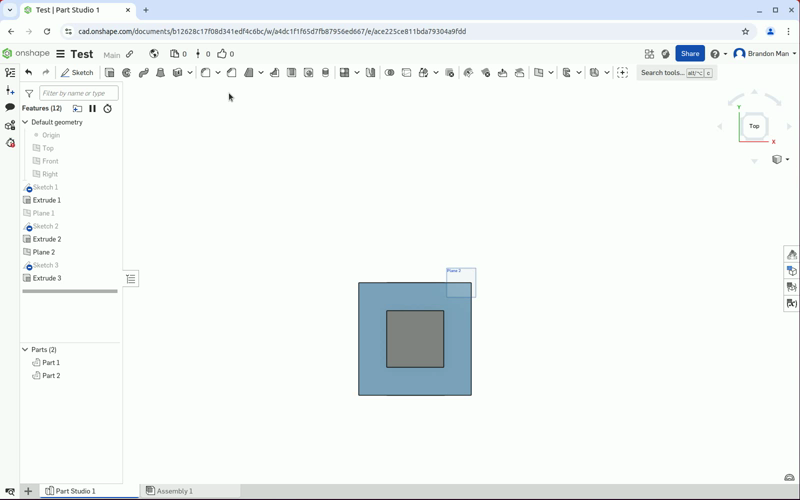
mouse_move(73, 352)
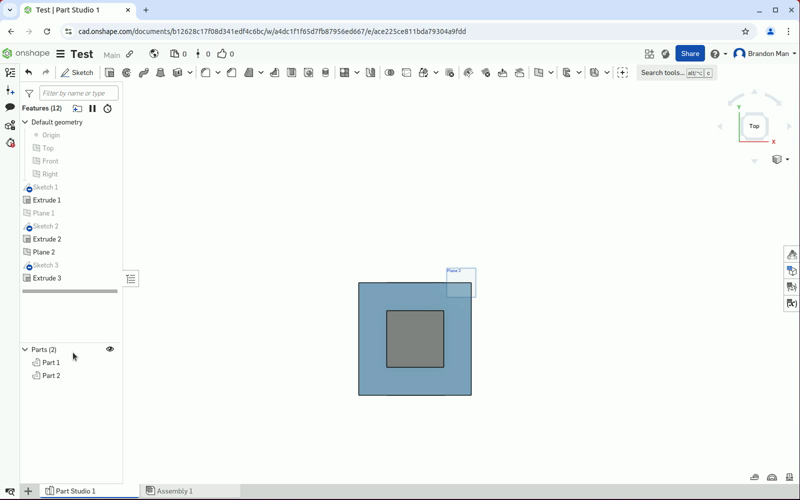
key(y)
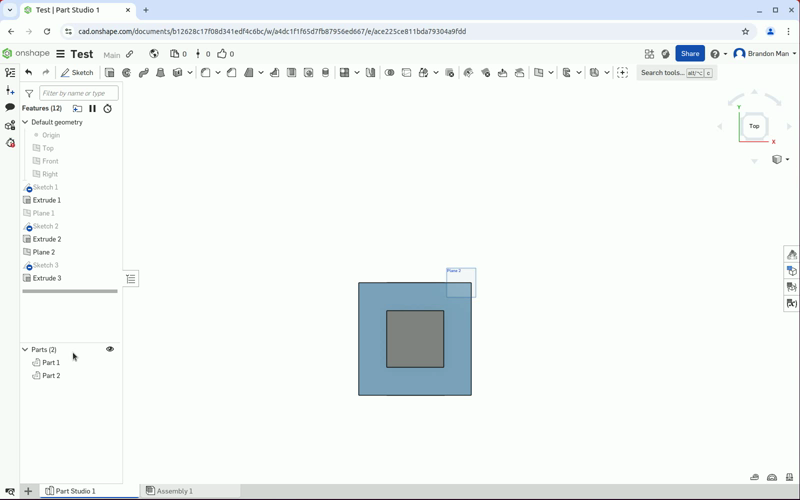
key(shift+p)
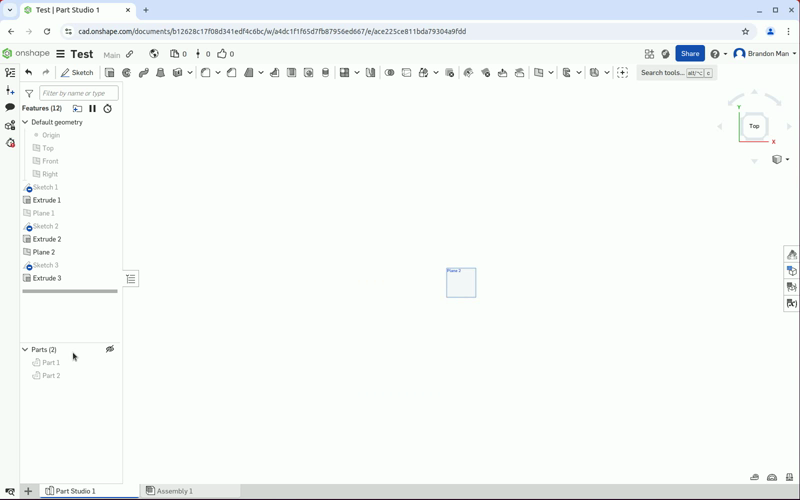
key(space)
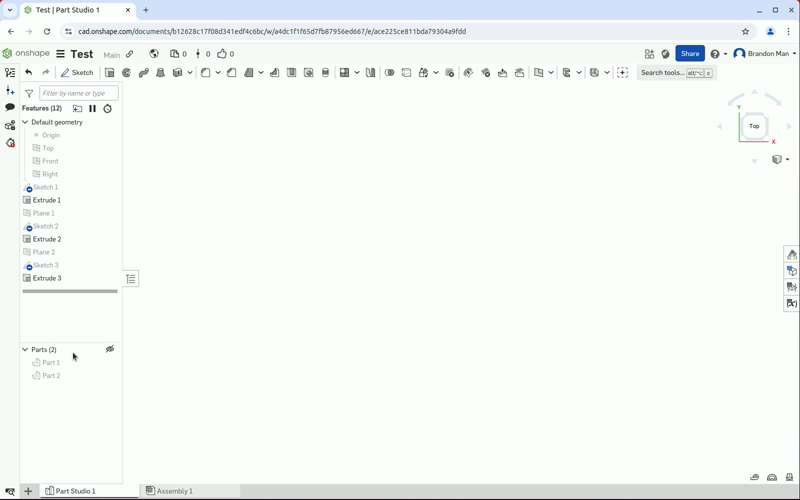
key_down(shift)
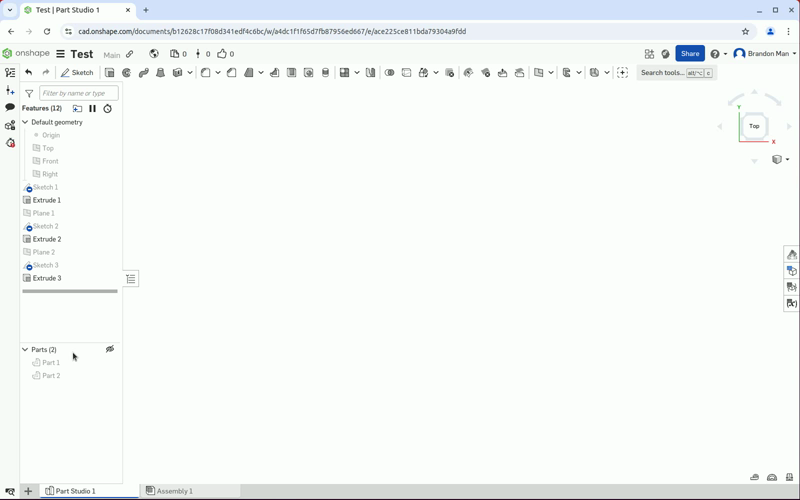
key(up)
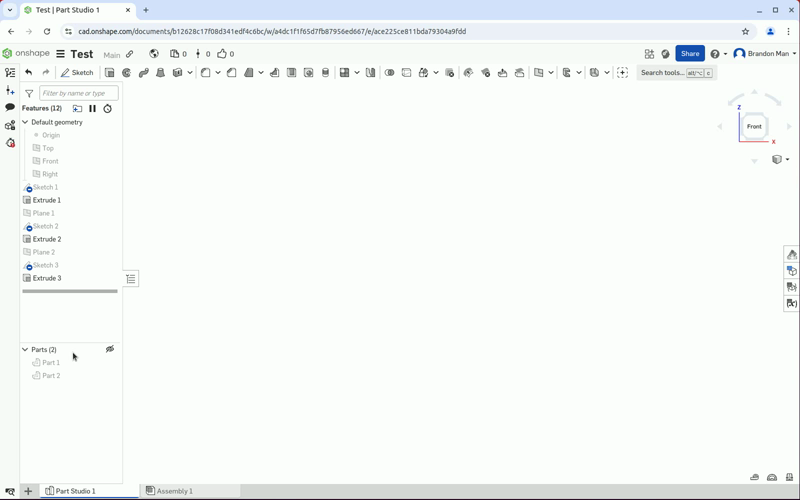
key_up(shift)
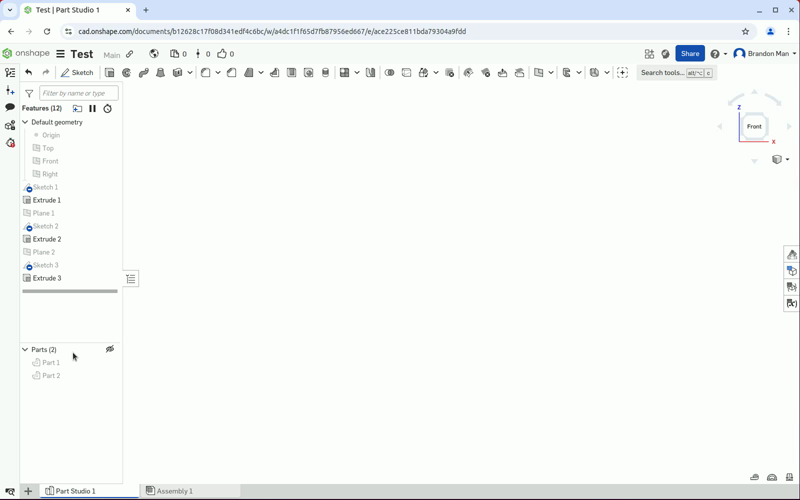
key(space)
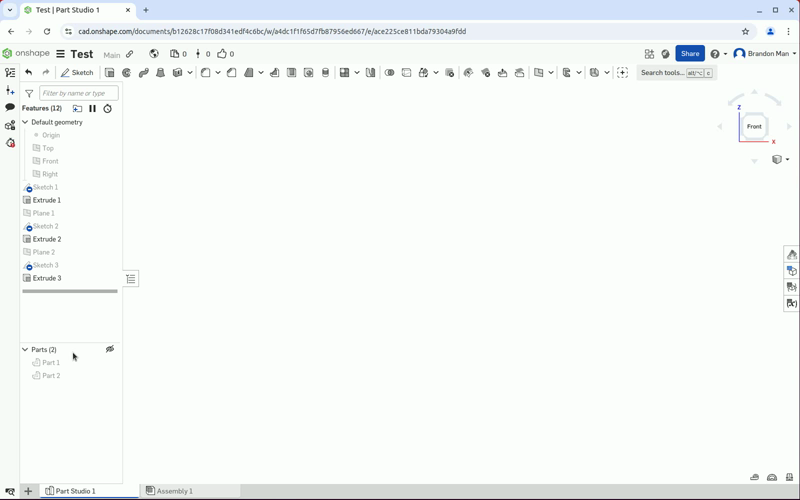
key_down(shift)
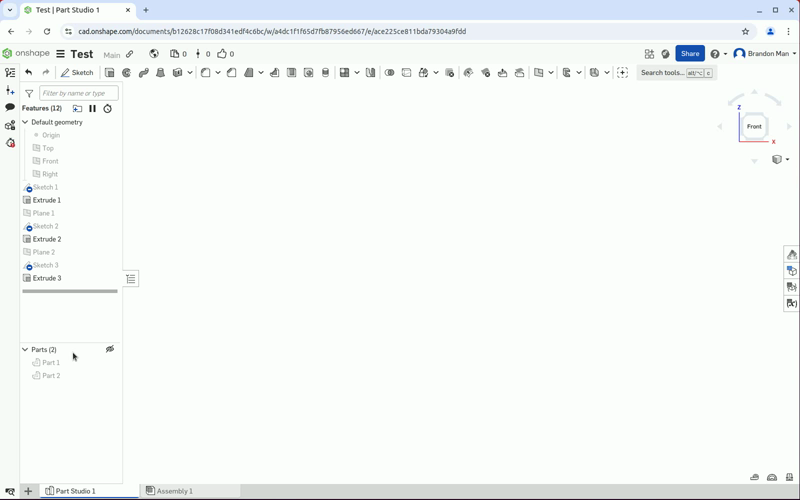
key(left)
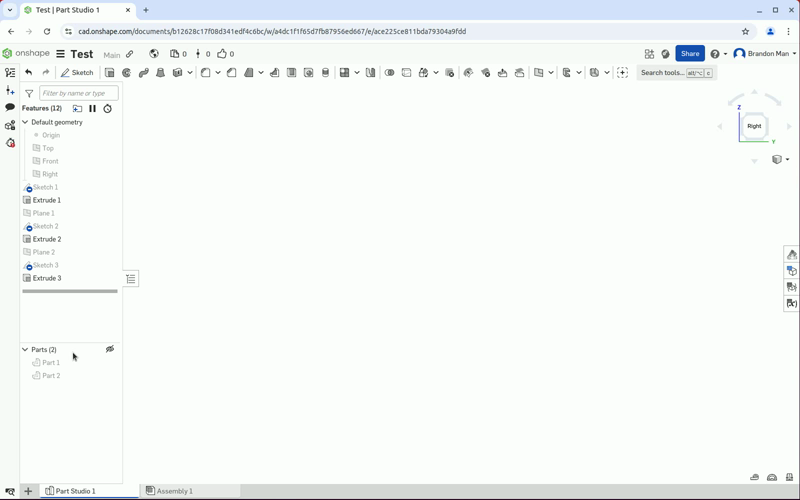
key_up(shift)
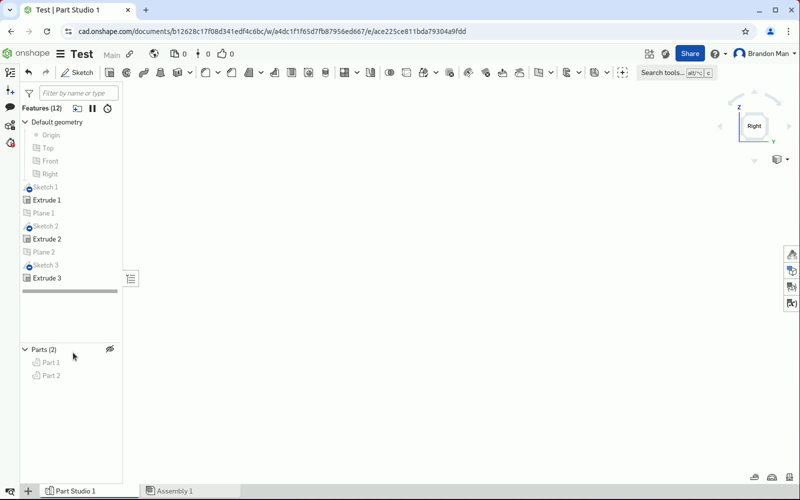
mouse_move(73, 352)
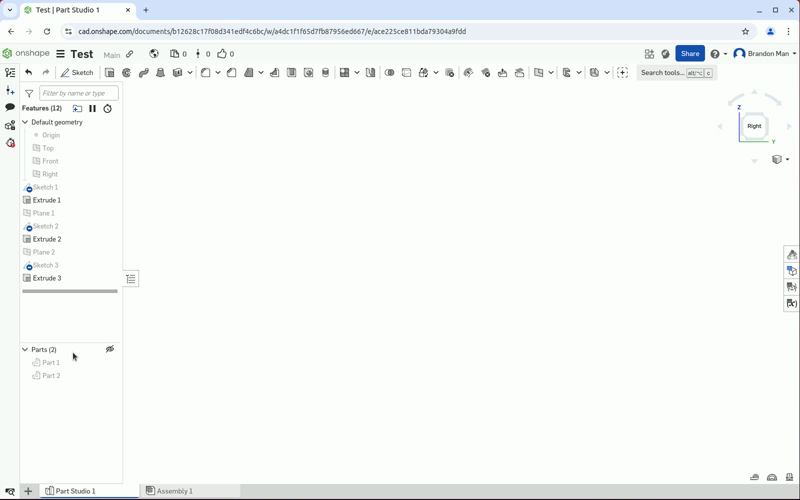
key(shift+y)
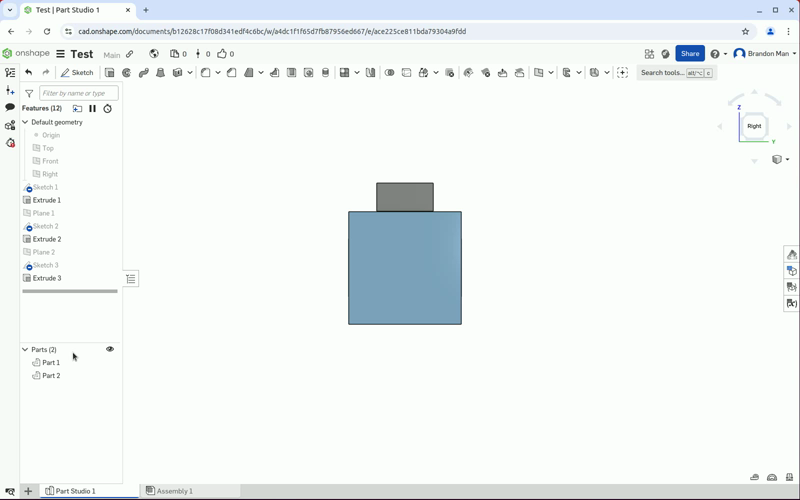
mouse_move(541, 75)
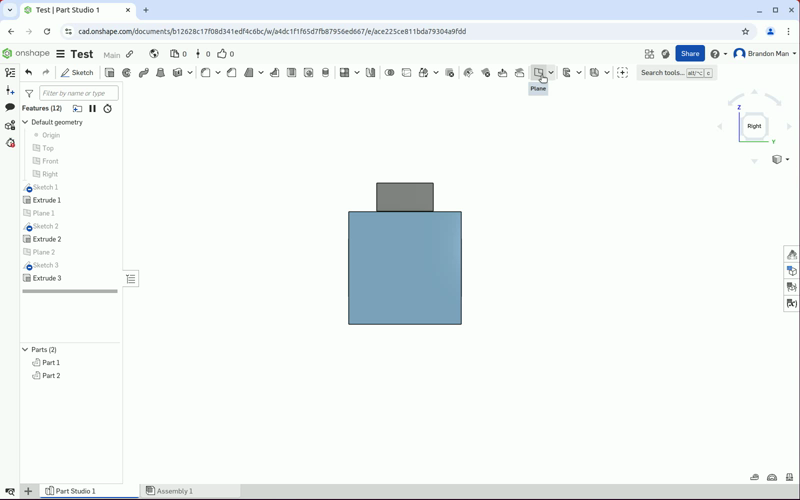
click(541, 75)
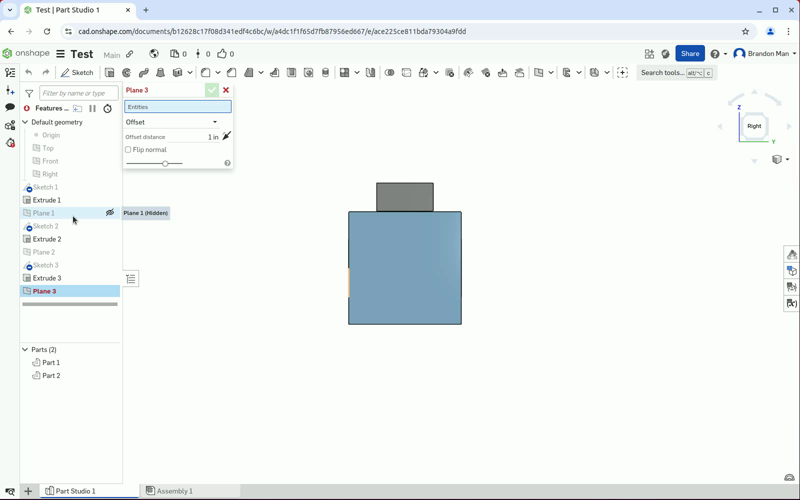
scroll(3)
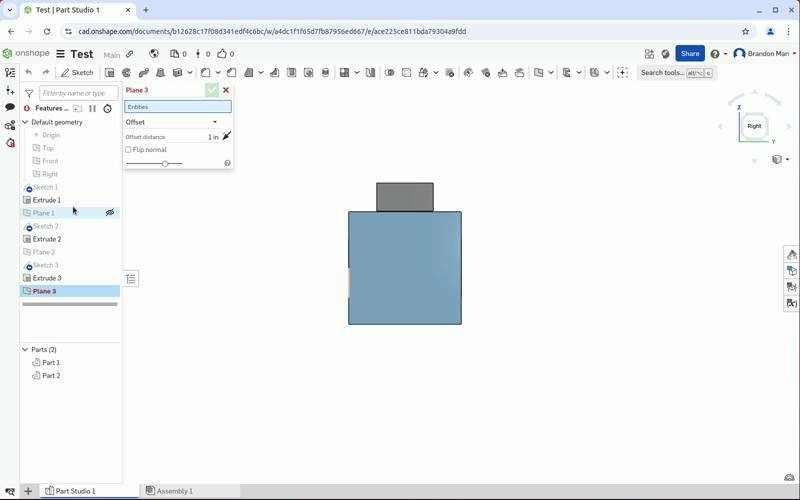
mouse_move(73, 176)
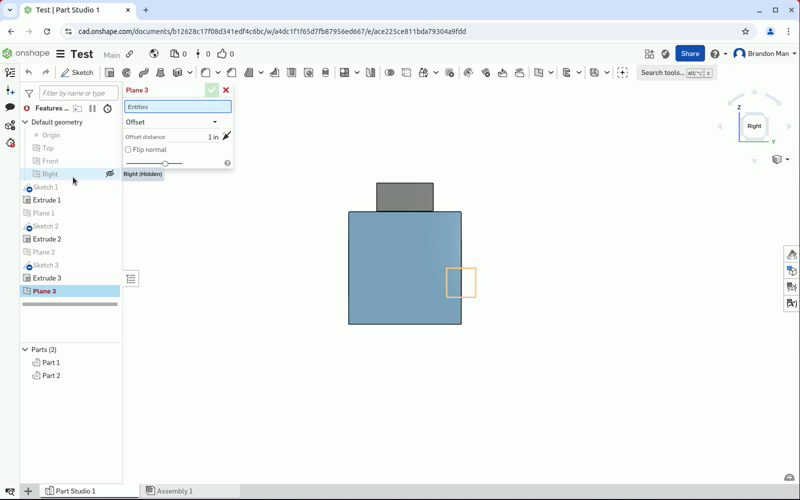
click(73, 176)
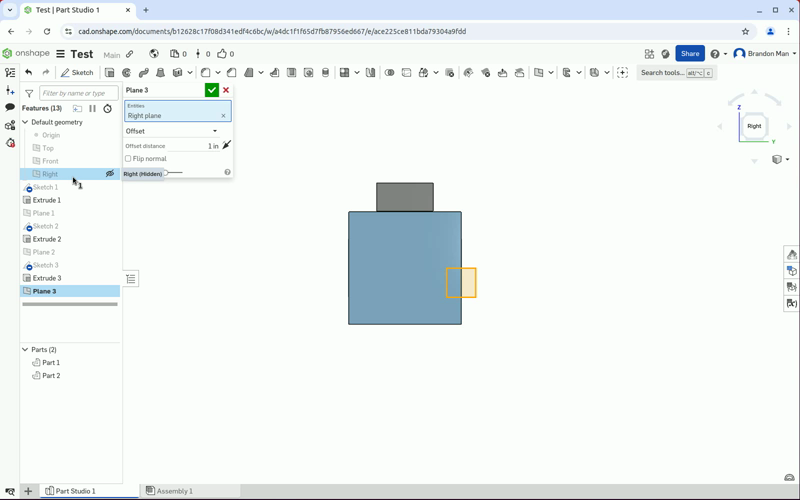
key(tab, 2)
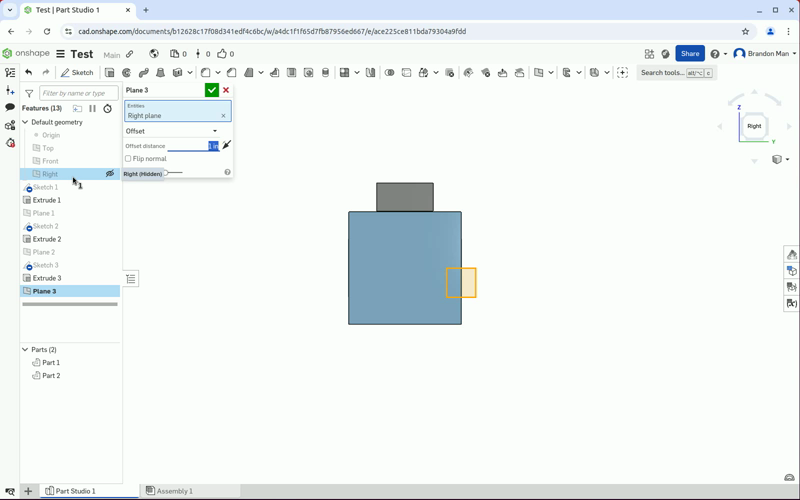
text(2.157)
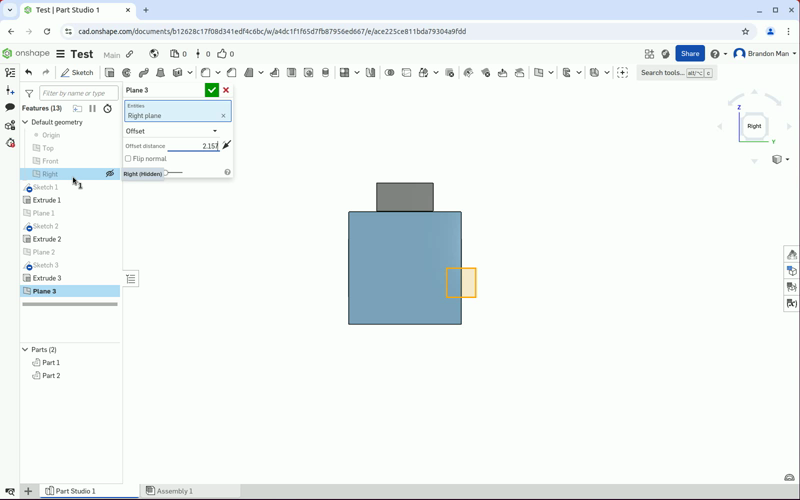
key(enter, 2)
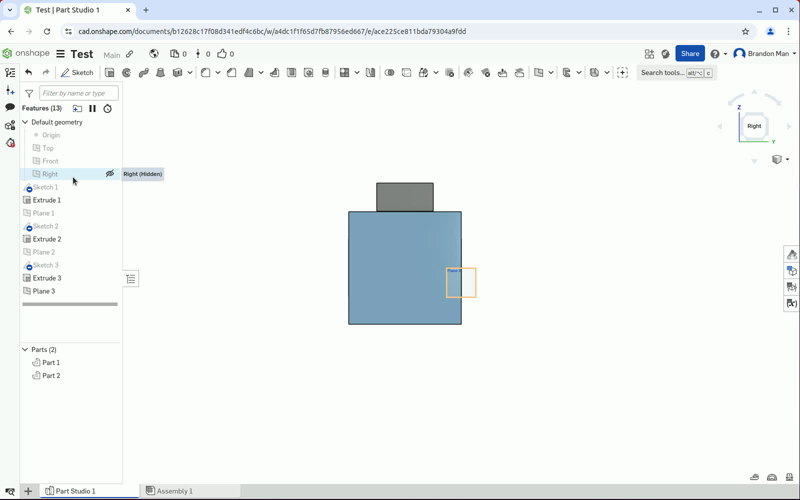
key(shift+s)
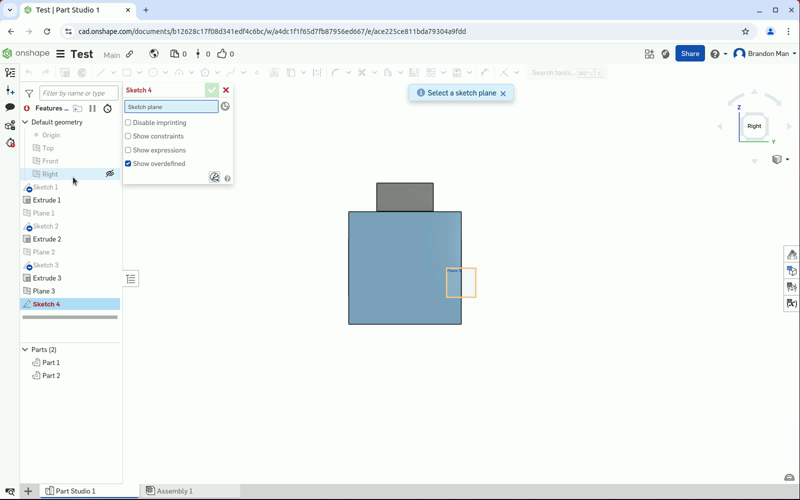
mouse_move(73, 293)
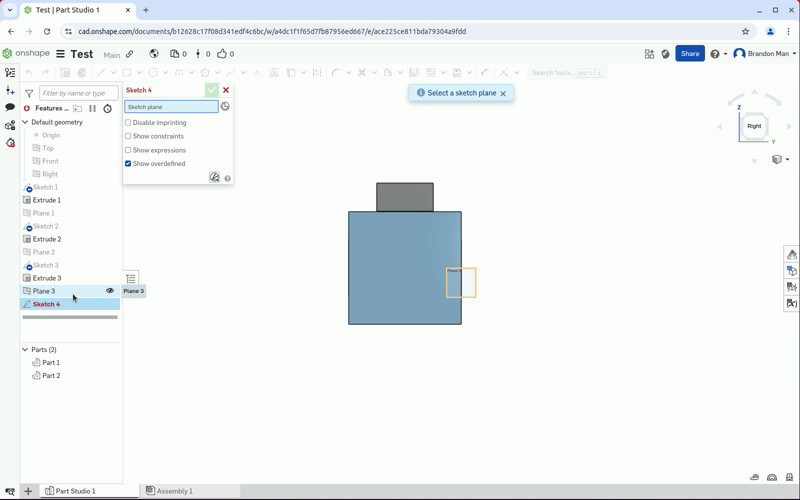
click(73, 293)
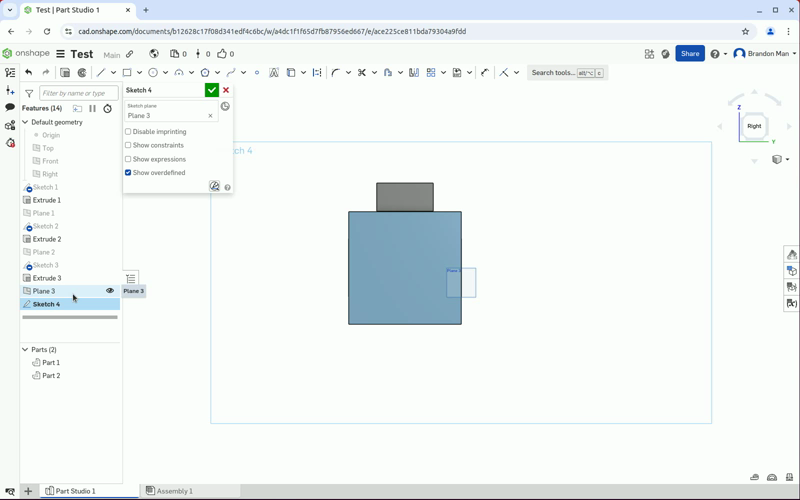
mouse_move(73, 352)
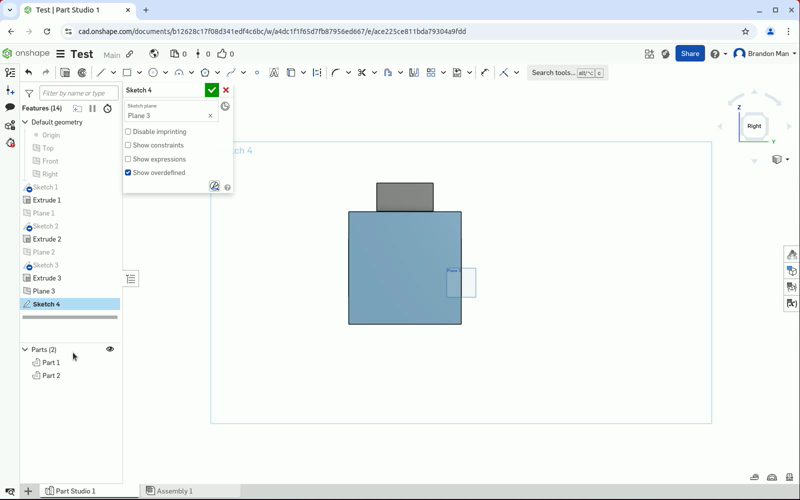
key(y)
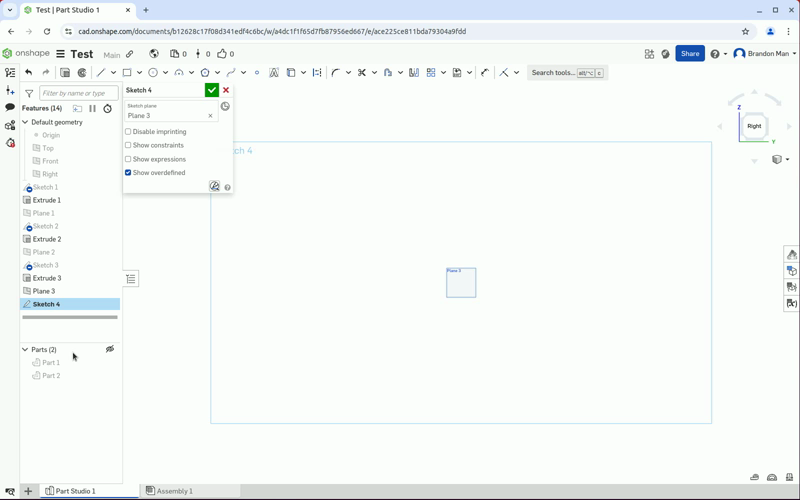
key(c)
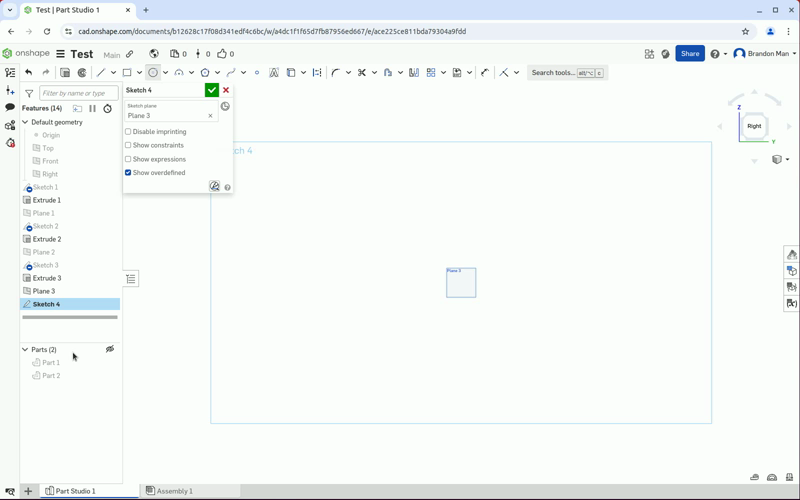
key_down(shift)
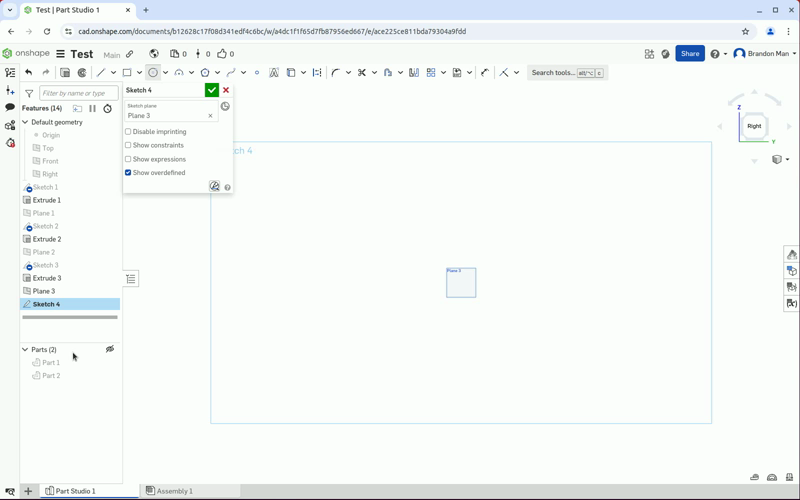
mouse_move(405, 267)
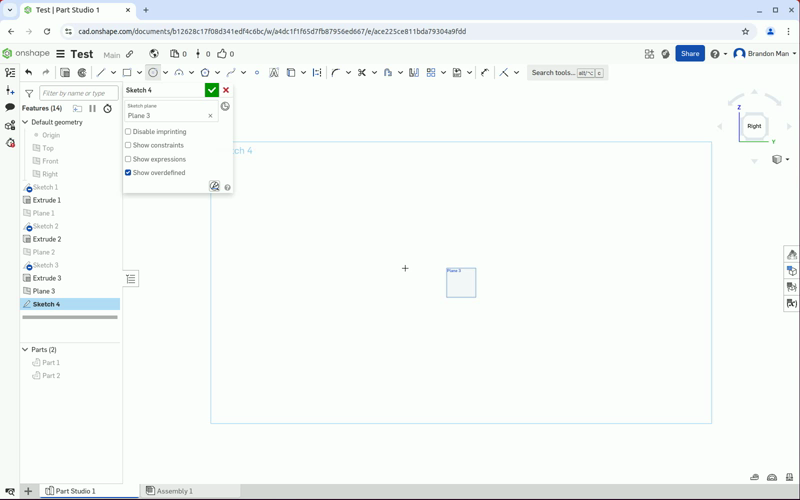
click(405, 267)
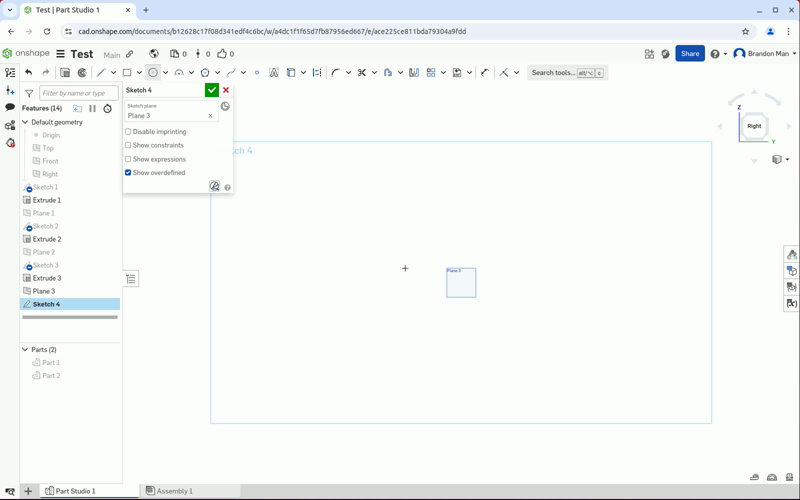
key_up(shift)
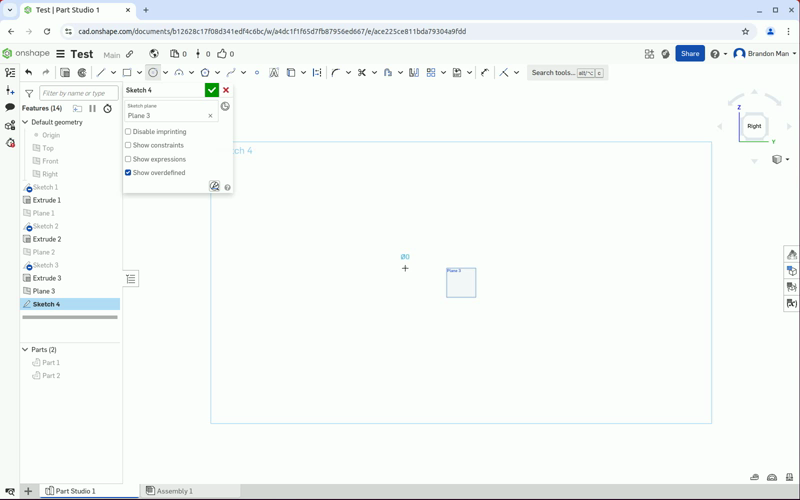
mouse_move(434, 267)
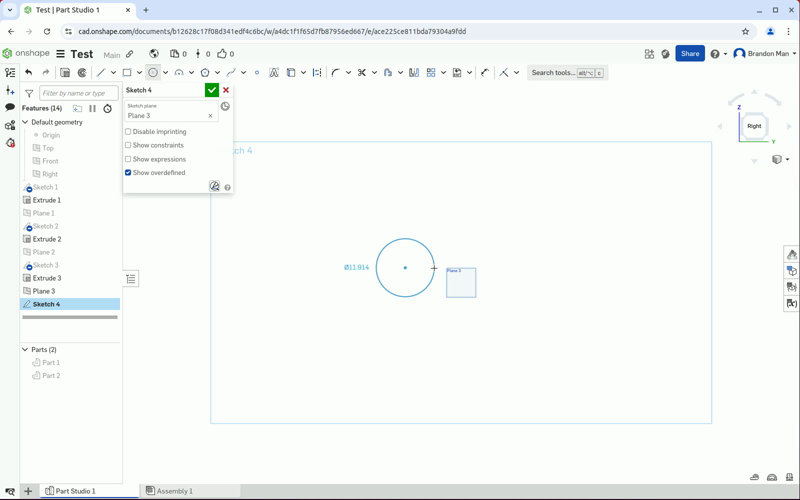
click(434, 267)
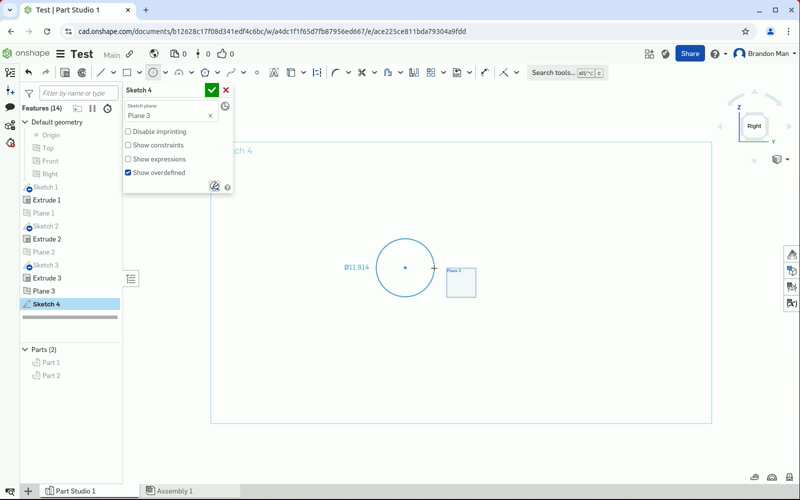
key(esc)
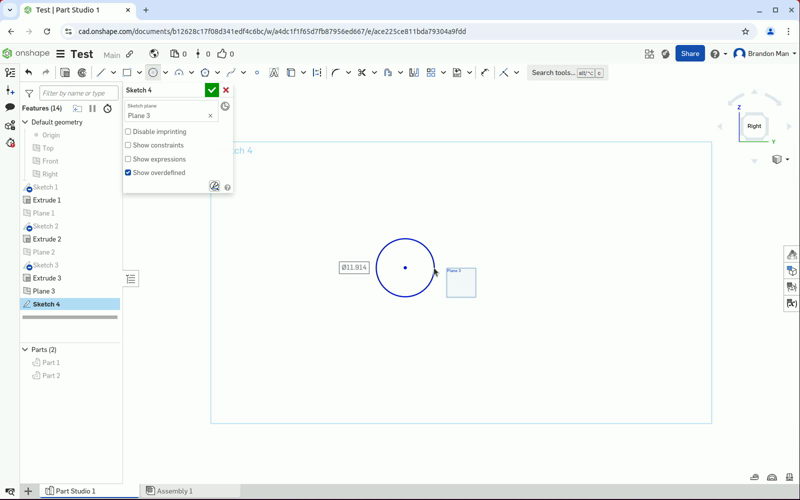
mouse_move(410, 257)
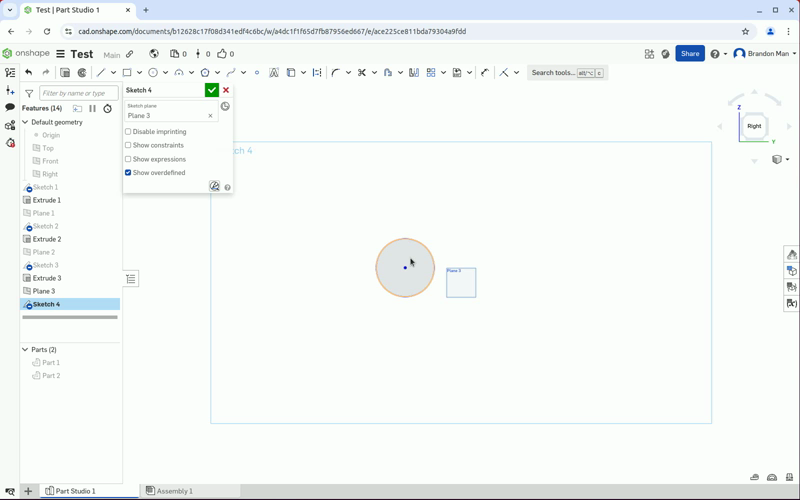
click(410, 257)
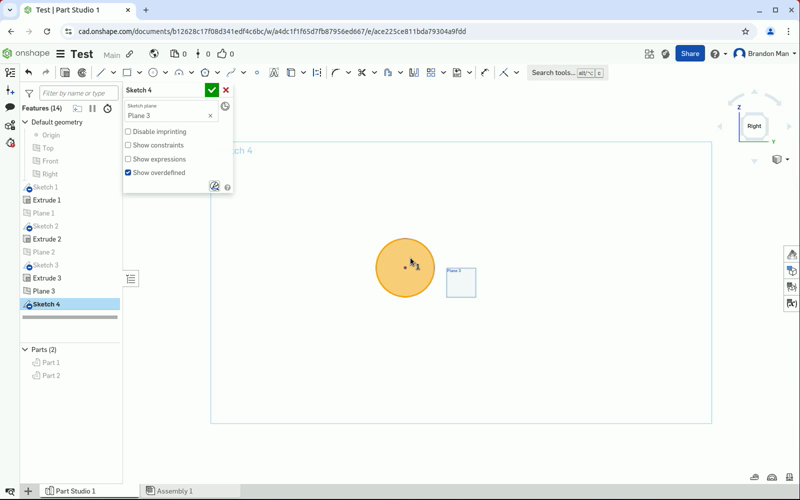
mouse_move(73, 352)
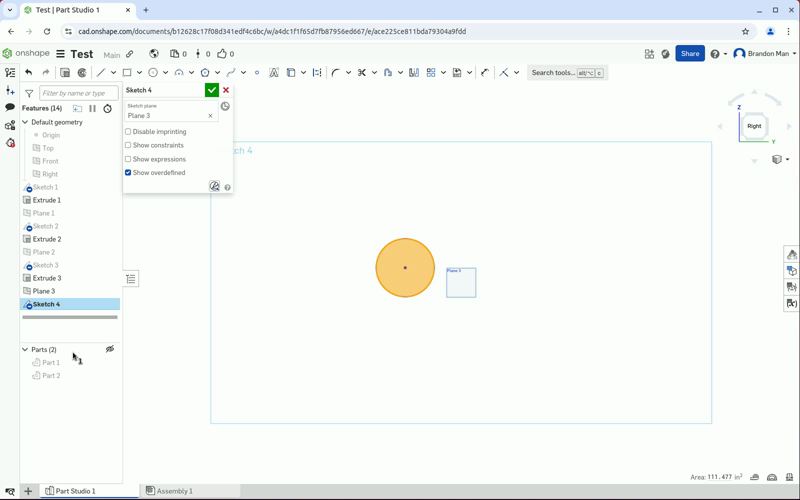
key(shift+y)
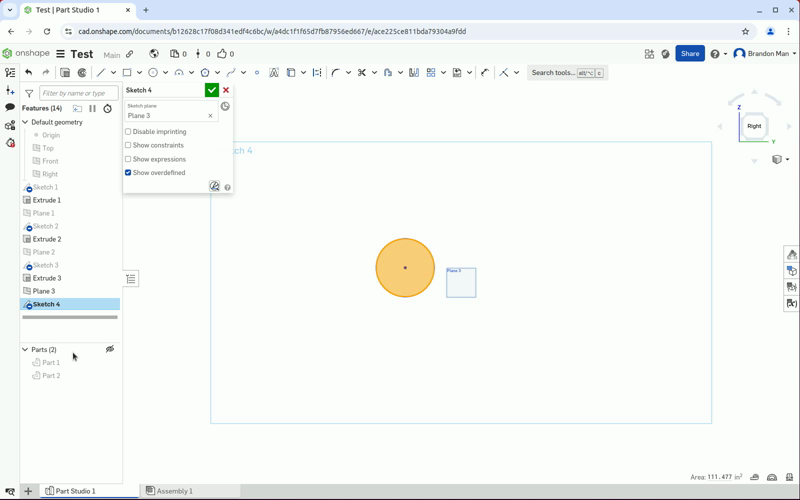
key(shift+e)
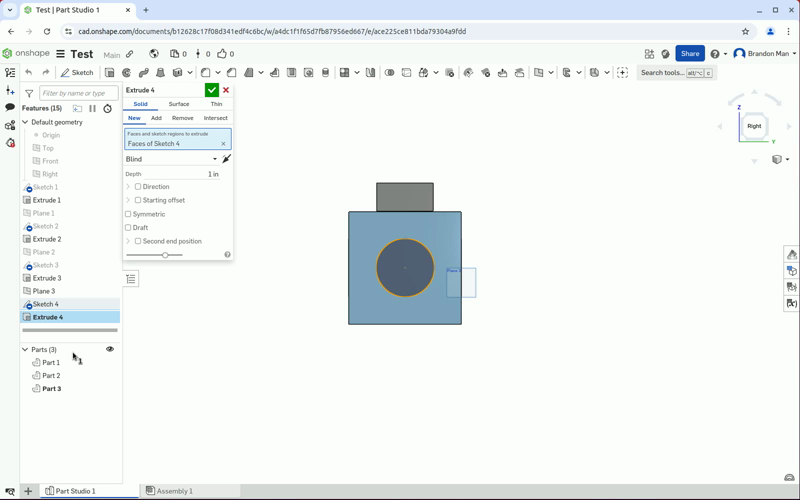
mouse_move(143, 106)
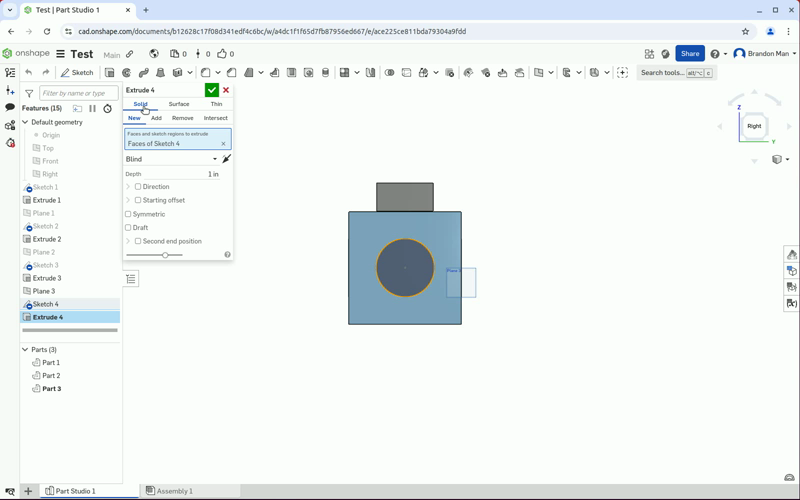
click(143, 106)
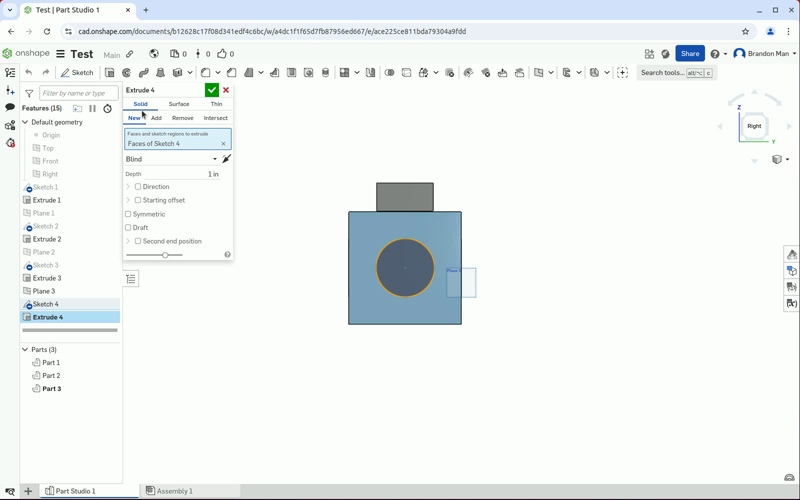
mouse_move(137, 120)
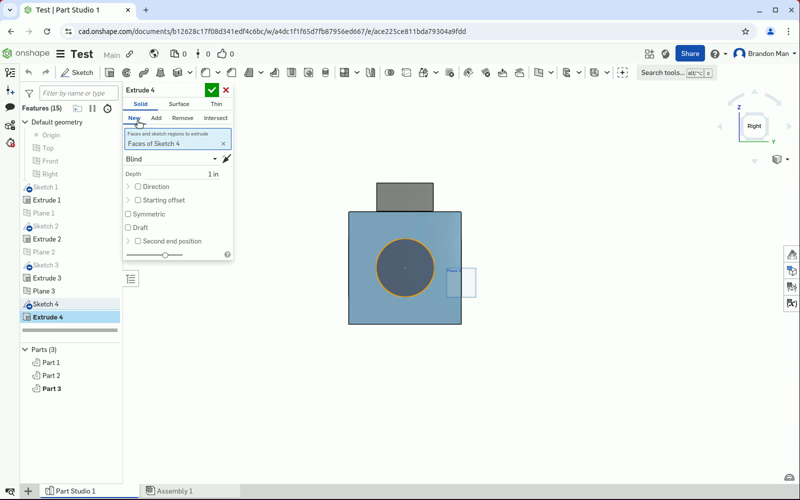
click(137, 120)
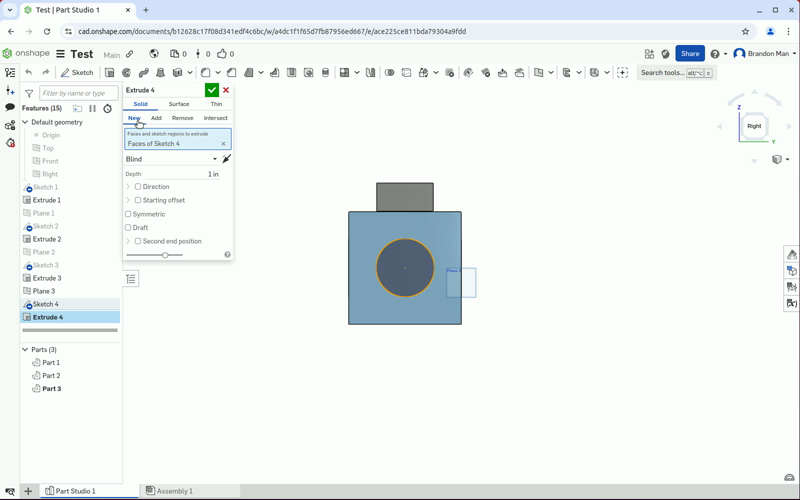
key(tab, 4)
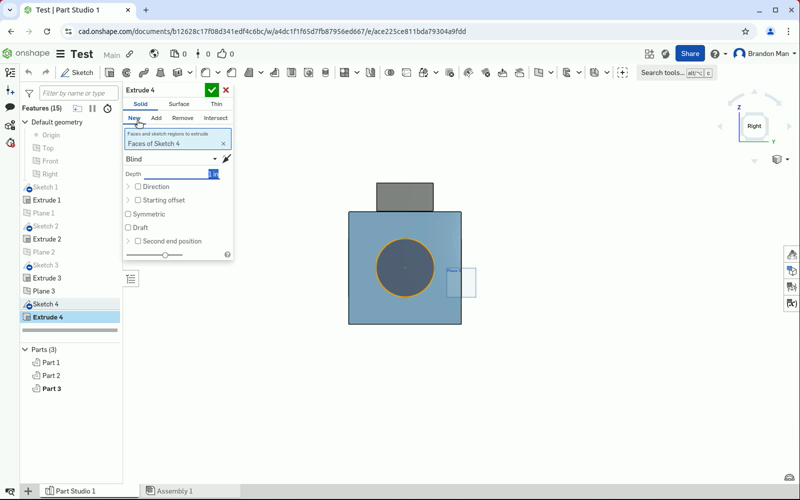
text(5.777)
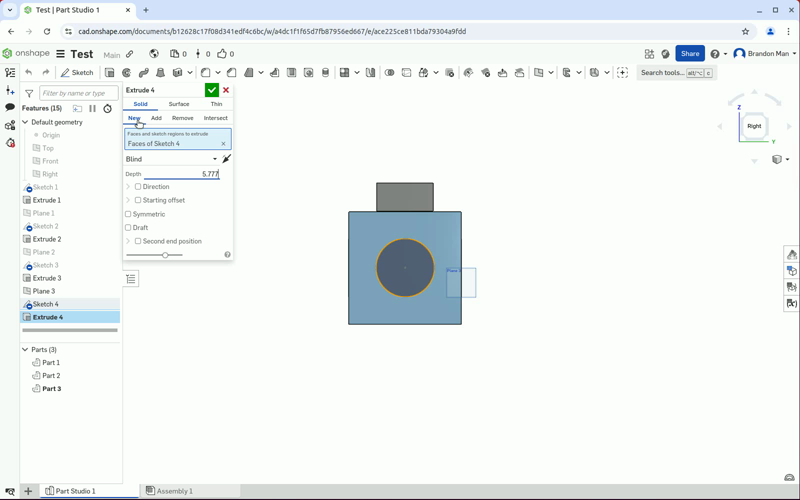
key(enter)
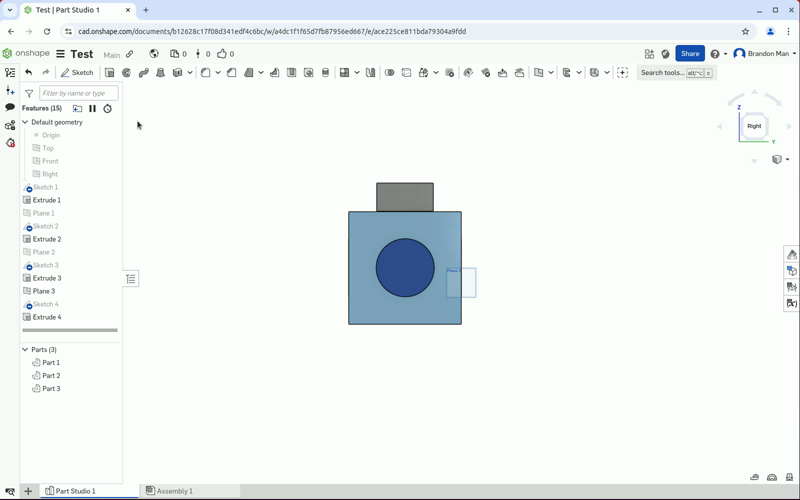
key(shift+h)
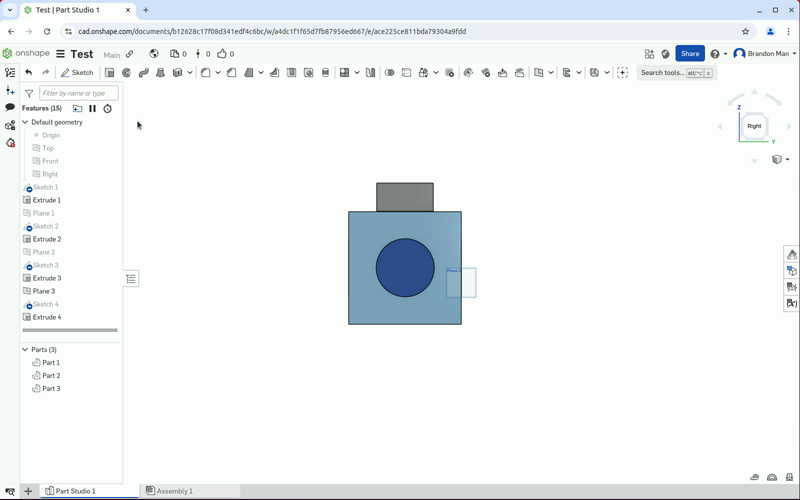
key(shift+h)
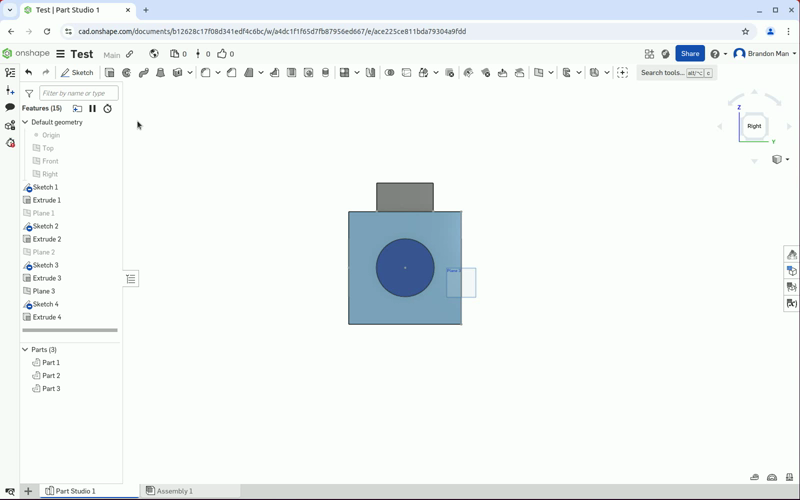
key(shift+7)
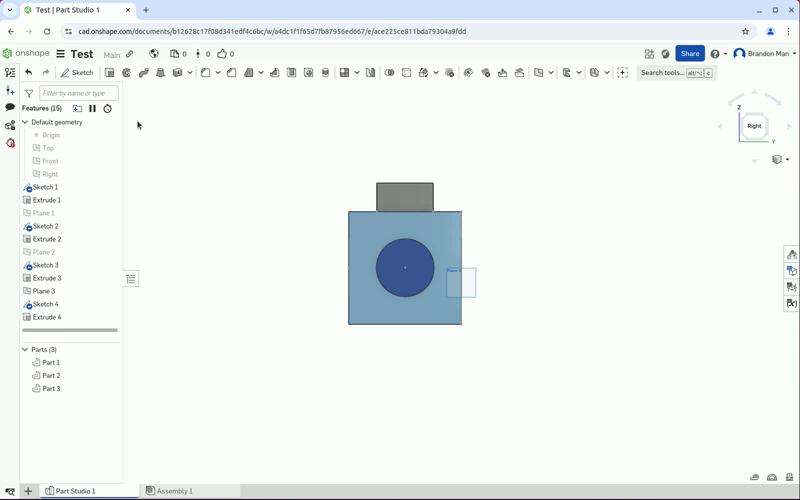
key(right, 2)
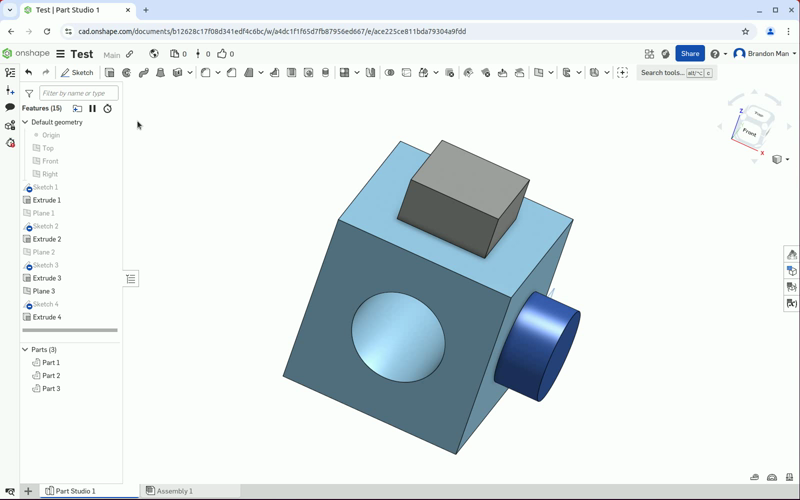
key(down, 2)
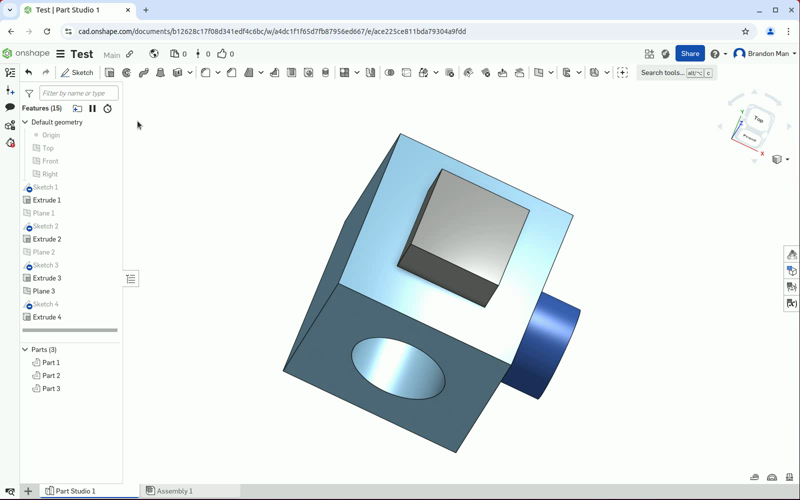
key(up, 2)
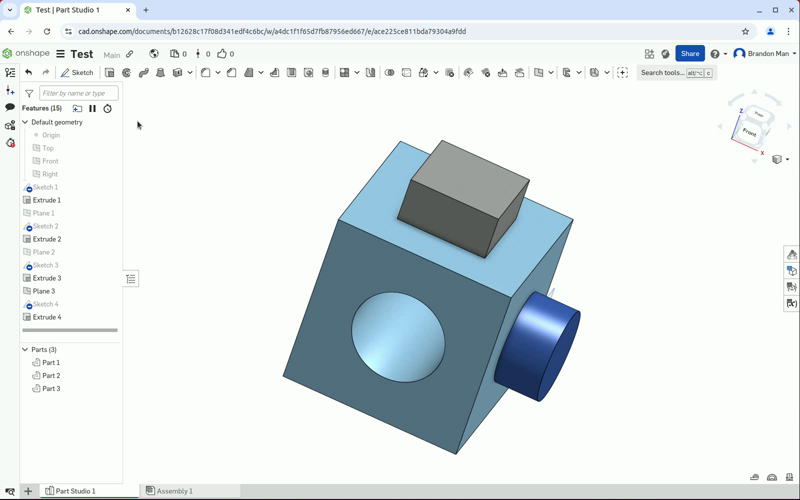
key(left, 2)
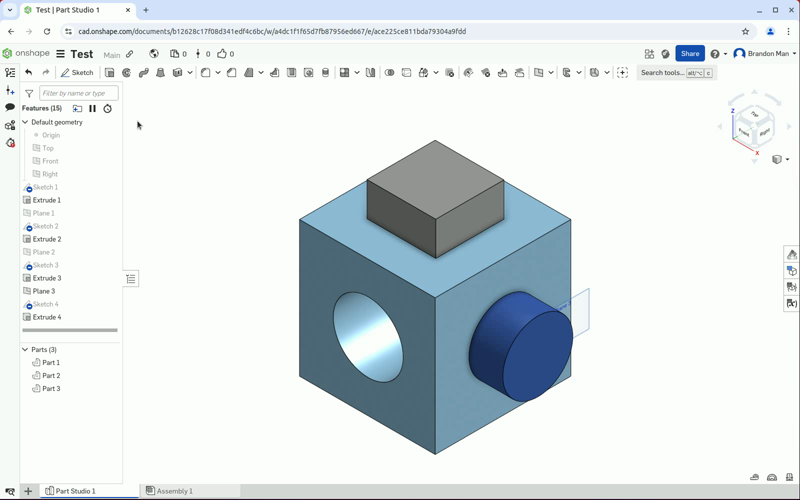
mouse_move(73, 189)
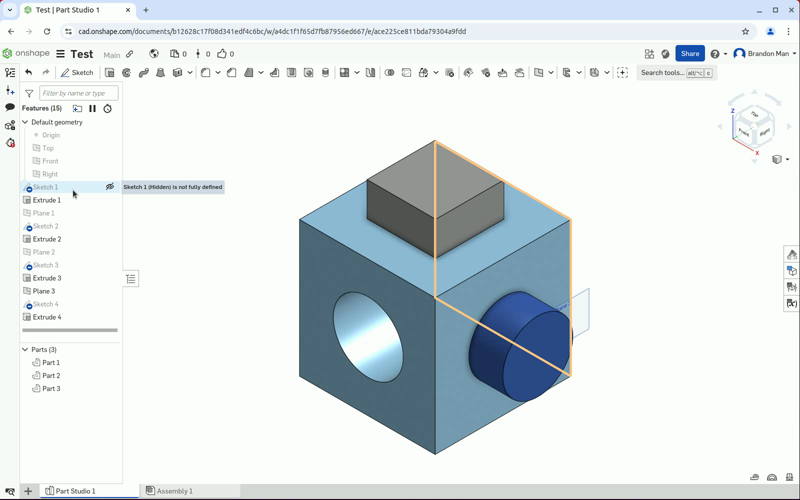
click(73, 189)